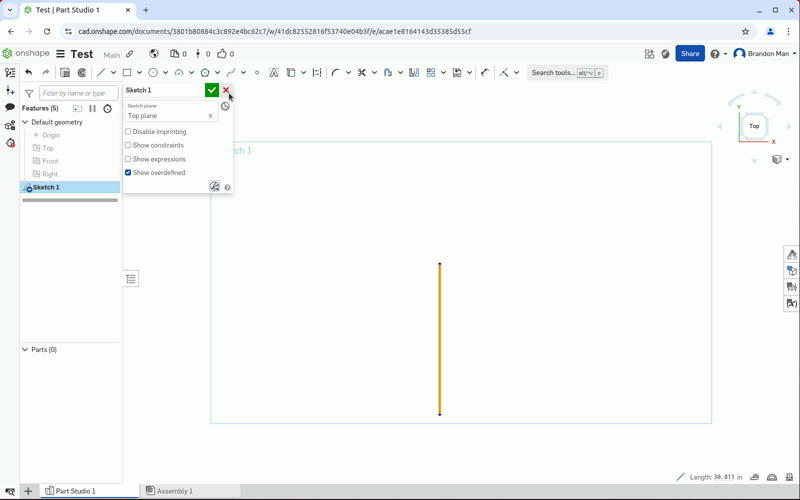
key(shift+h)
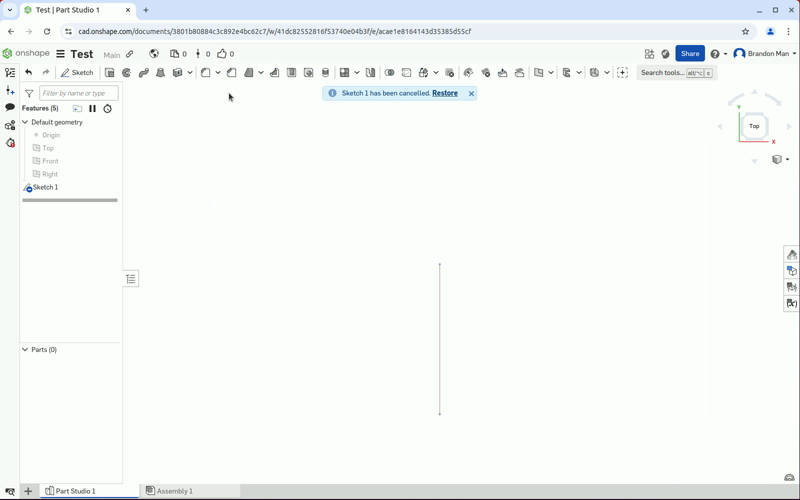
mouse_move(73, 352)
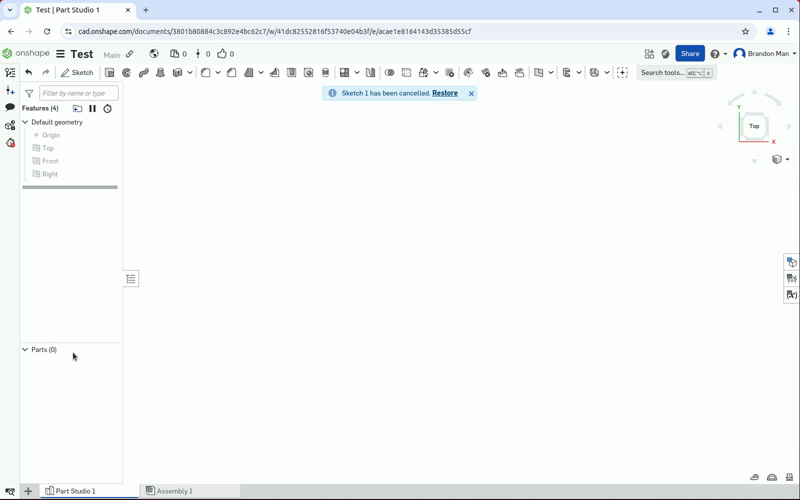
key(y)
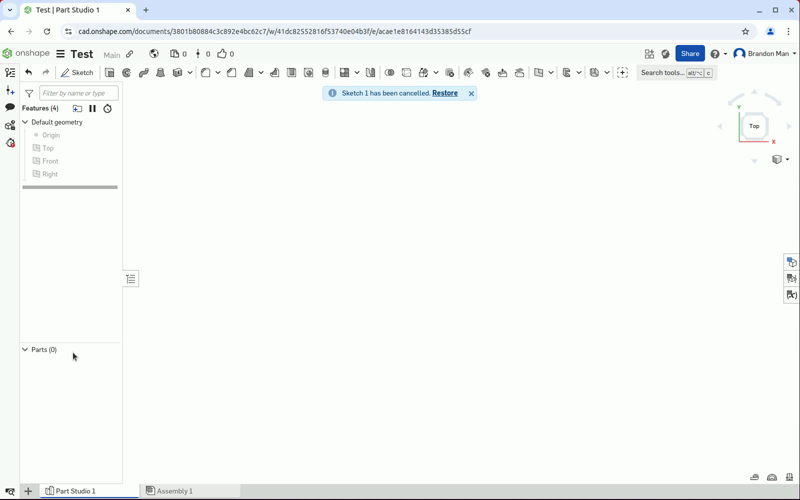
key(shift+p)
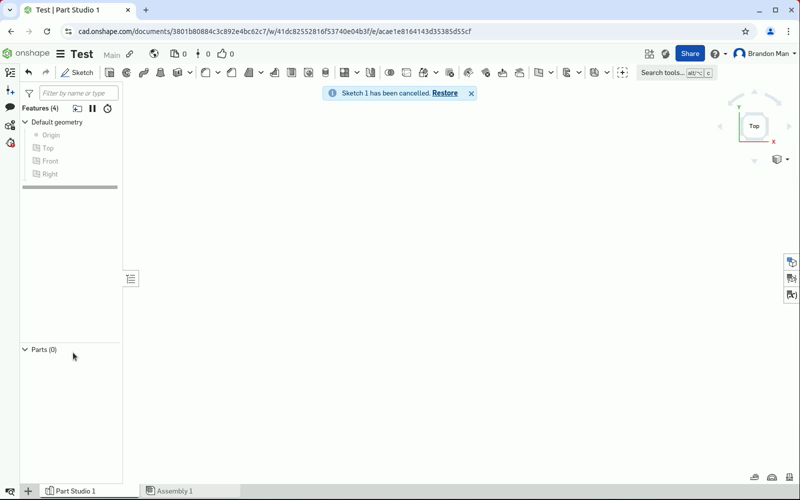
key(space)
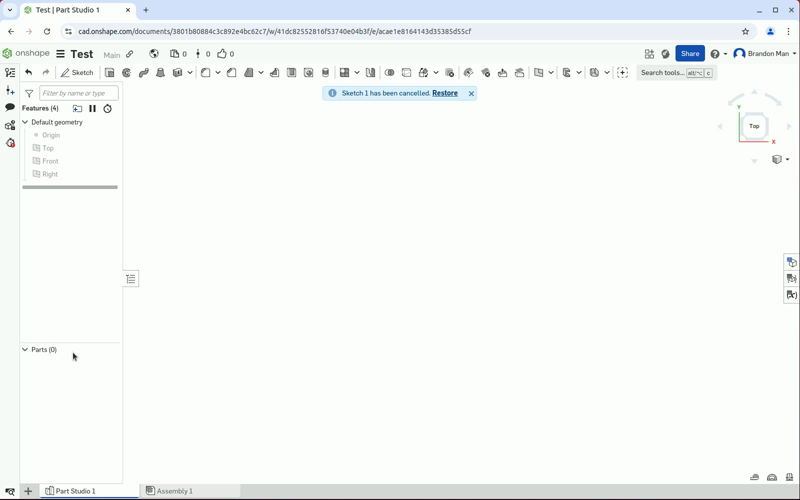
key_down(shift)
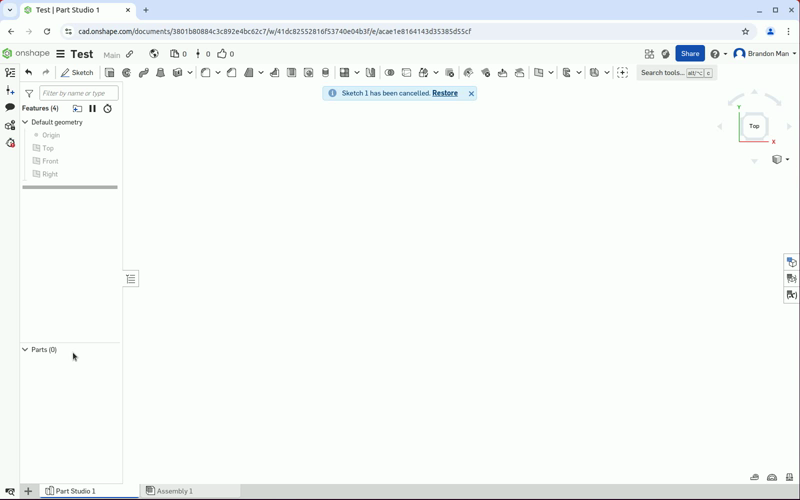
key(up)
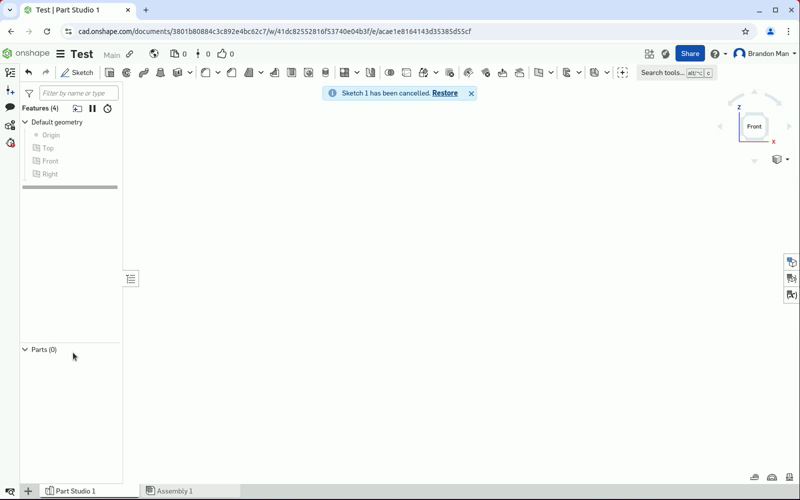
key_up(shift)
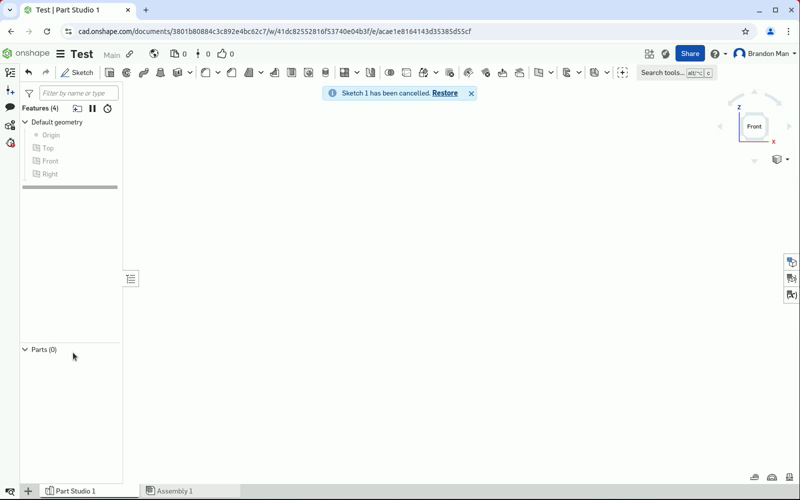
mouse_move(73, 352)
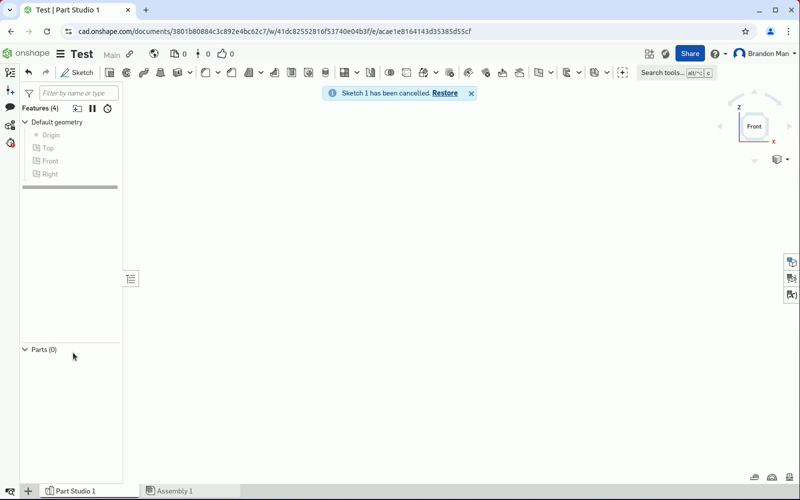
key(shift+y)
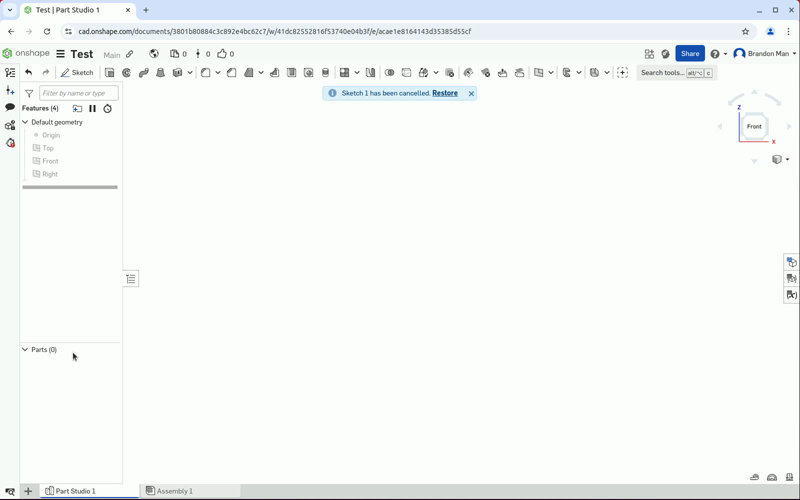
key(shift+s)
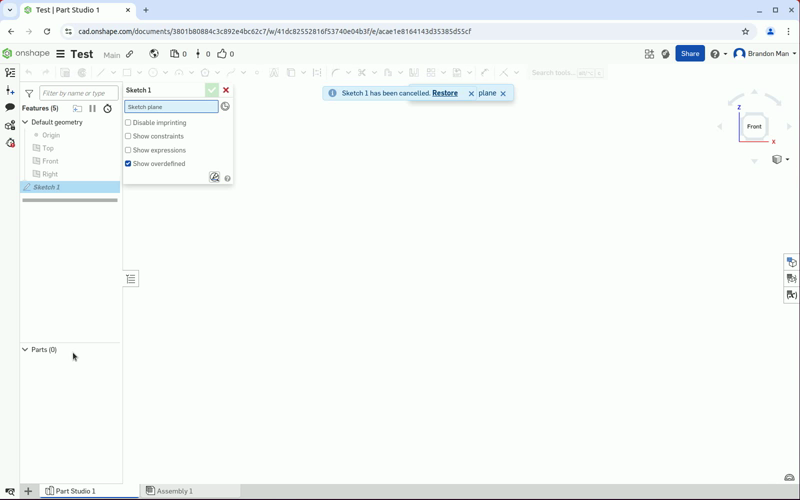
mouse_move(73, 163)
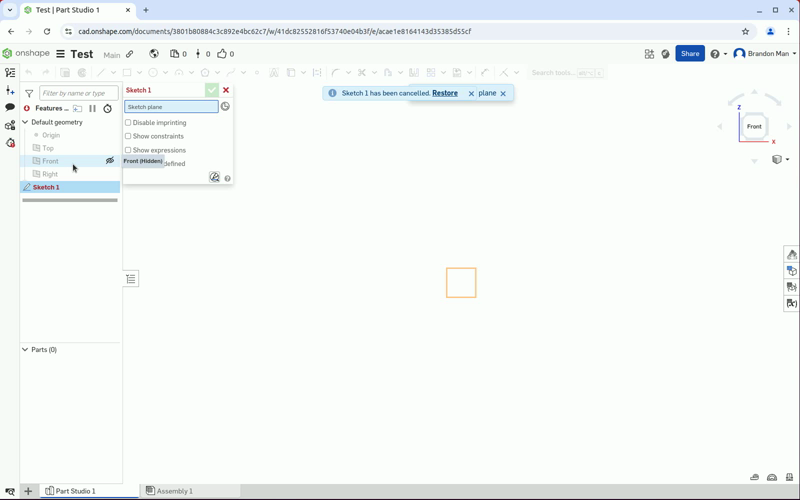
click(73, 163)
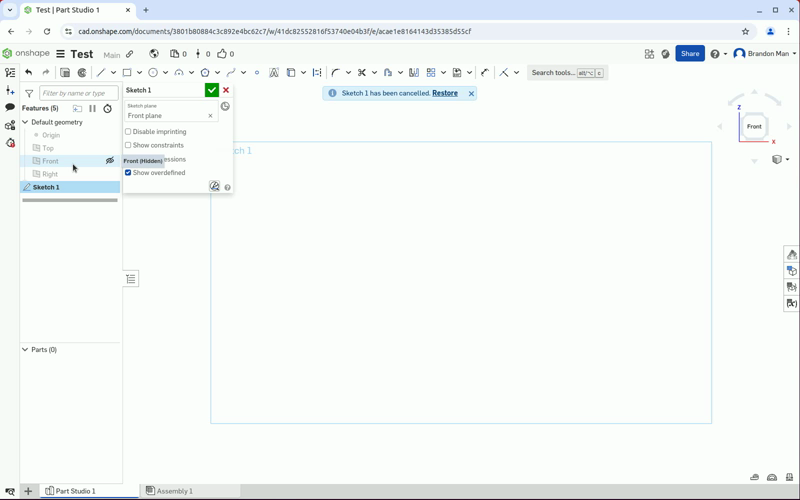
mouse_move(73, 352)
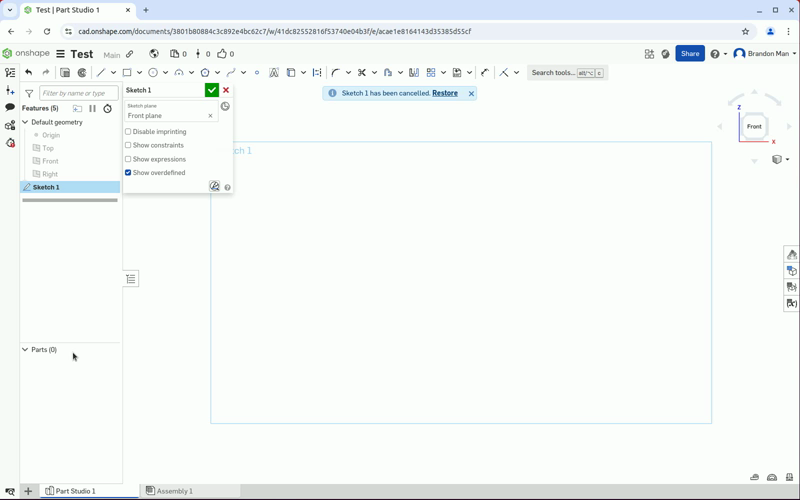
key(y)
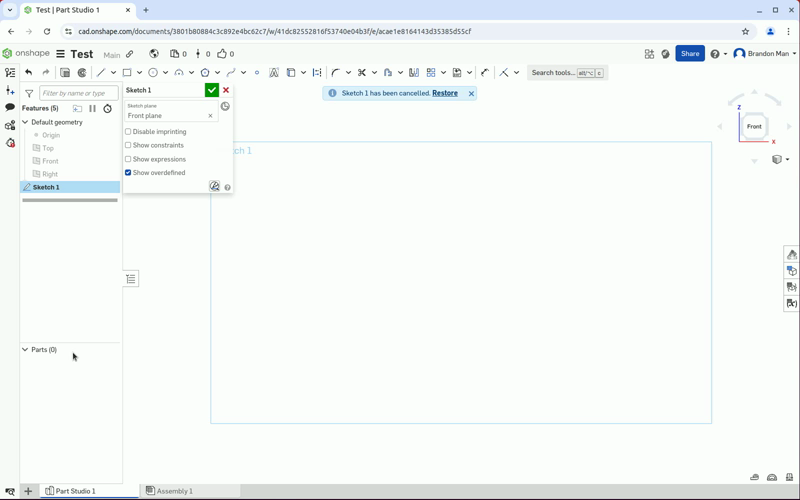
key(l)
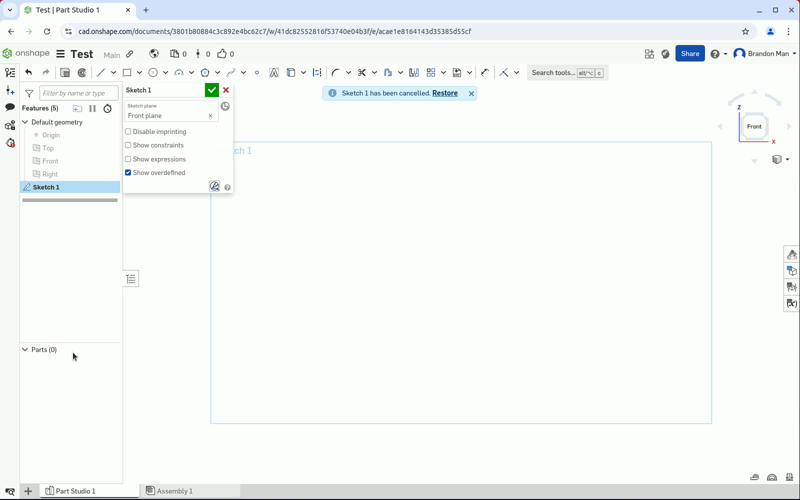
key_down(shift)
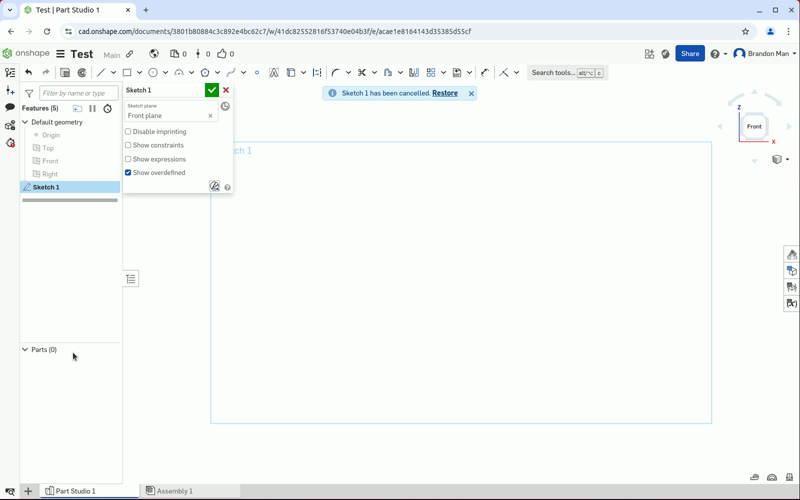
mouse_move(348, 282)
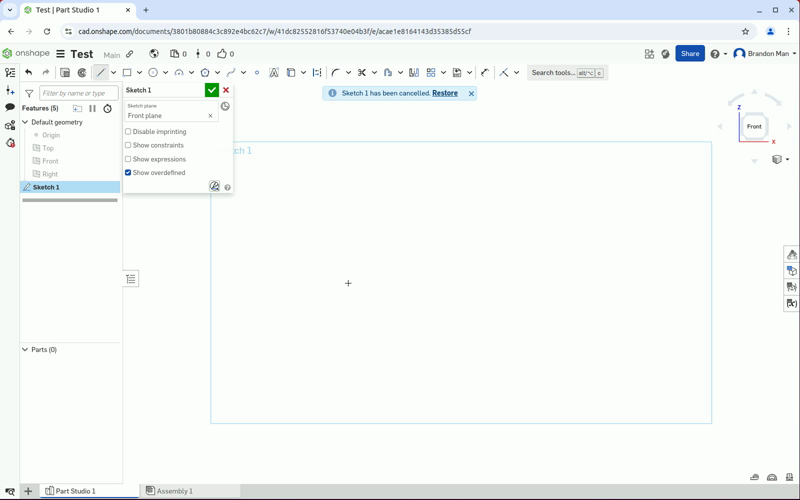
click(348, 282)
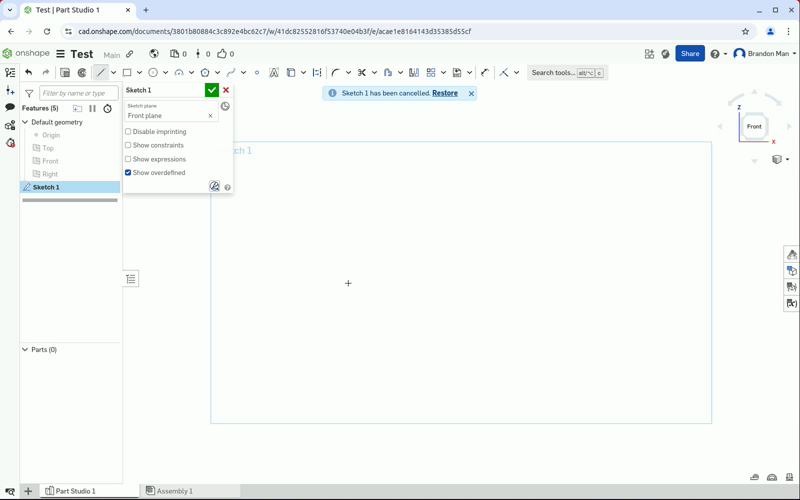
key_up(shift)
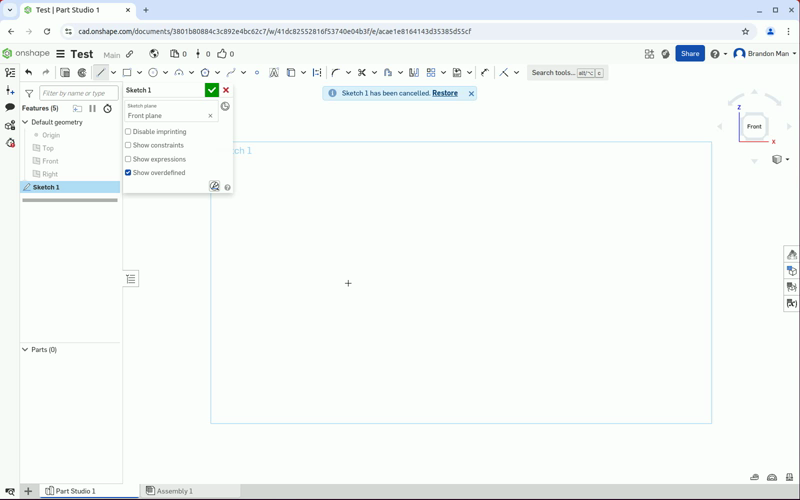
key_down(shift)
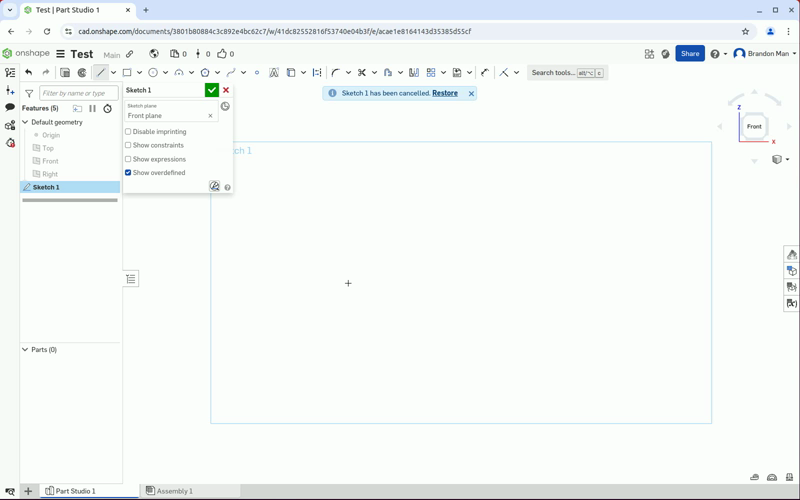
mouse_move(423, 282)
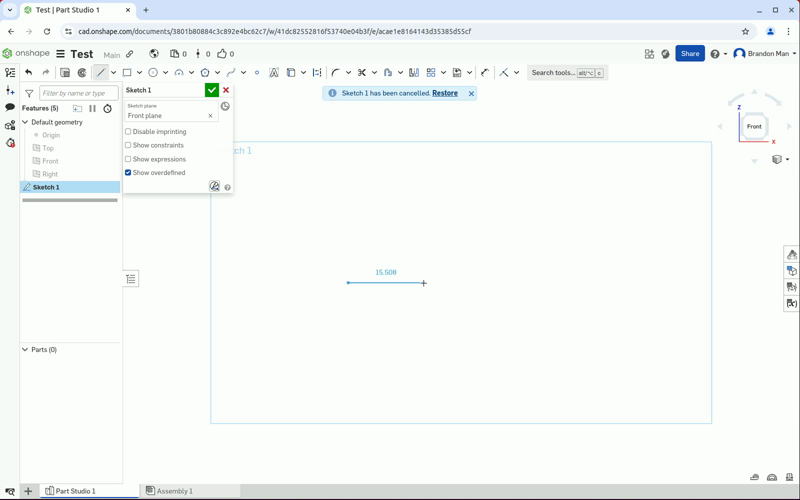
click(423, 282)
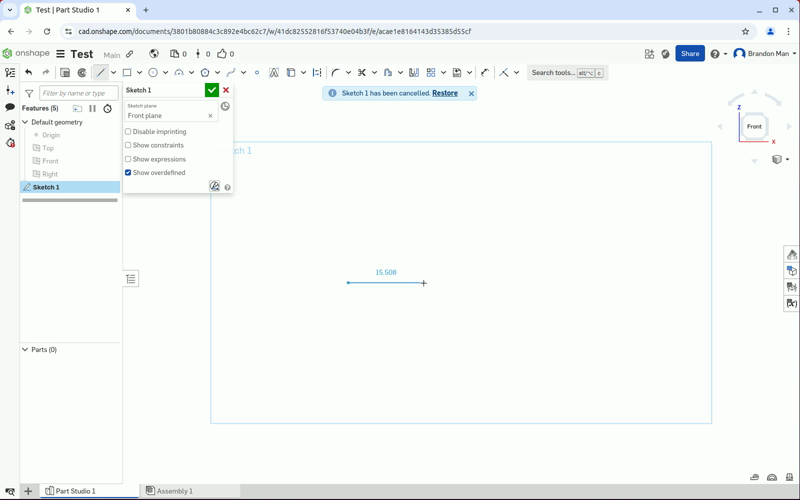
key_up(shift)
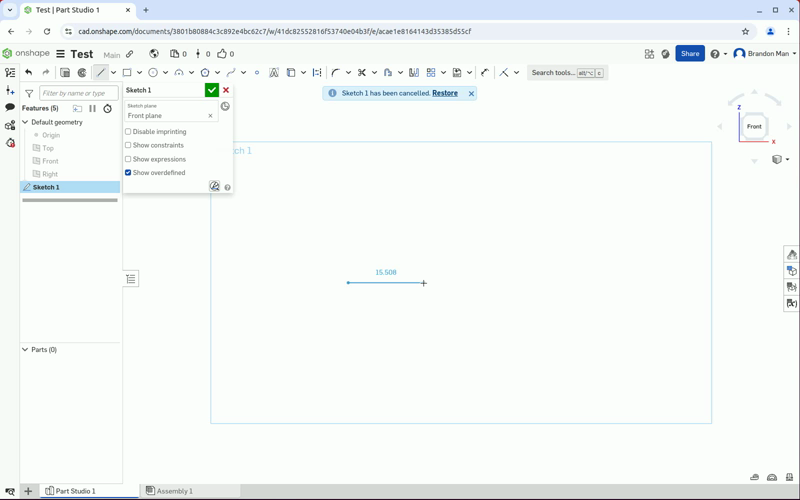
key_down(shift)
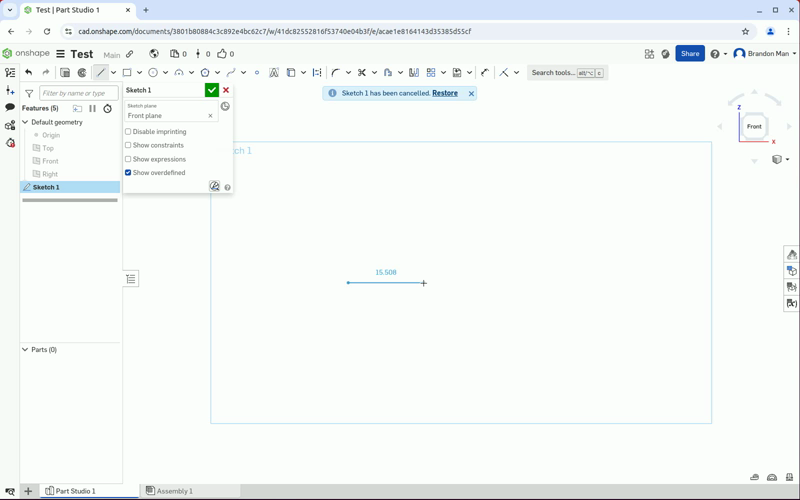
mouse_move(453, 282)
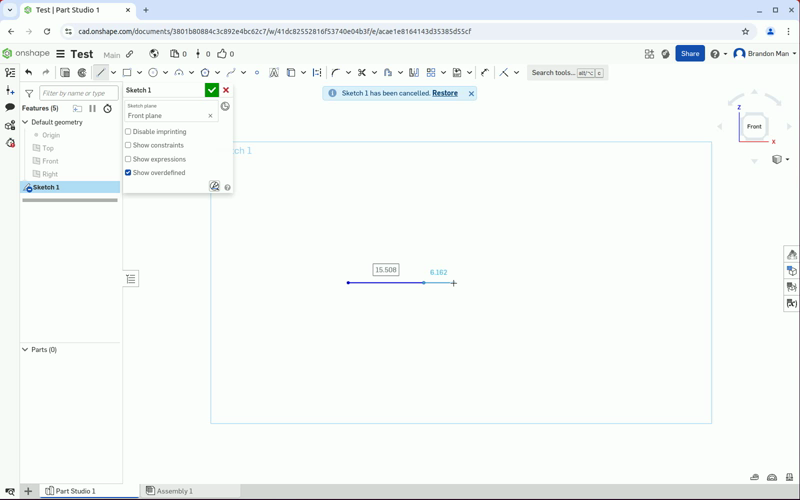
mouse_move(423, 245)
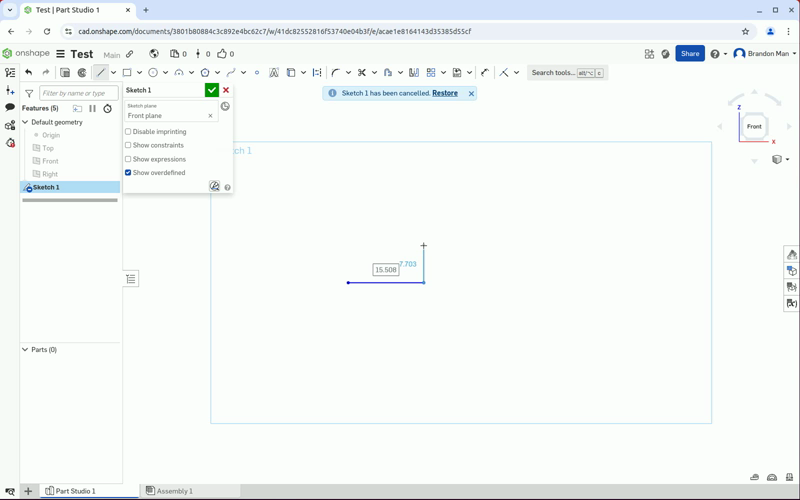
click(423, 245)
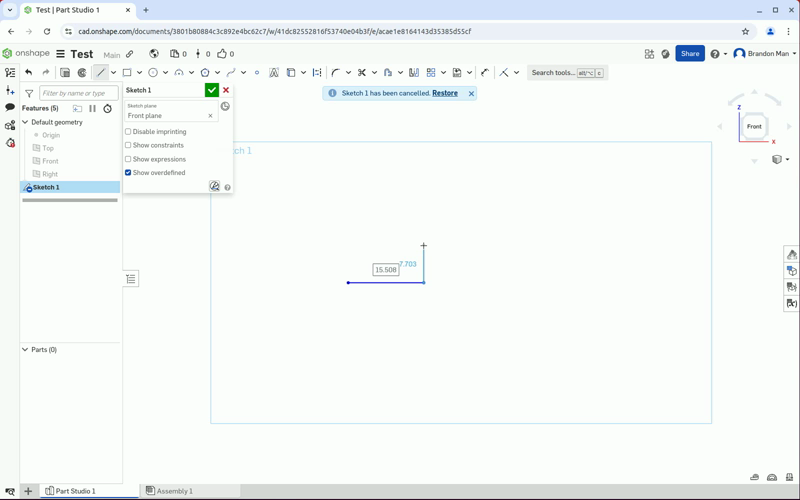
key_up(shift)
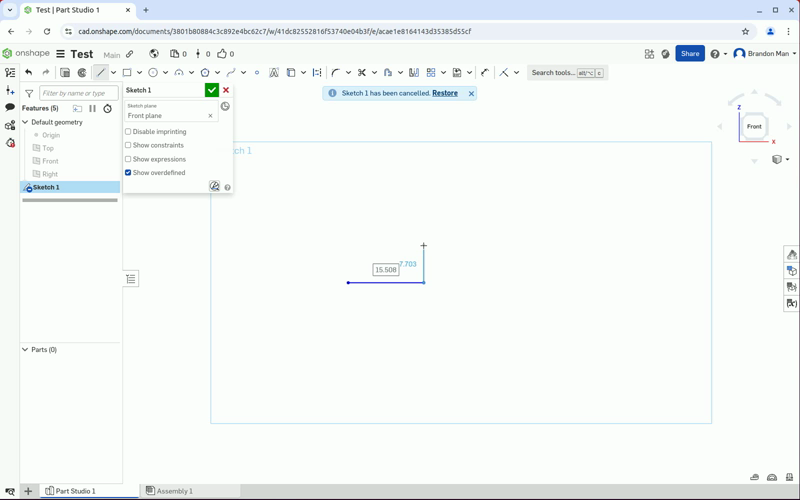
key_down(shift)
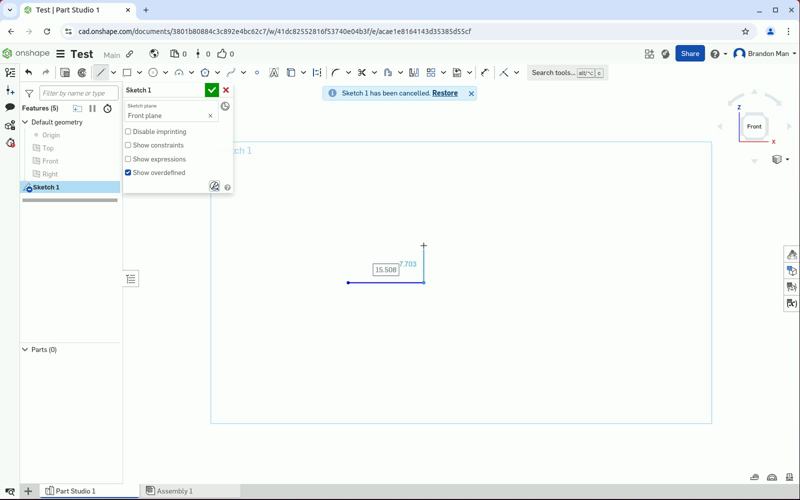
mouse_move(453, 245)
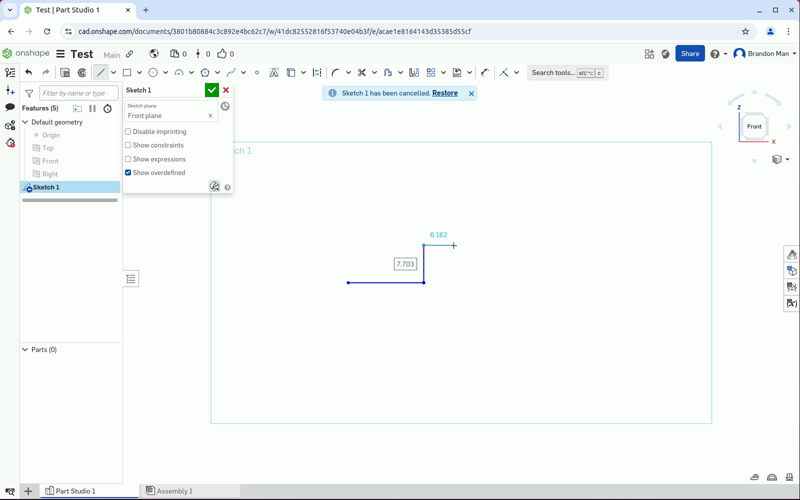
mouse_move(461, 245)
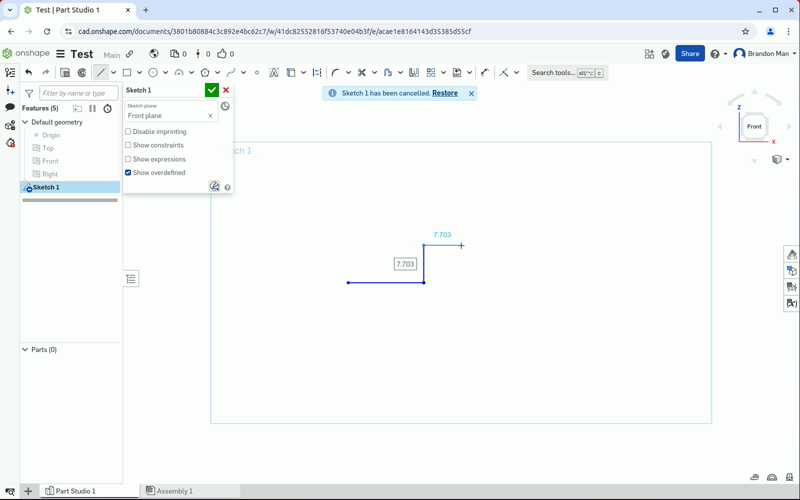
click(461, 245)
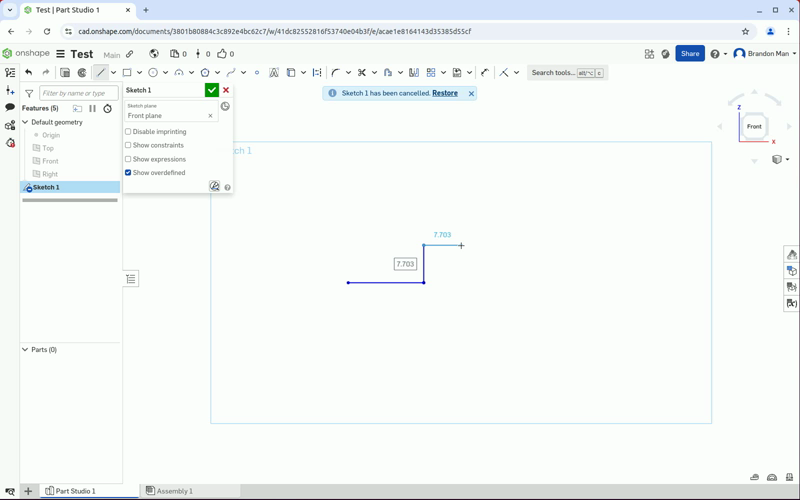
key_up(shift)
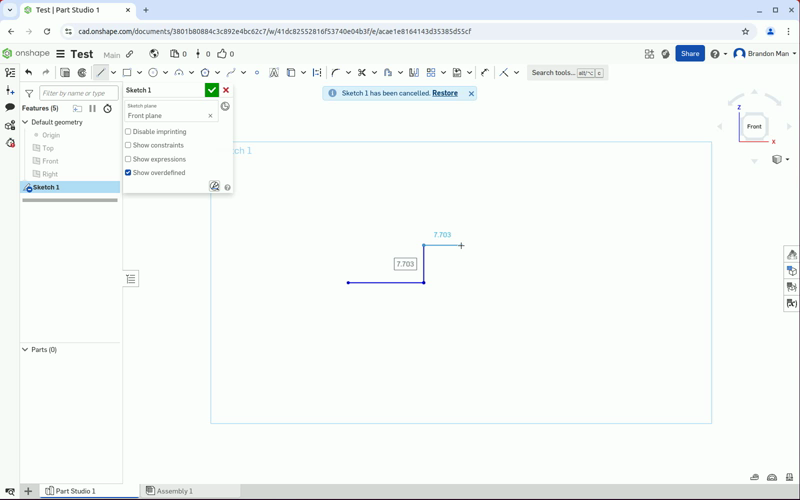
key_down(shift)
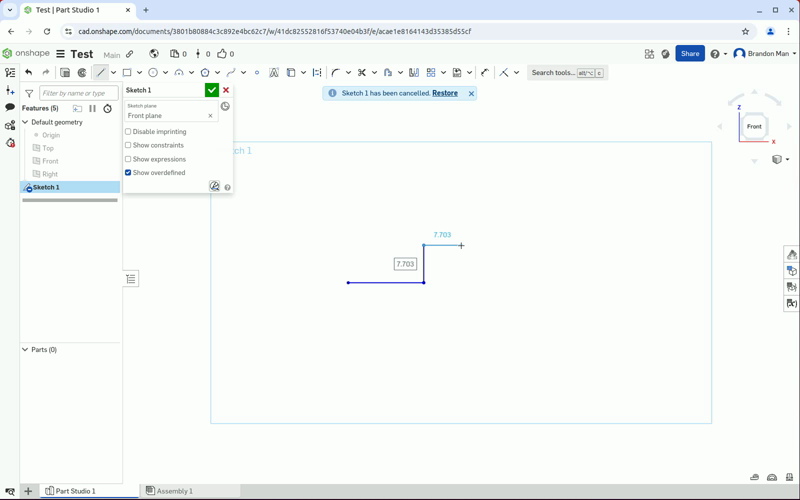
mouse_move(491, 245)
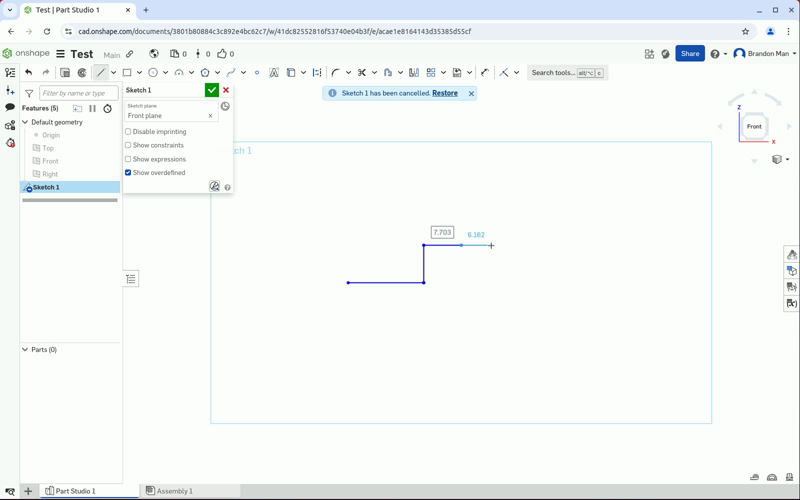
mouse_move(496, 245)
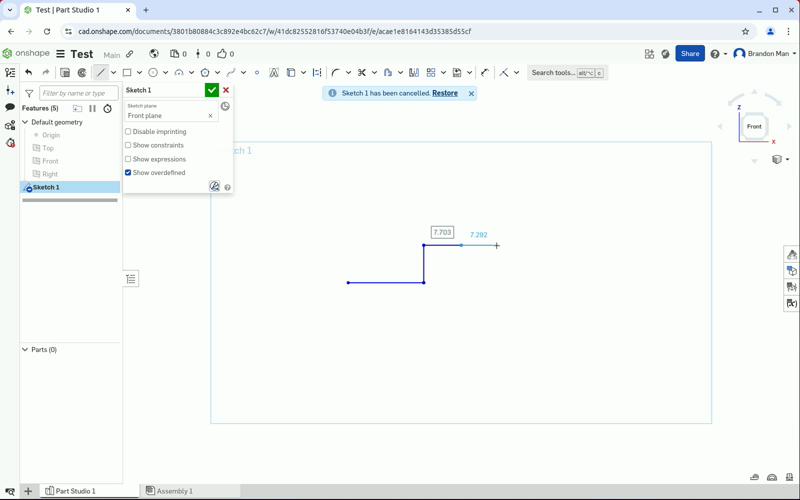
click(496, 245)
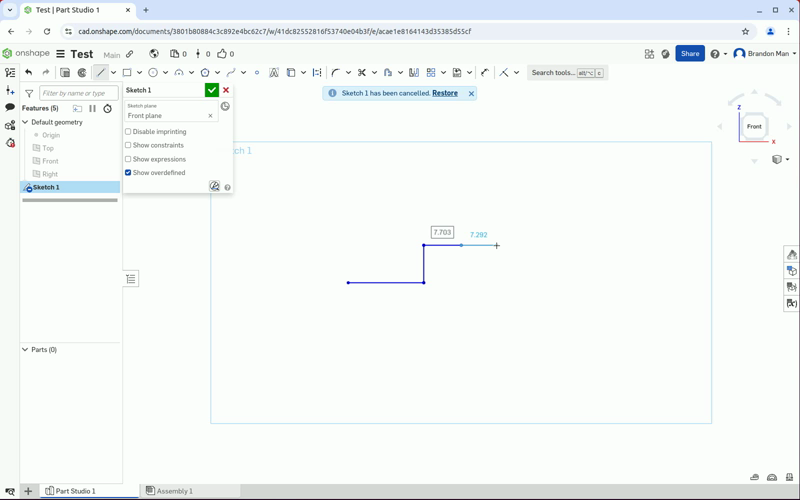
key_up(shift)
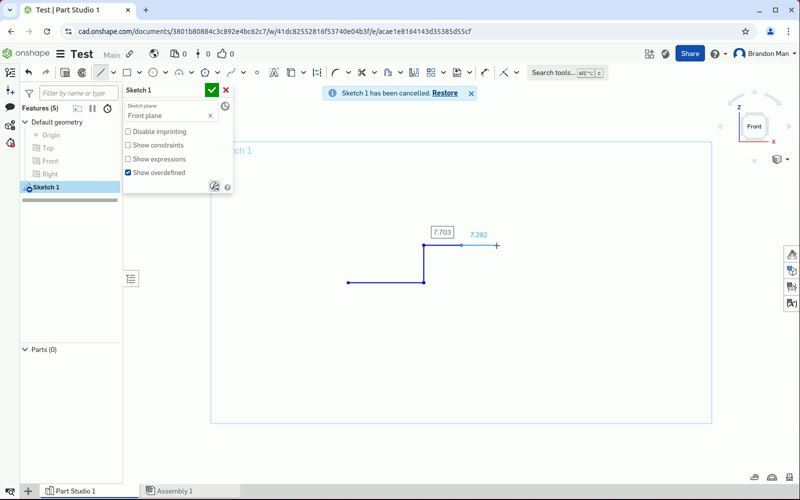
key_down(shift)
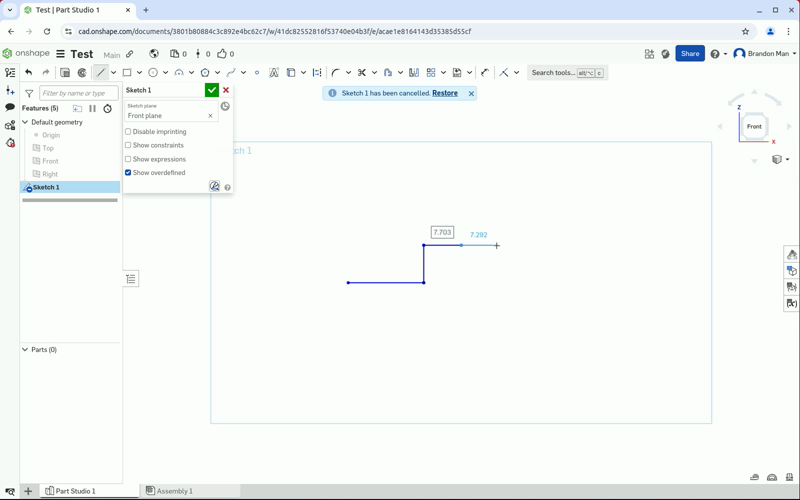
mouse_move(526, 245)
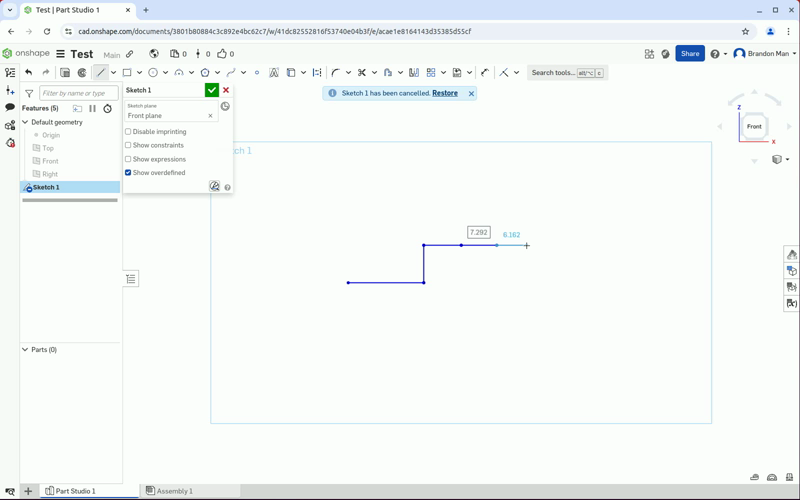
mouse_move(496, 282)
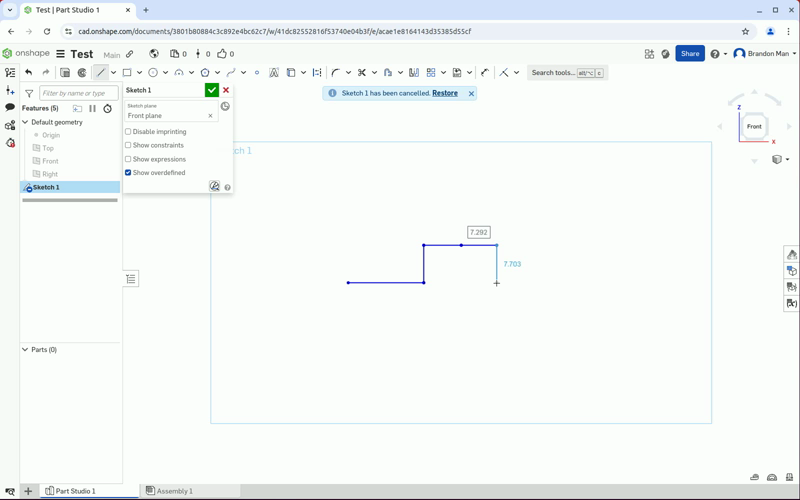
click(496, 282)
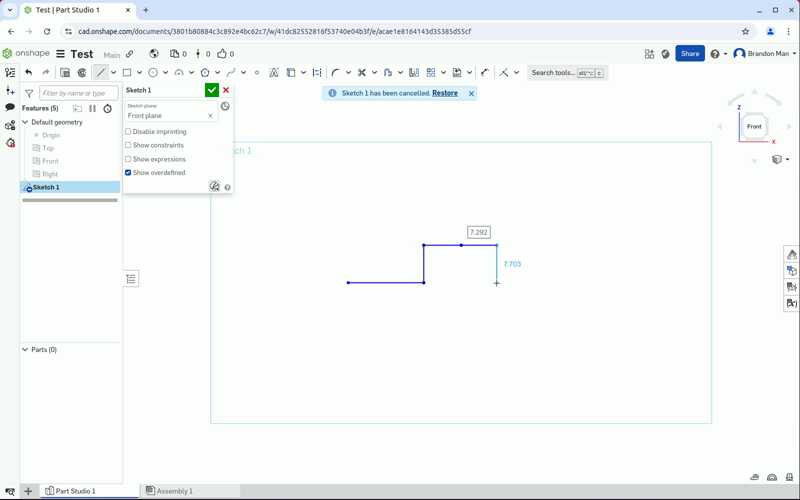
key_up(shift)
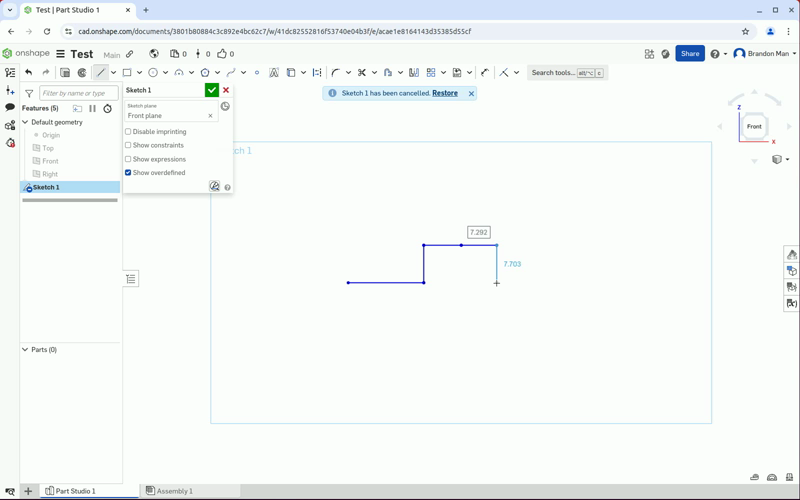
key_down(shift)
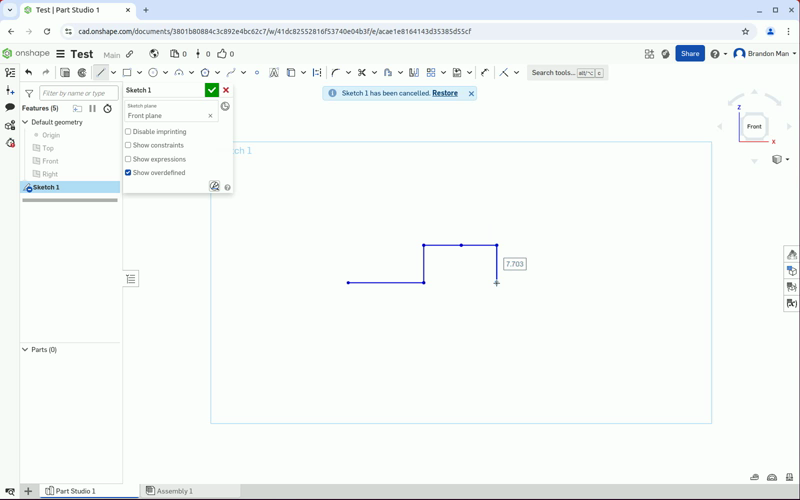
mouse_move(572, 282)
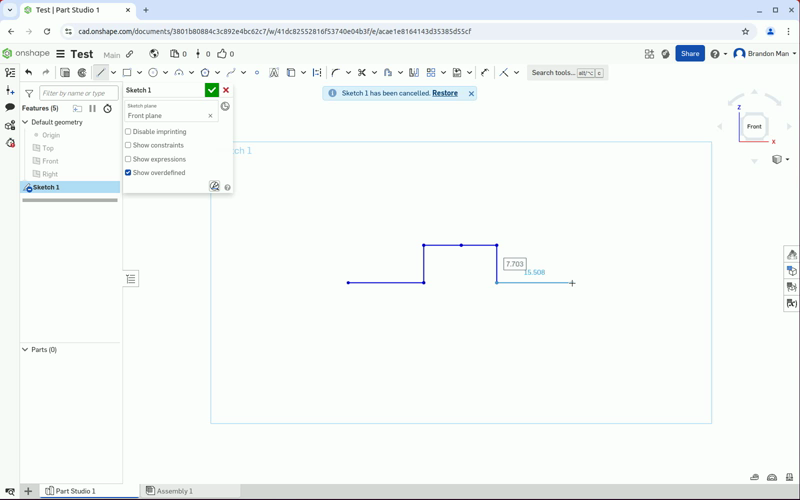
click(572, 282)
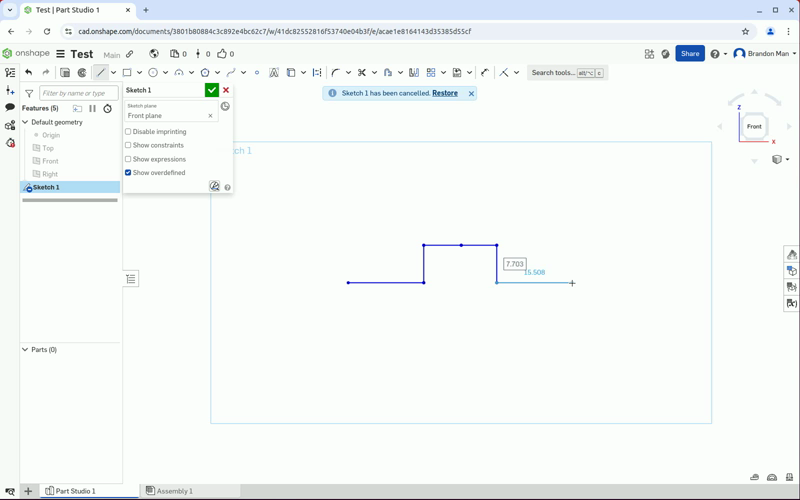
key_up(shift)
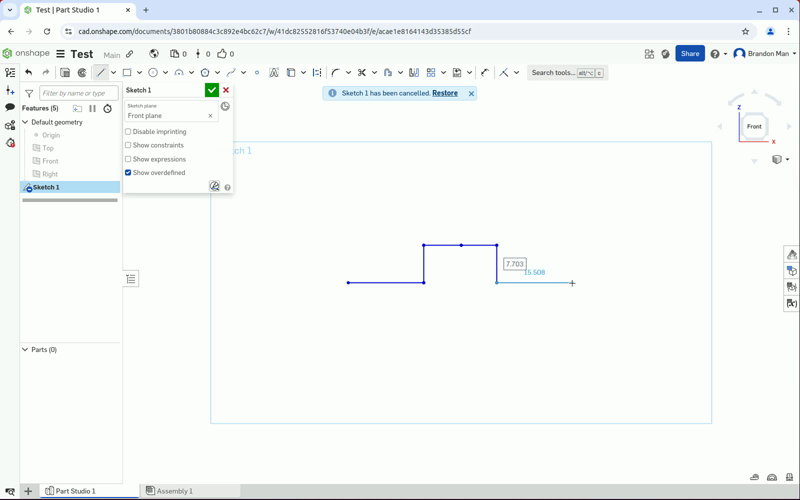
key_down(shift)
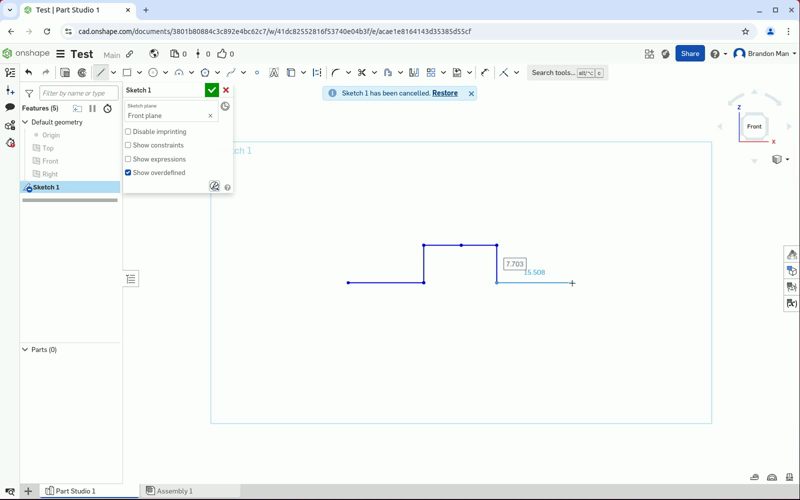
mouse_move(589, 282)
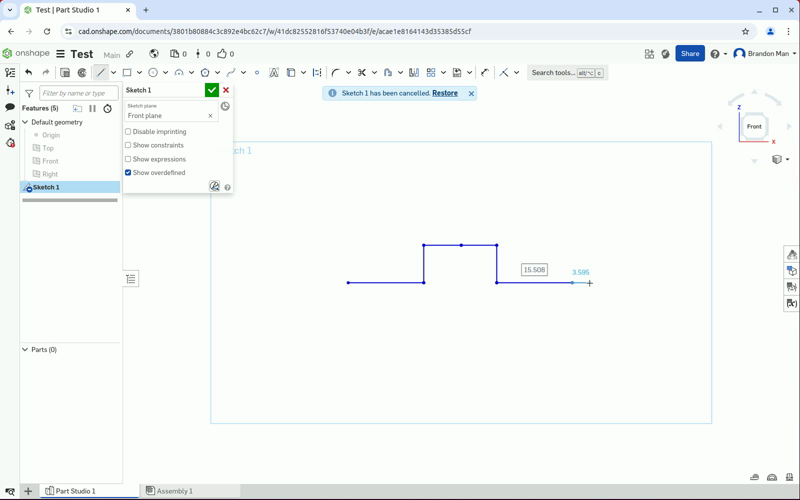
mouse_move(572, 264)
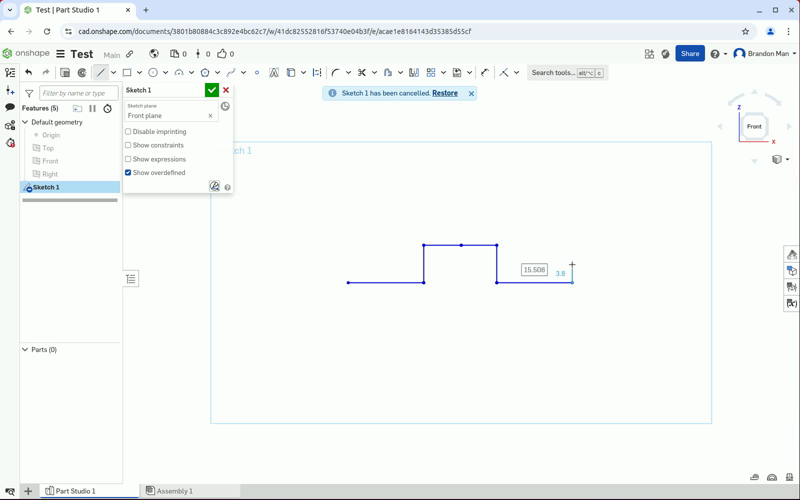
click(572, 264)
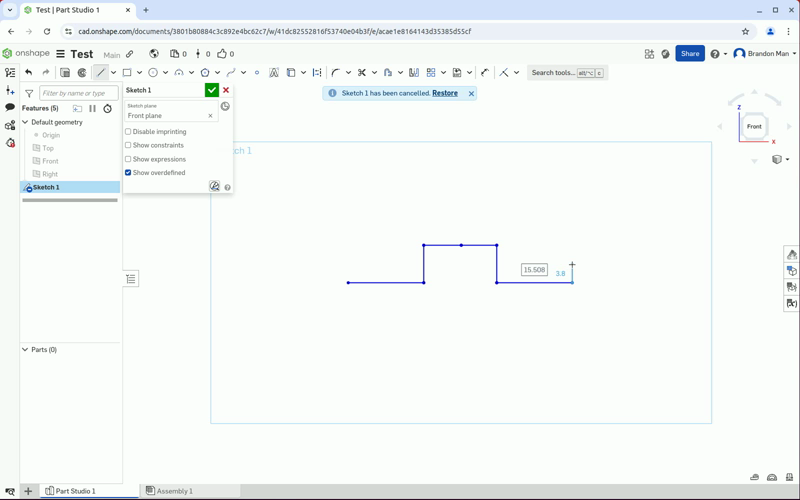
key_up(shift)
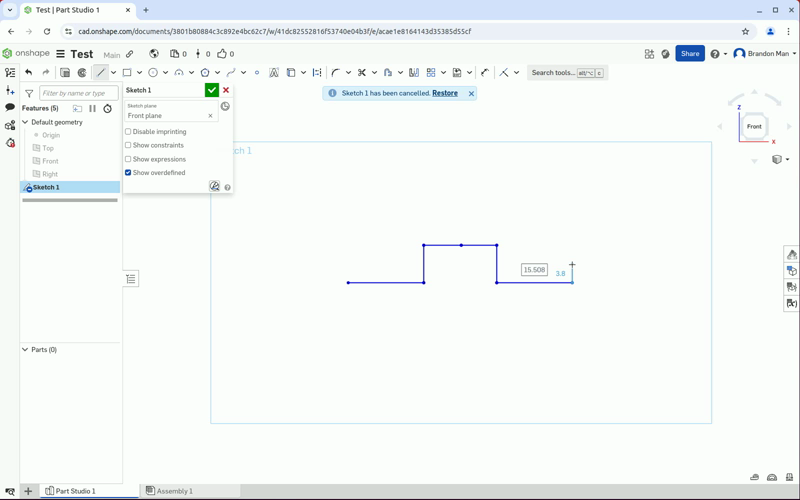
key_down(shift)
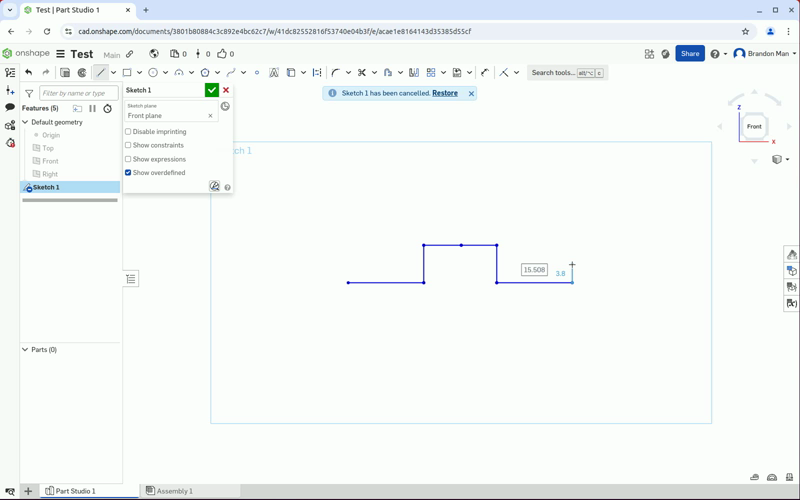
mouse_move(589, 264)
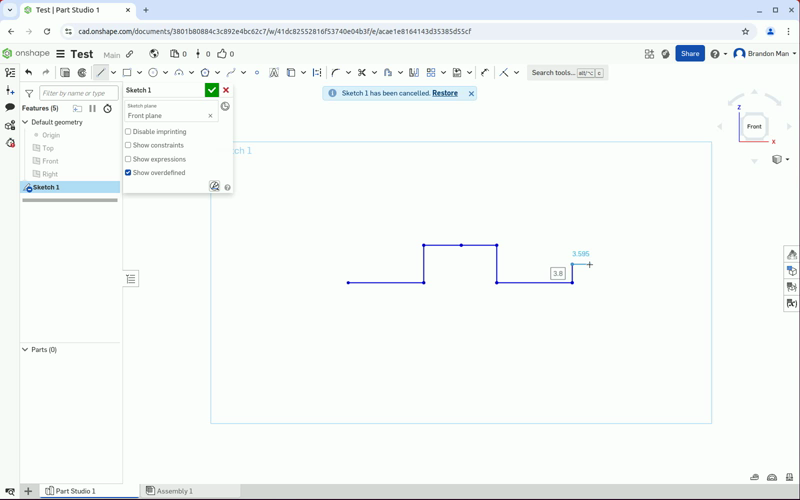
mouse_move(525, 264)
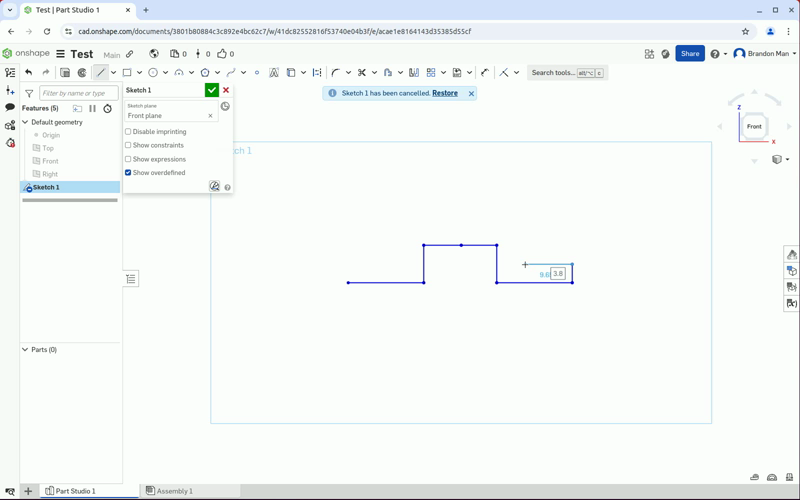
click(525, 264)
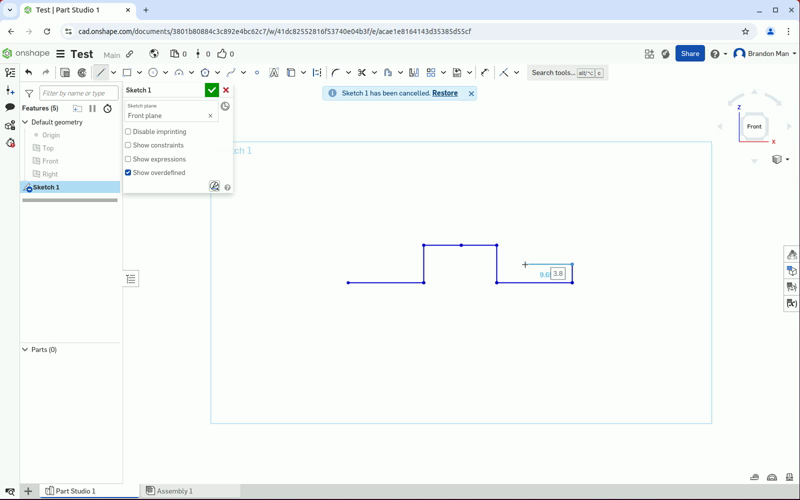
key_up(shift)
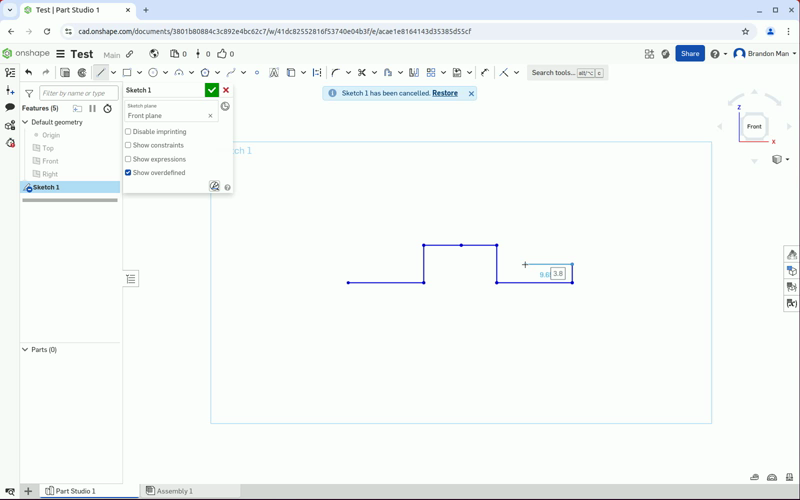
key_down(shift)
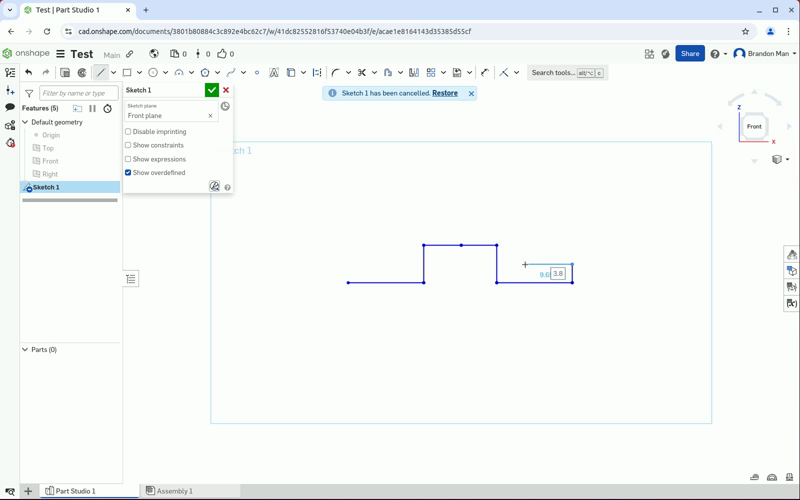
mouse_move(555, 264)
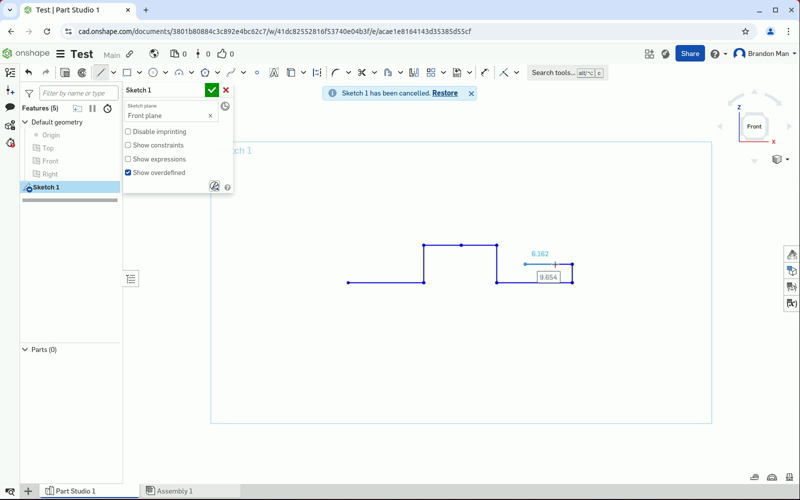
mouse_move(525, 226)
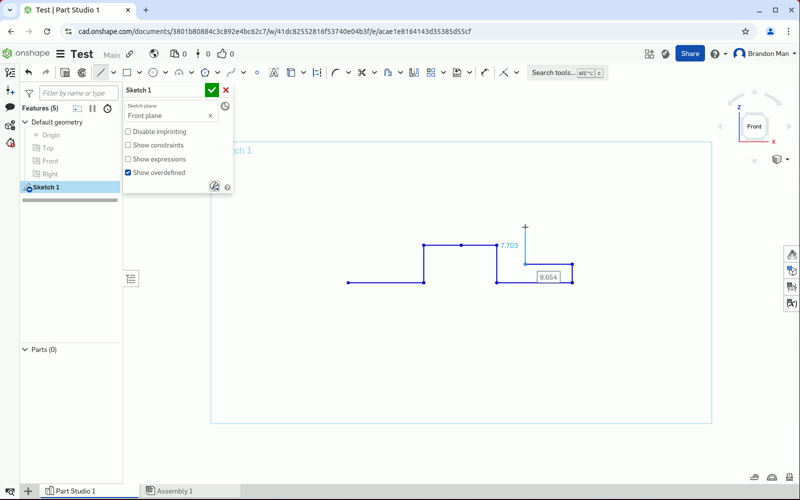
click(525, 226)
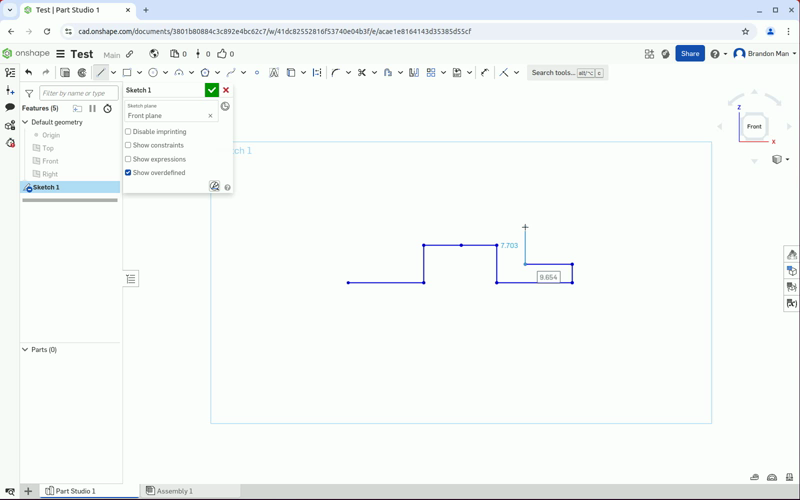
key_up(shift)
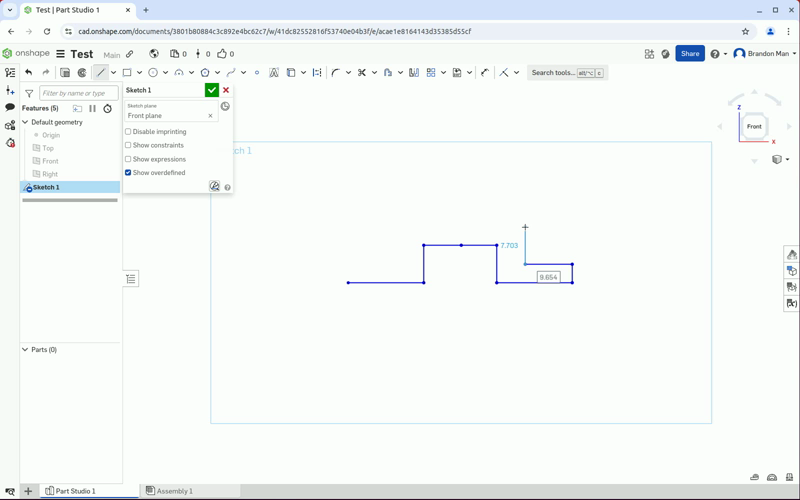
key_down(shift)
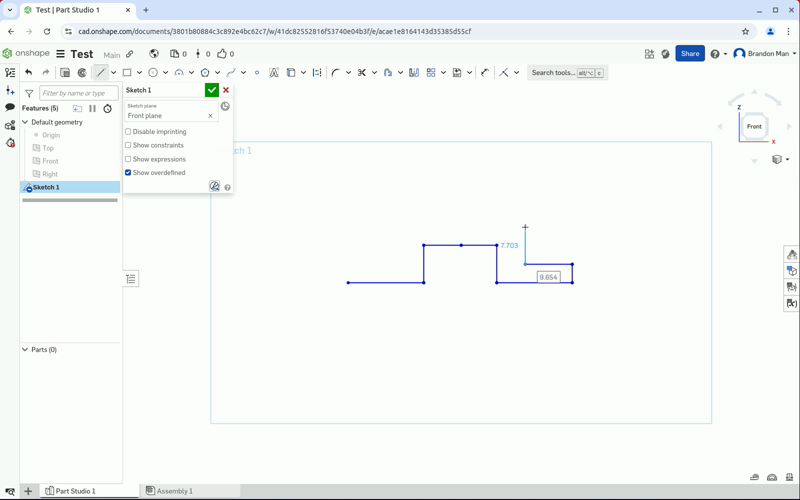
mouse_move(395, 226)
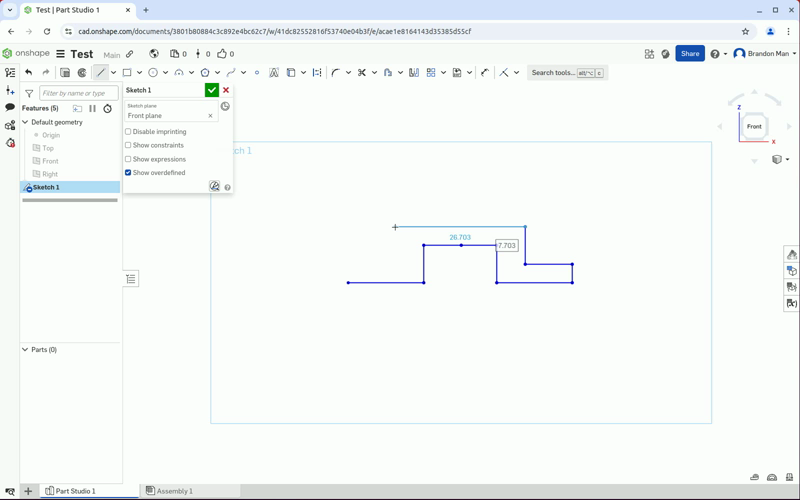
click(395, 226)
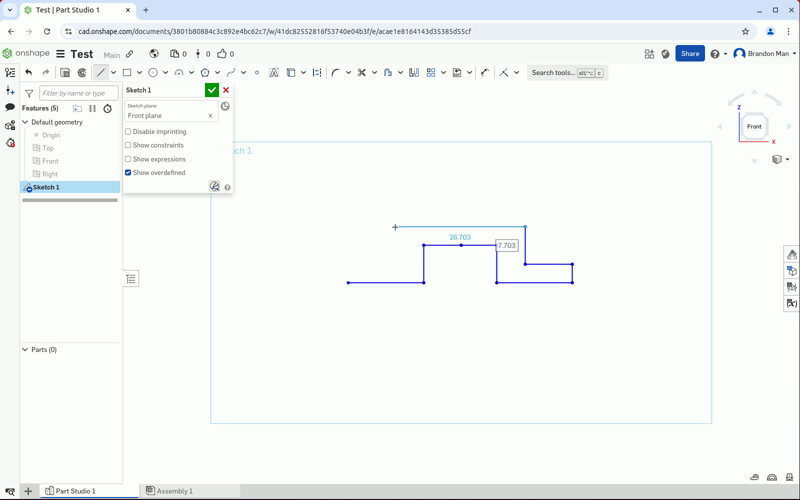
key_up(shift)
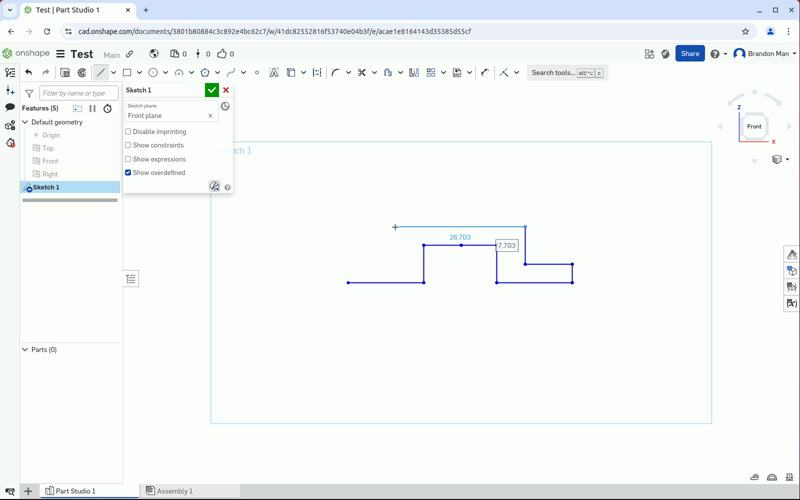
key_down(shift)
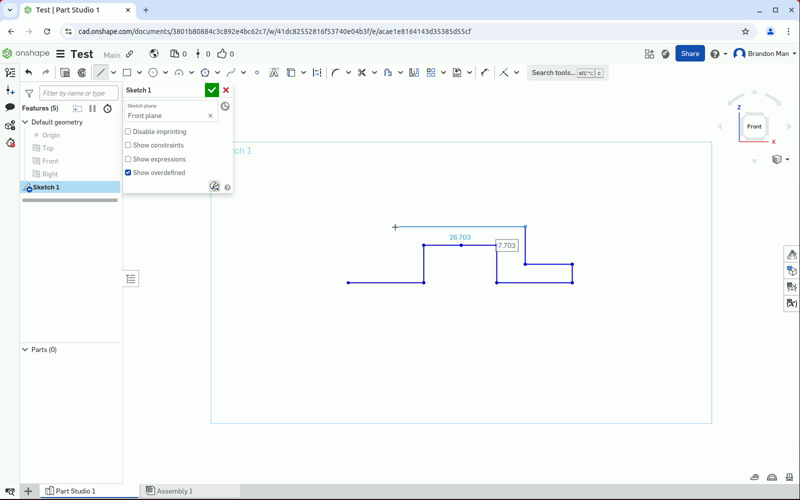
mouse_move(425, 226)
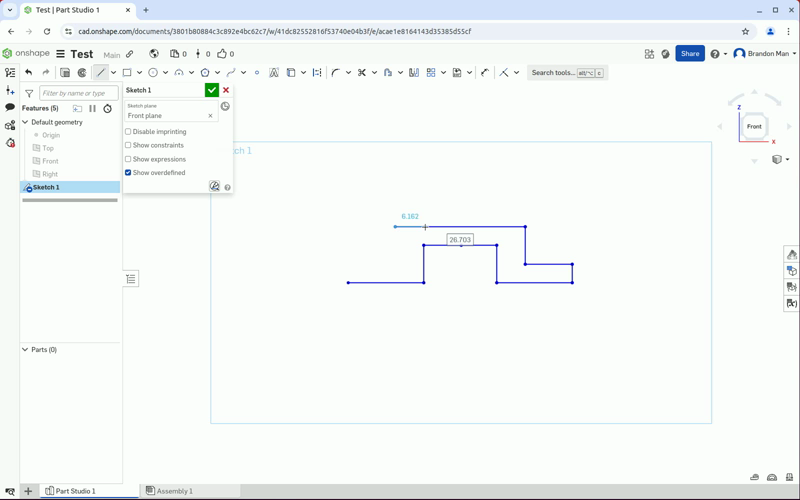
mouse_move(395, 264)
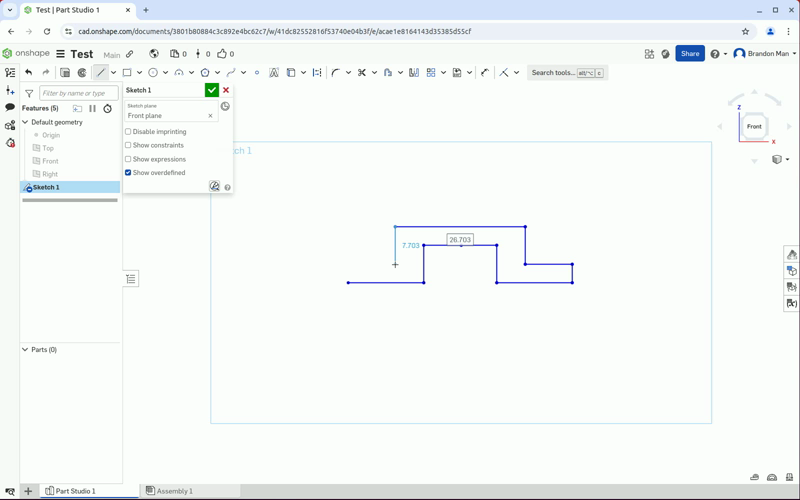
click(395, 264)
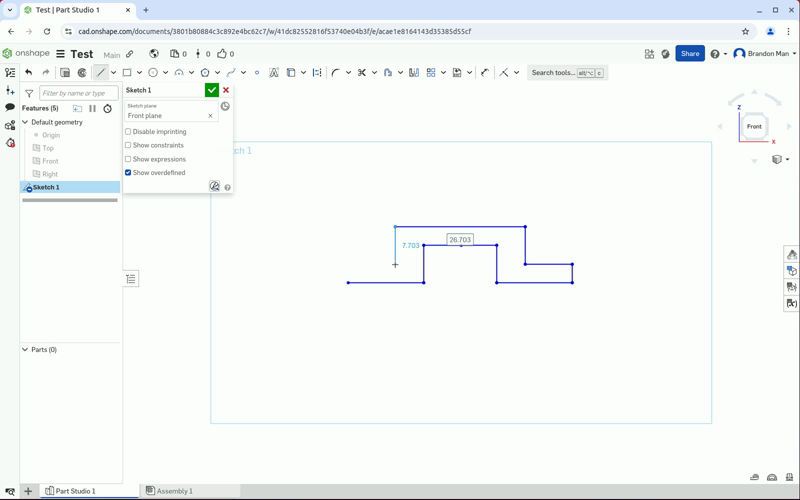
key_up(shift)
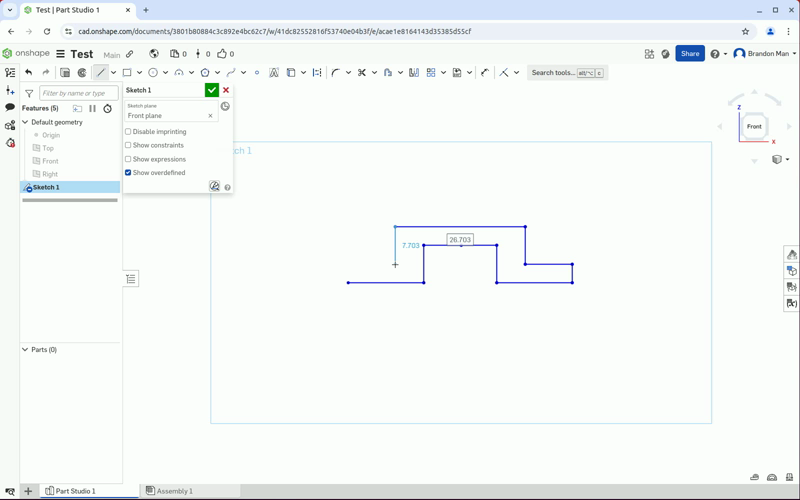
key_down(shift)
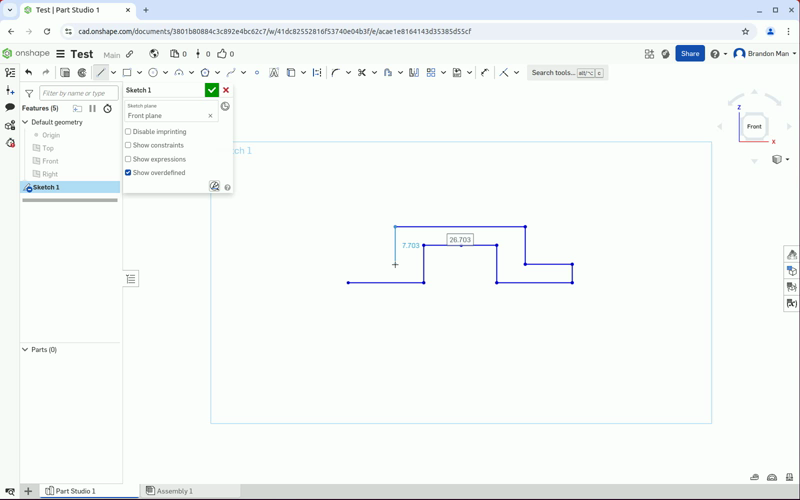
mouse_move(425, 264)
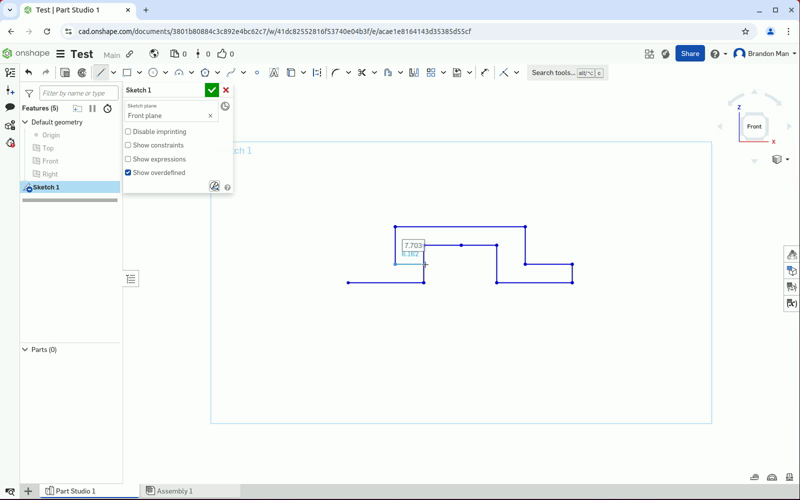
mouse_move(348, 264)
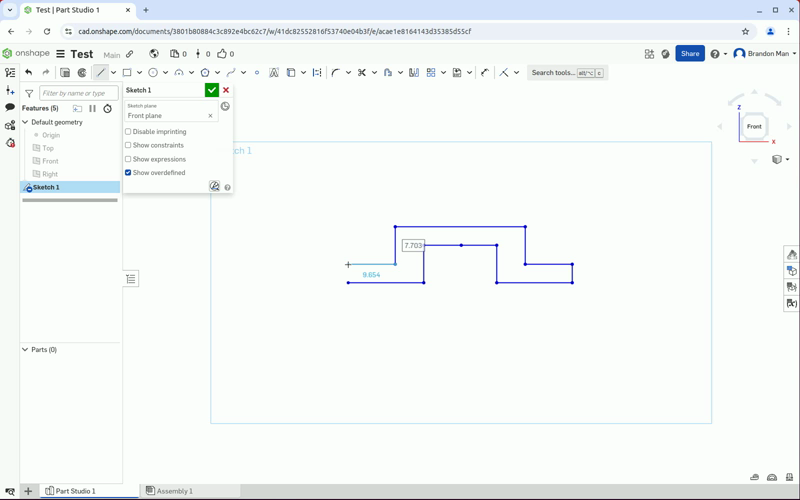
click(348, 264)
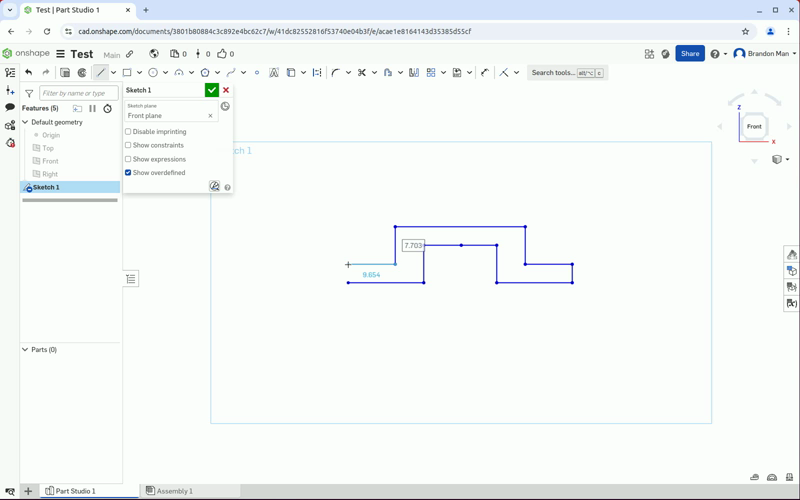
key_up(shift)
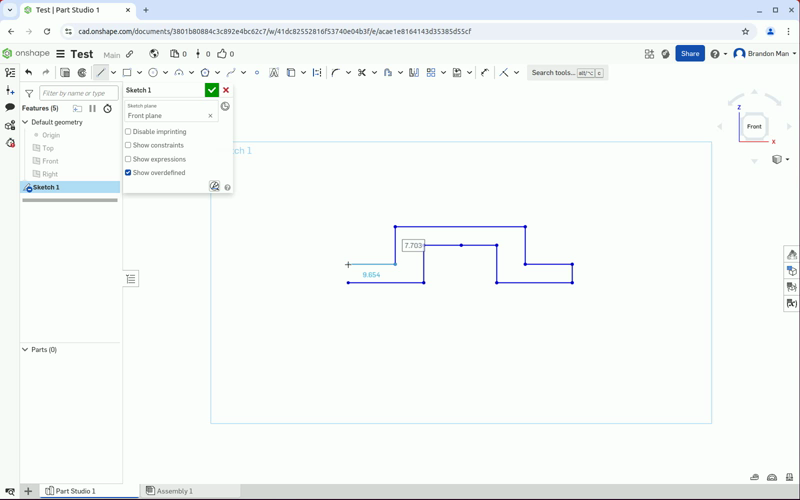
mouse_move(378, 264)
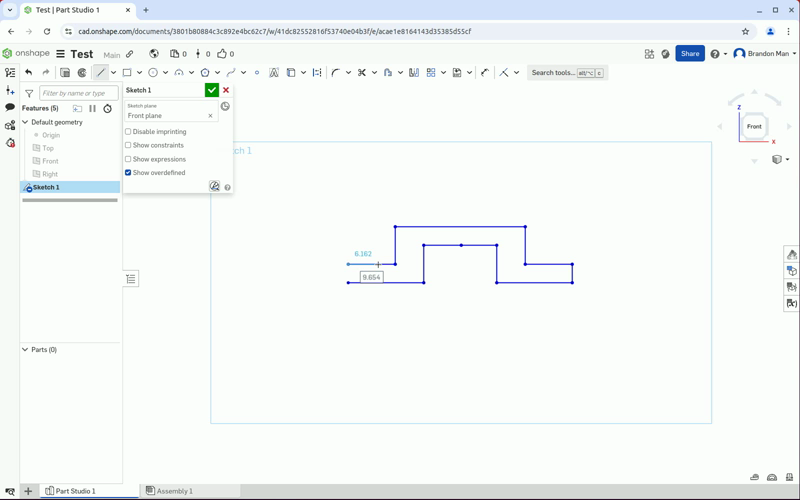
key_down(shift)
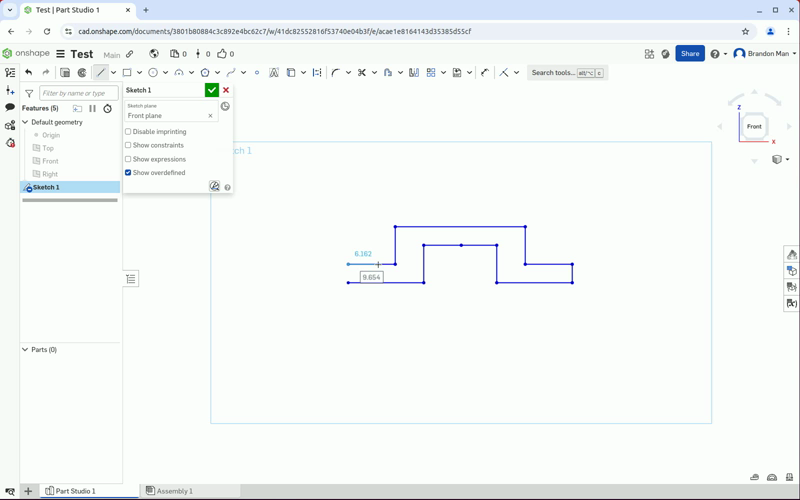
mouse_move(348, 282)
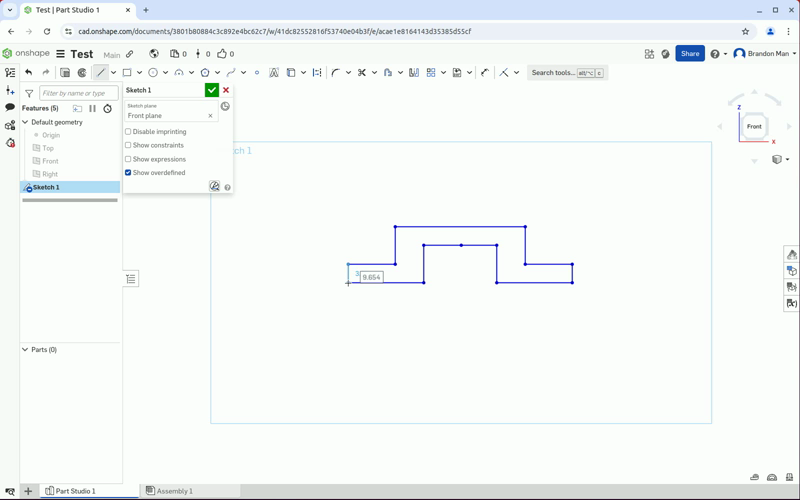
key_up(shift)
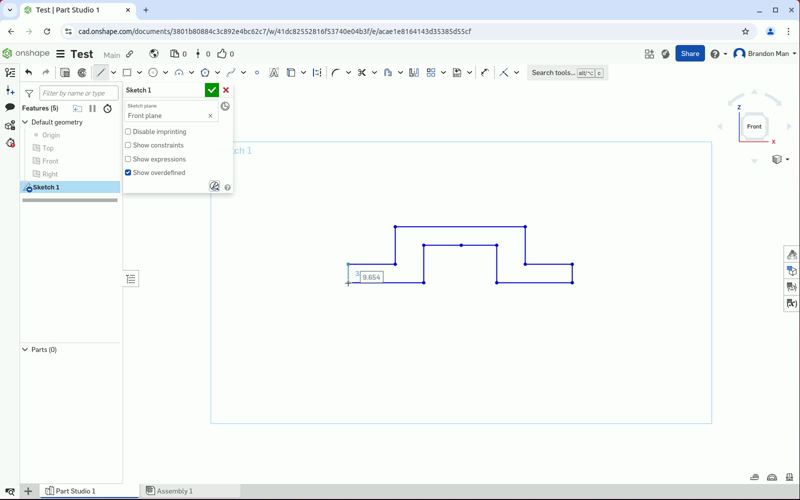
click(348, 282)
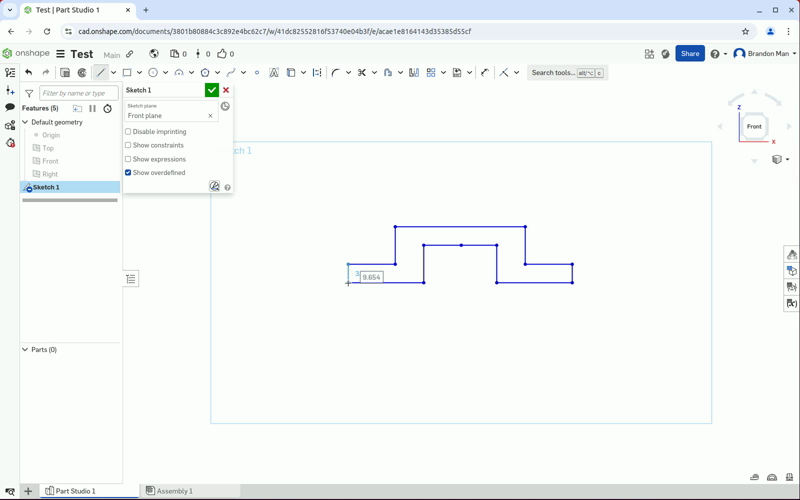
key(esc)
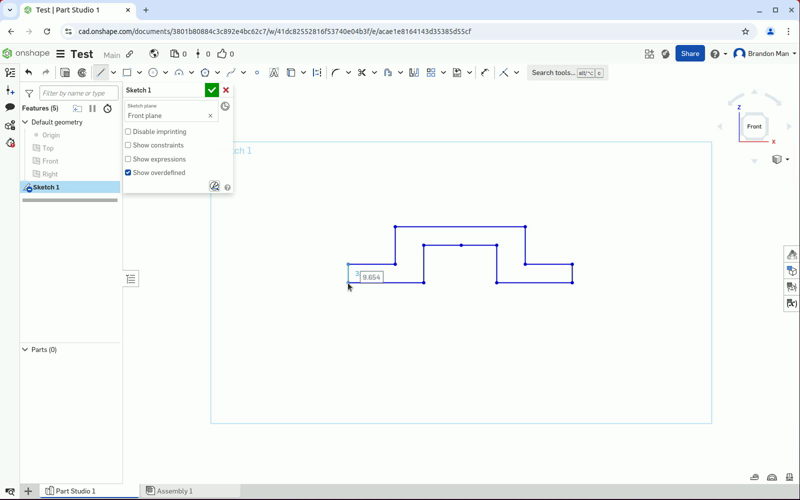
mouse_move(402, 241)
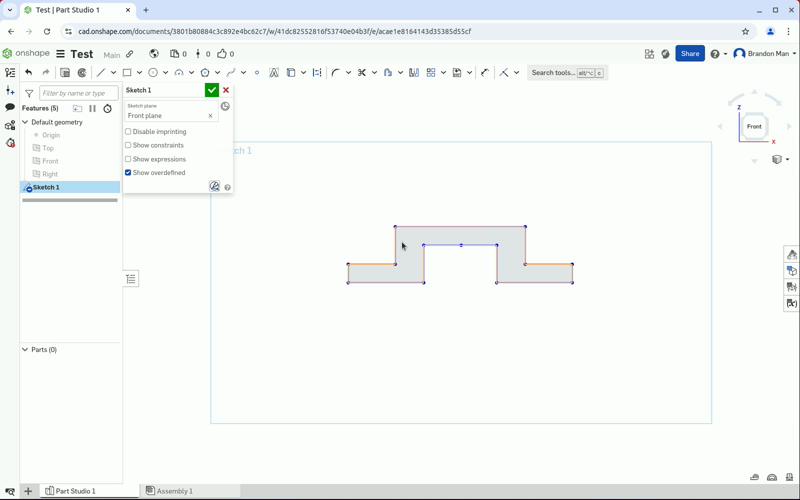
click(402, 241)
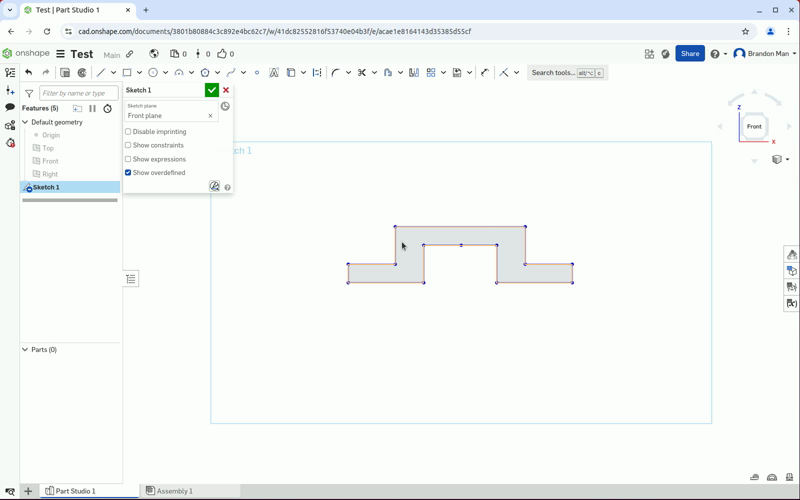
mouse_move(73, 352)
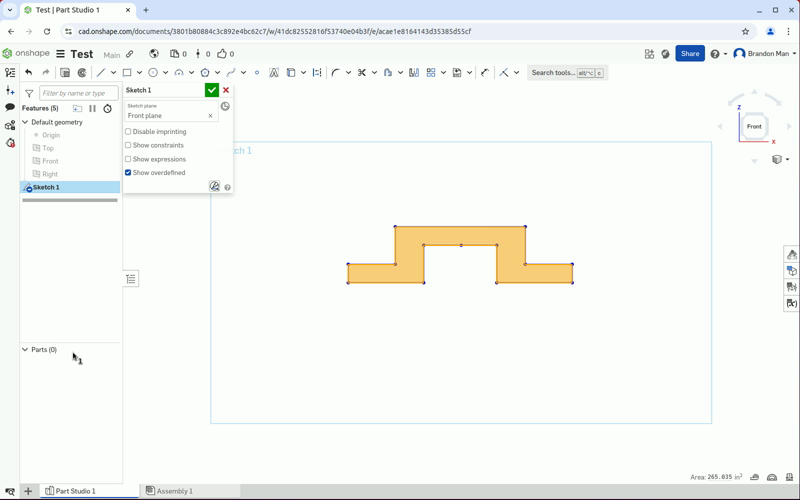
key(shift+y)
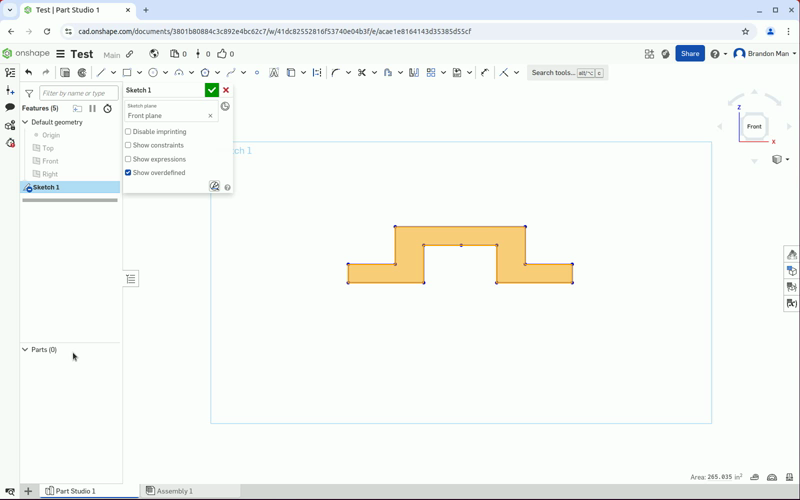
key(shift+e)
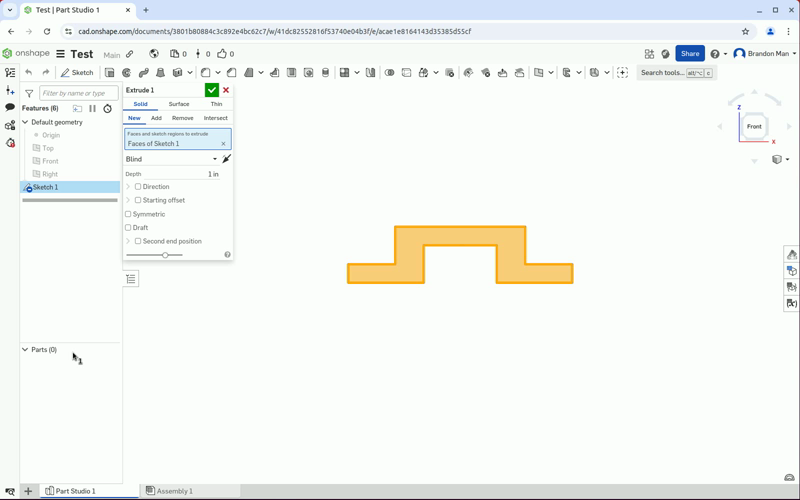
mouse_move(143, 106)
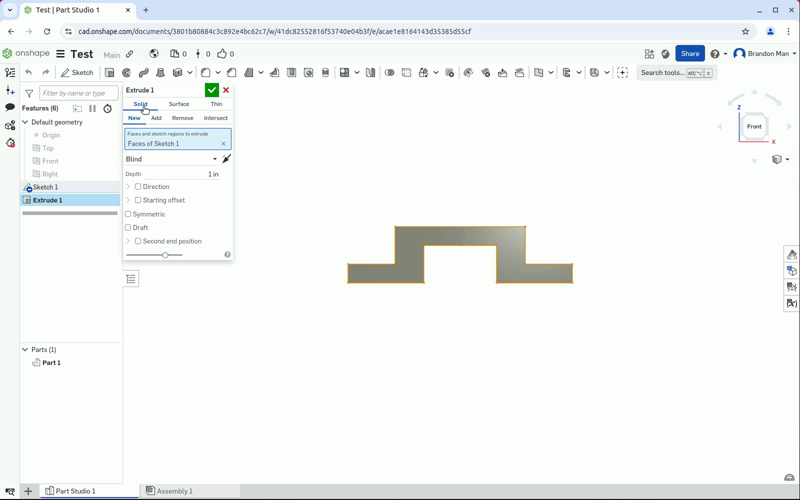
click(143, 106)
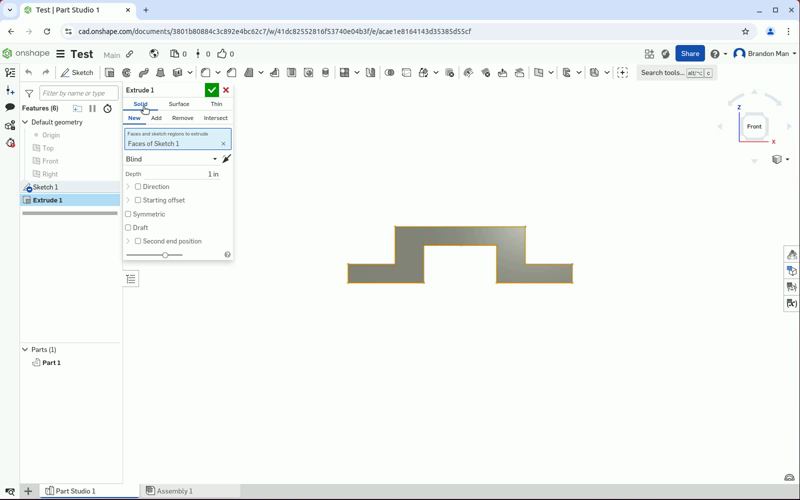
mouse_move(137, 120)
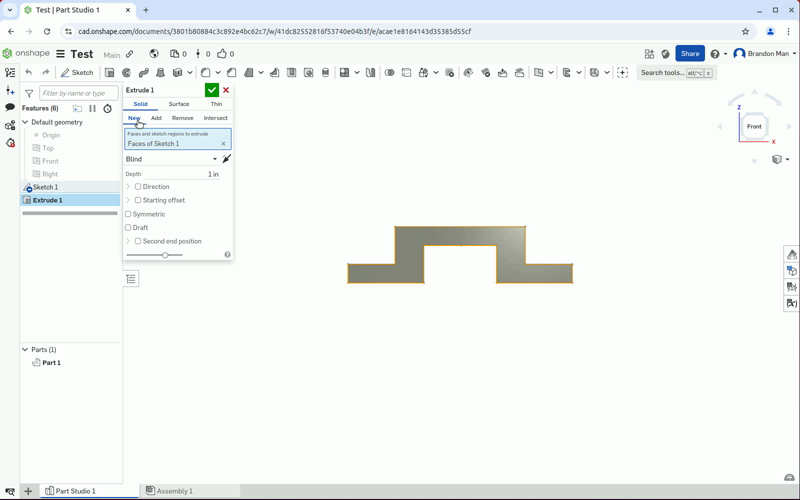
click(137, 120)
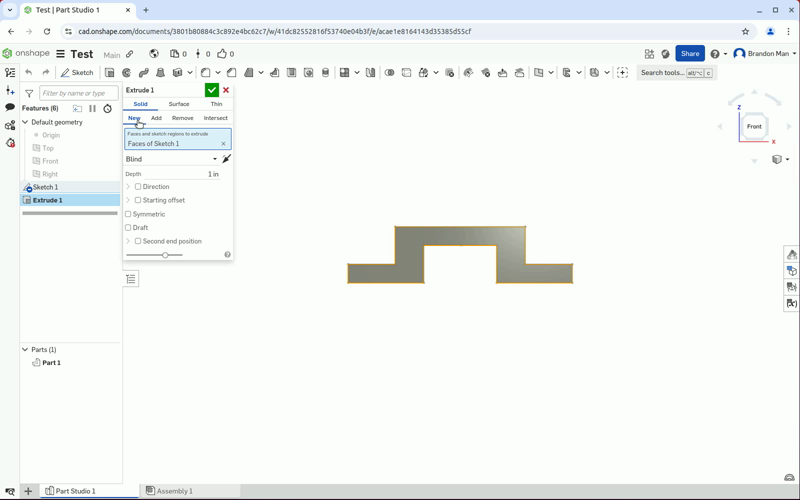
key(tab, 4)
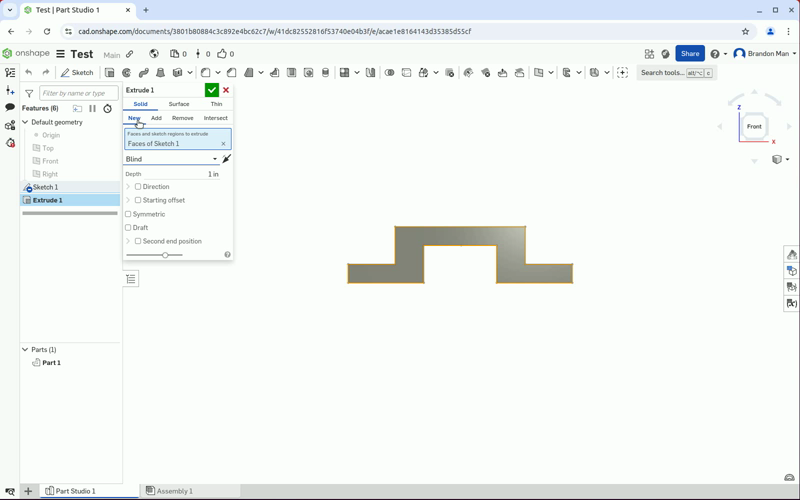
text(19.256)
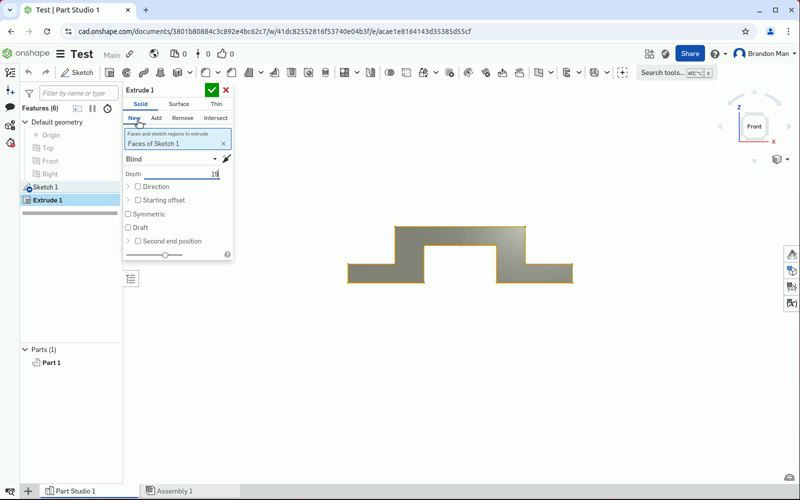
key(tab, 3)
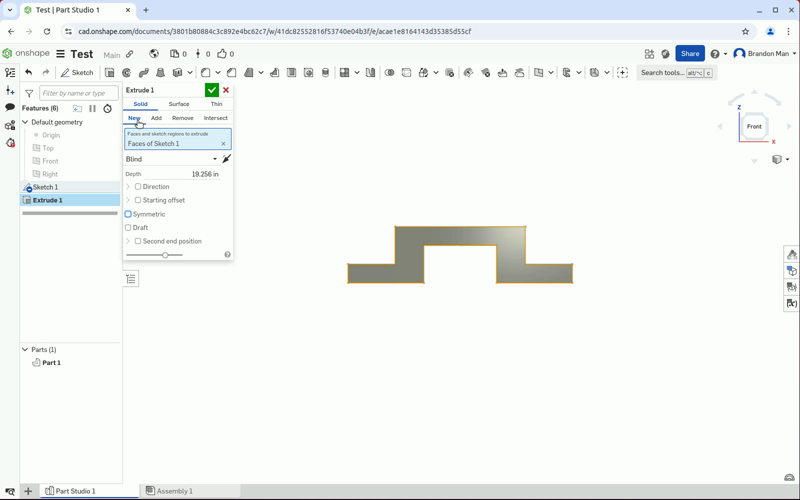
key(space)
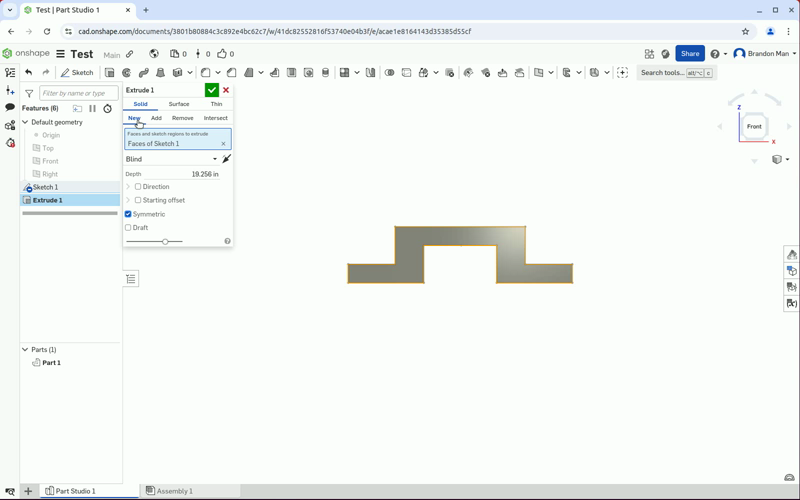
key(enter)
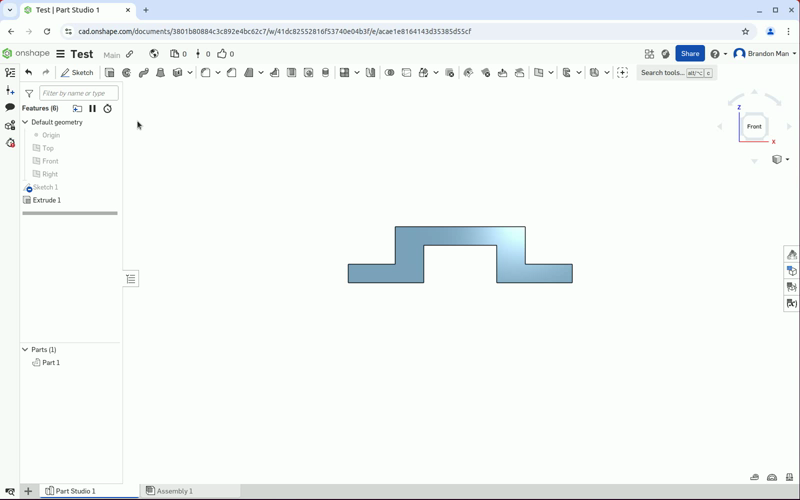
key(shift+h)
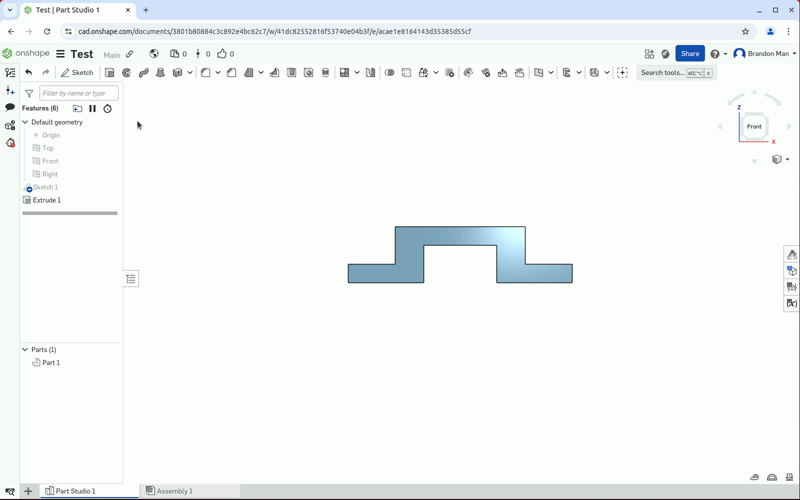
key(shift+h)
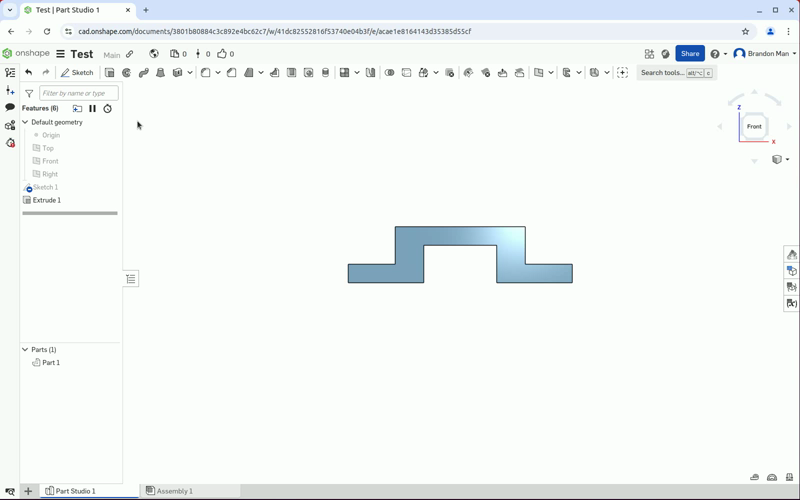
mouse_move(73, 189)
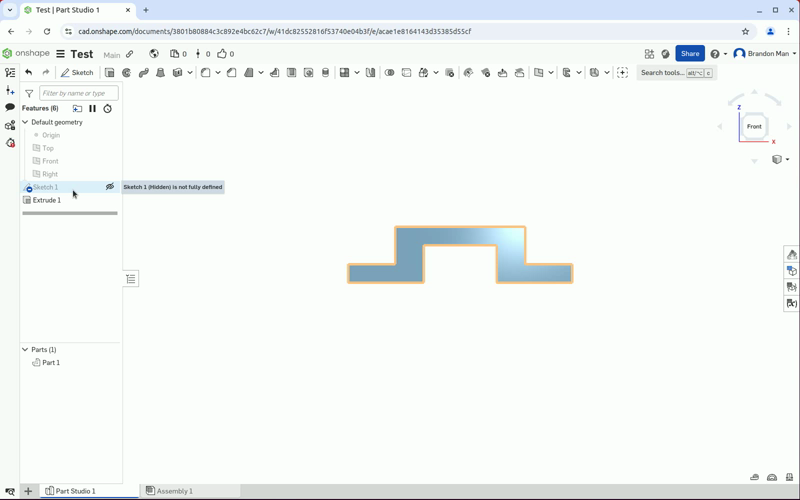
click(73, 189)
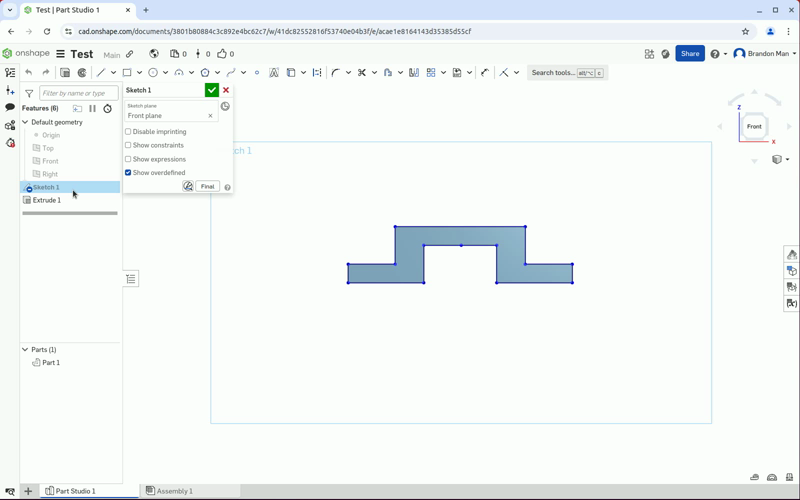
mouse_move(229, 92)
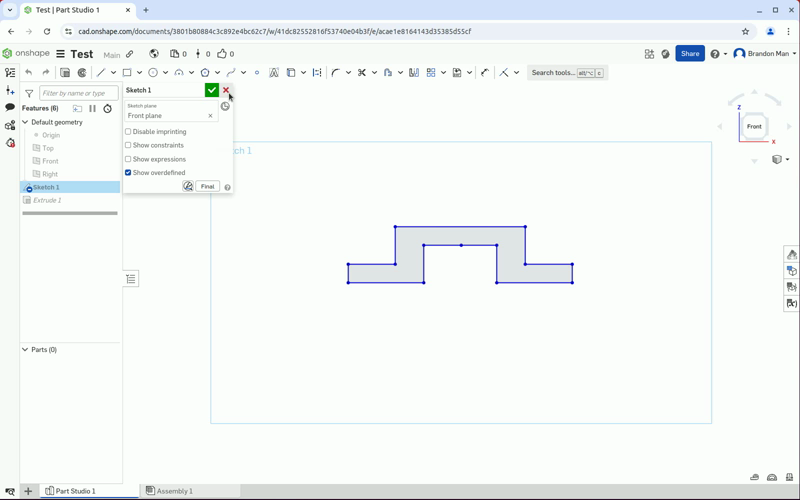
click(229, 92)
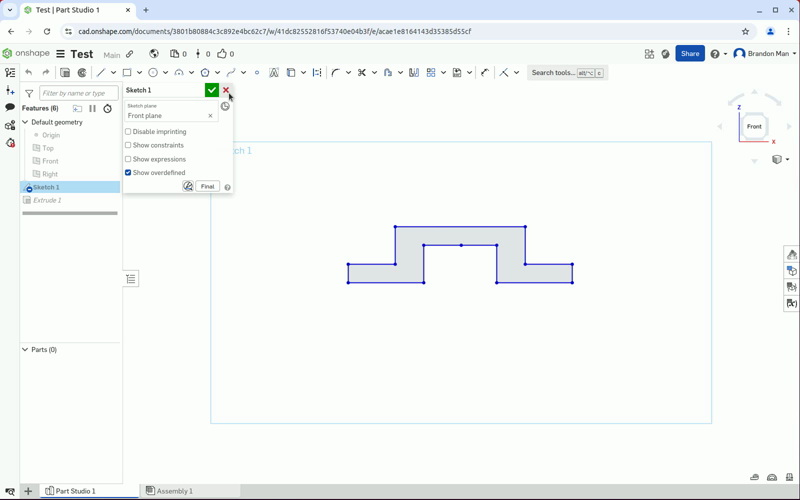
key(shift+s)
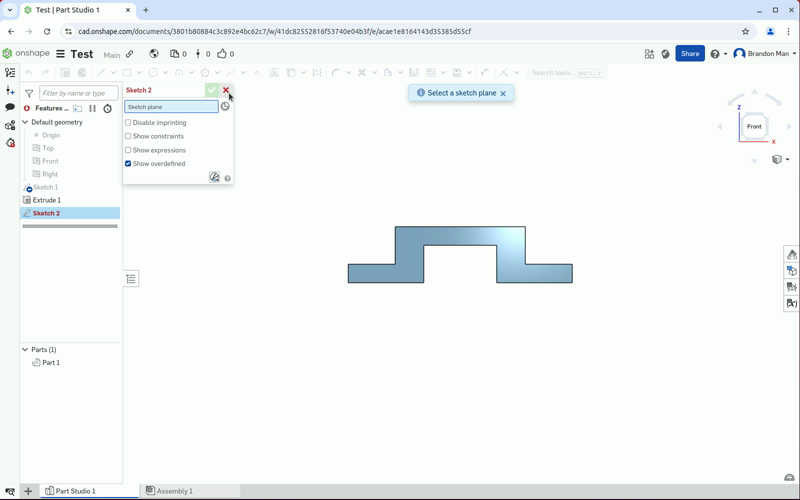
mouse_move(73, 163)
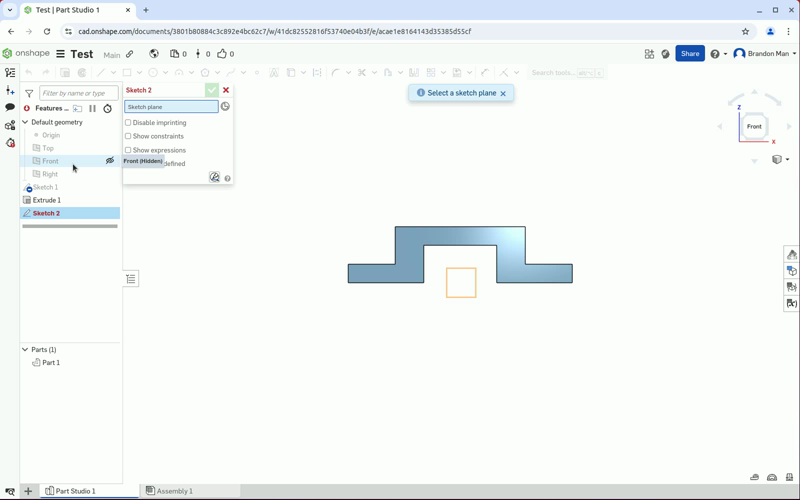
click(73, 163)
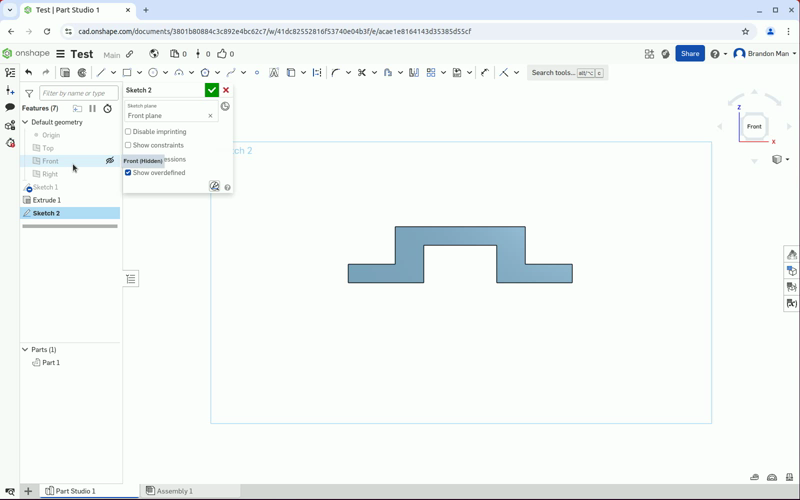
mouse_move(73, 352)
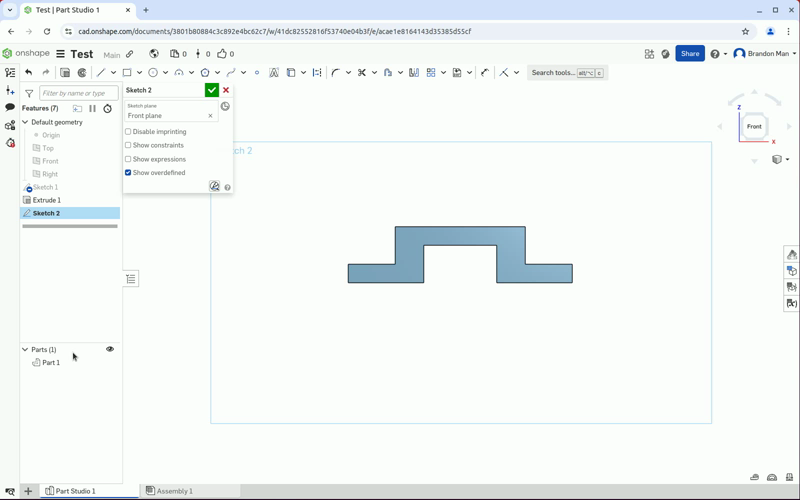
key(y)
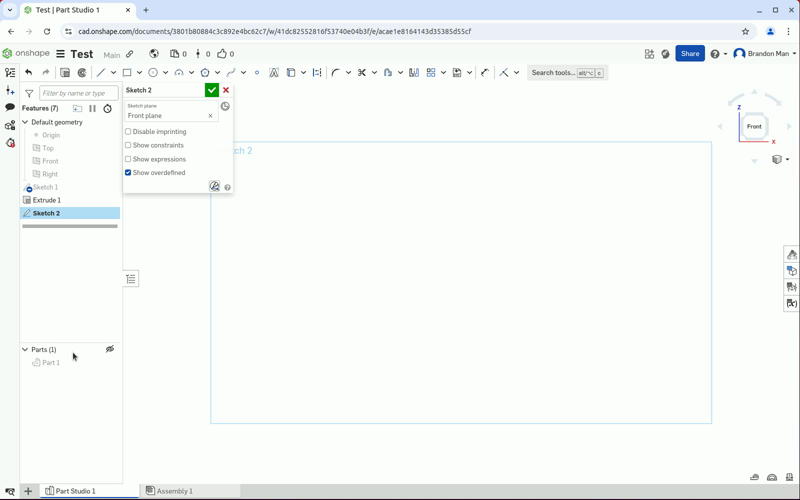
key(l)
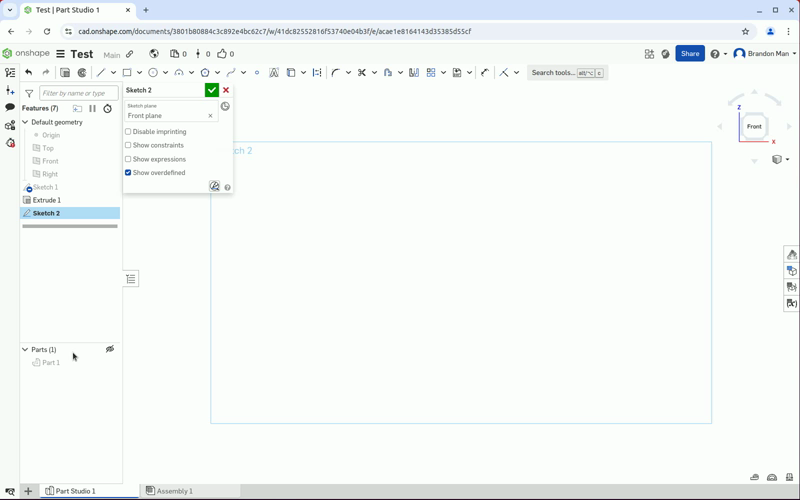
key_down(shift)
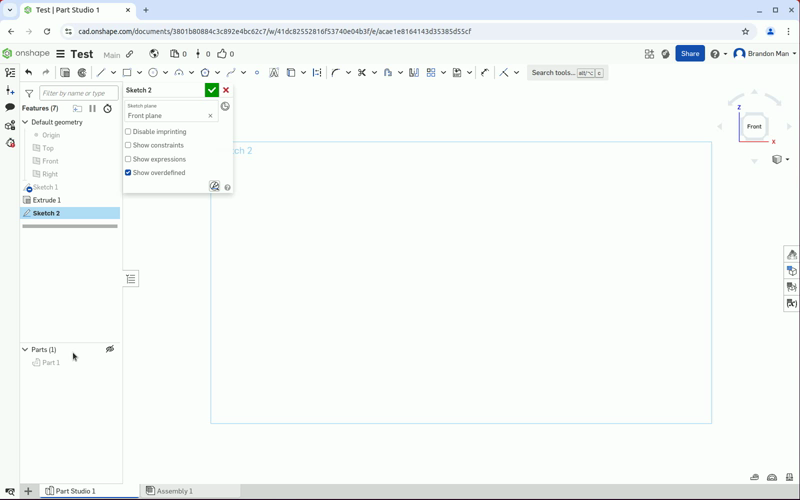
mouse_move(395, 226)
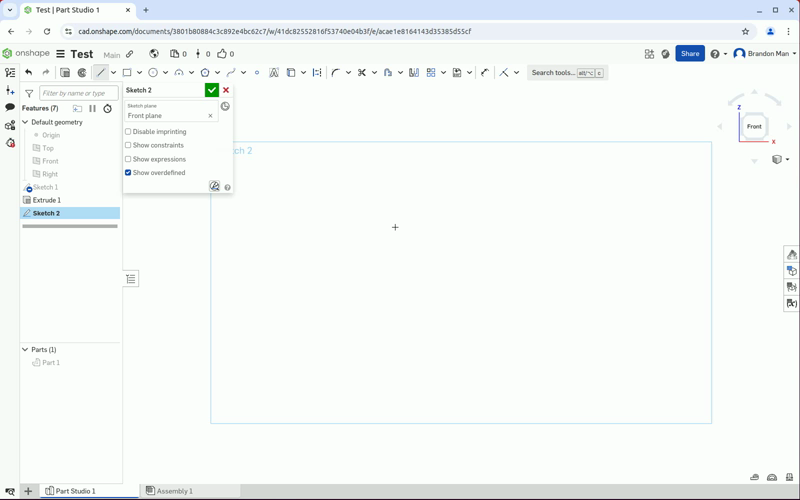
click(395, 226)
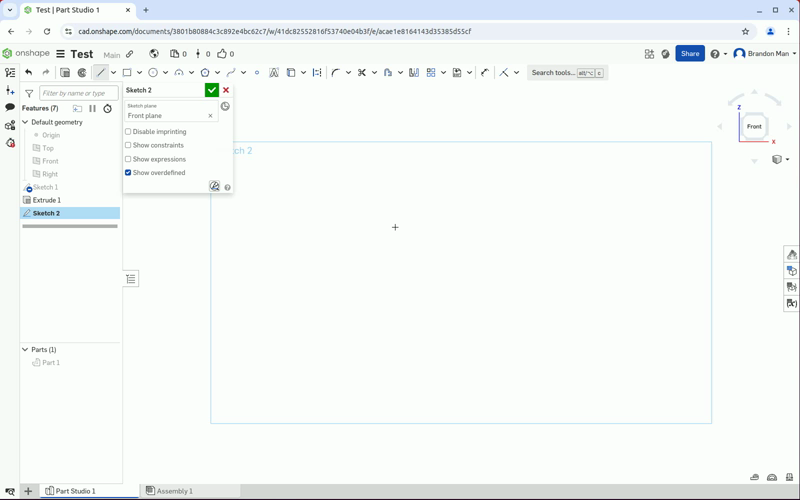
key_up(shift)
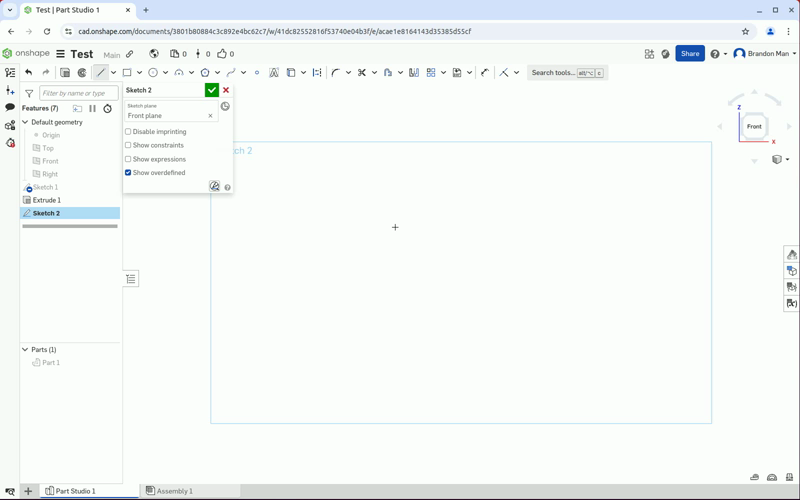
key_down(shift)
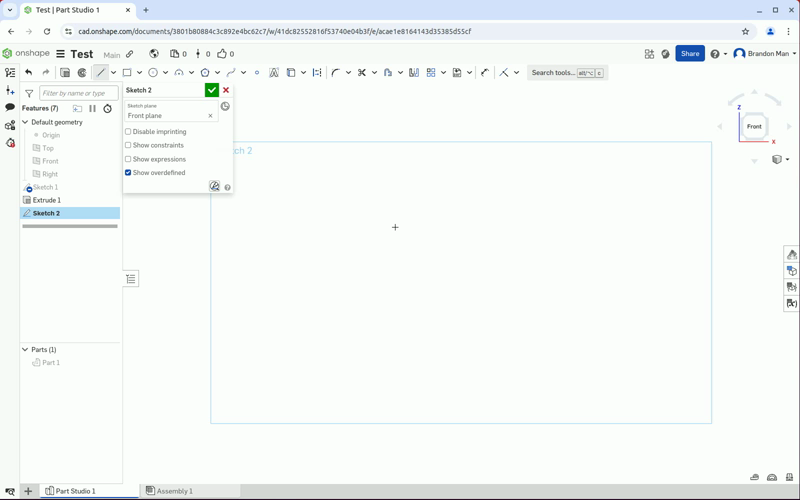
mouse_move(526, 226)
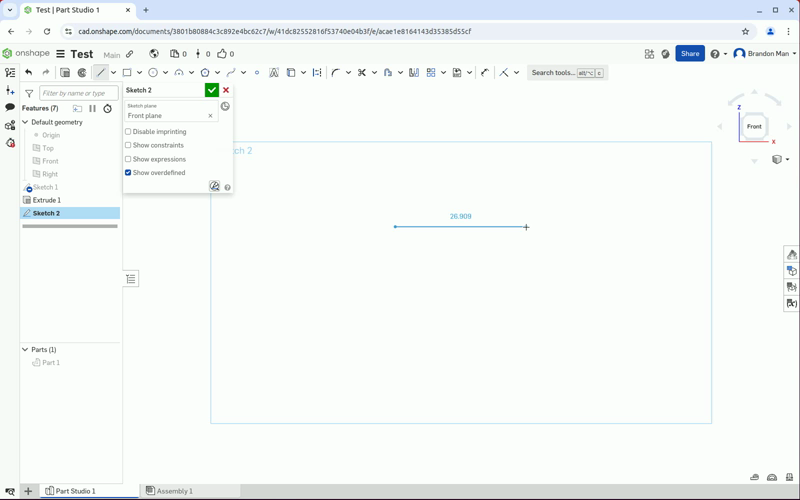
click(526, 226)
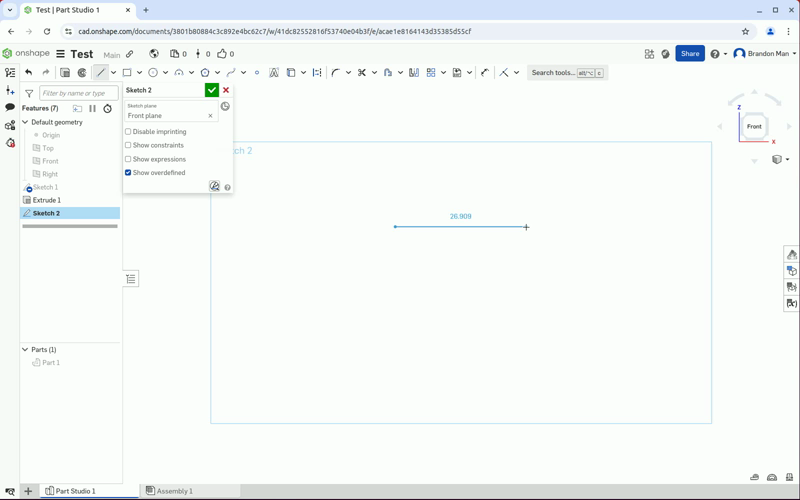
key_up(shift)
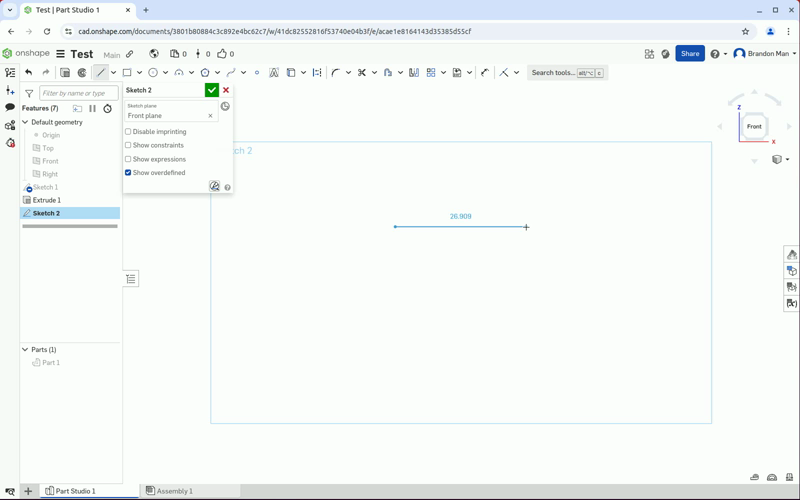
key_down(shift)
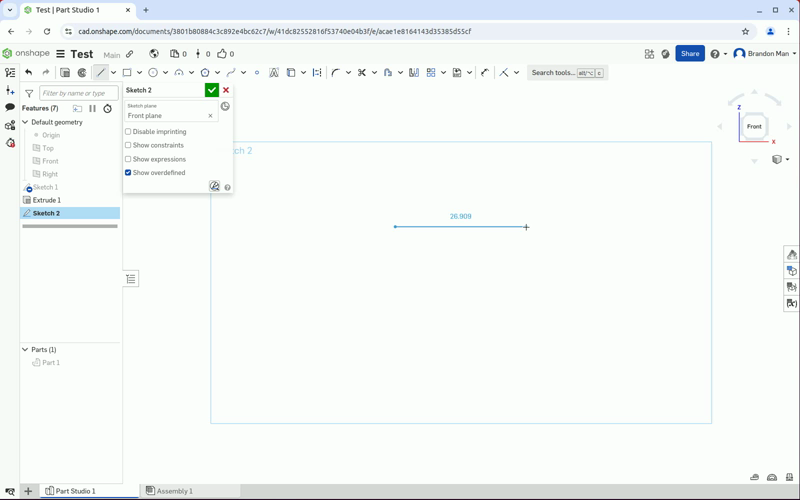
mouse_move(556, 226)
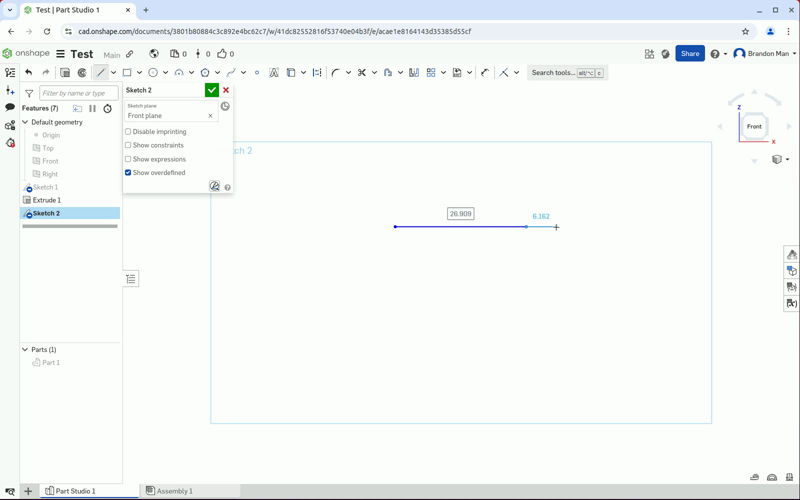
mouse_move(526, 189)
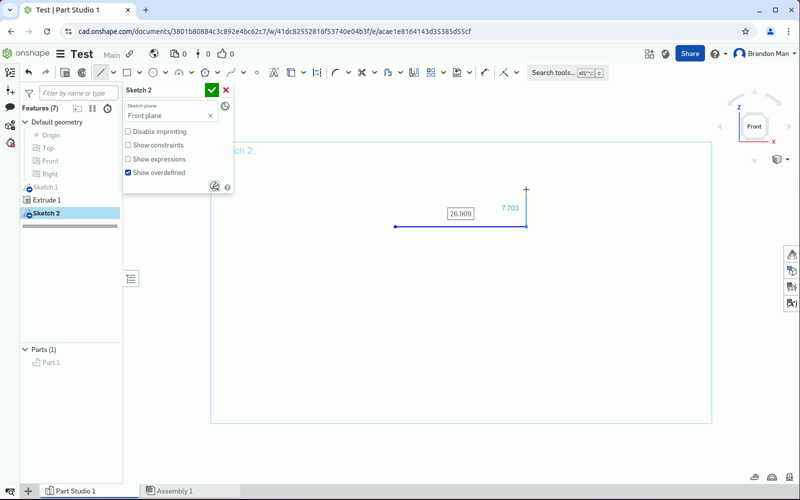
click(526, 189)
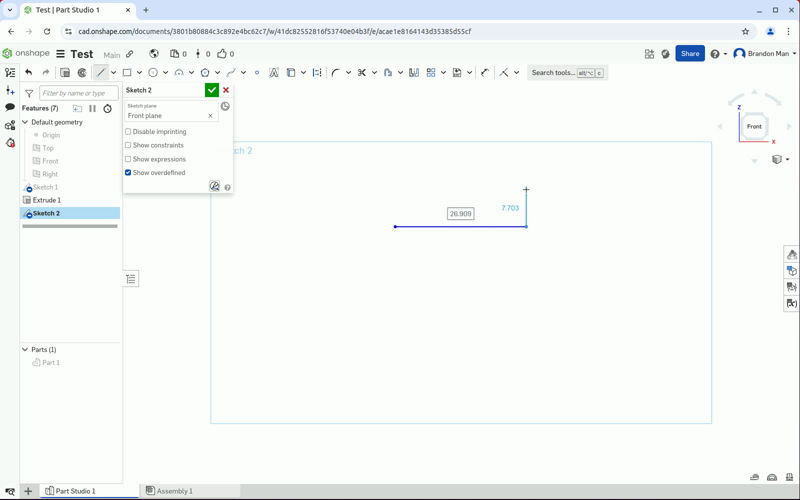
key_up(shift)
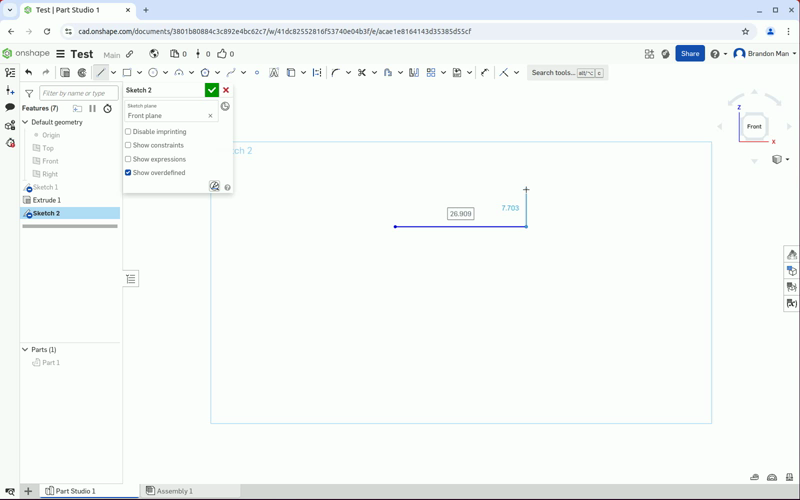
key_down(shift)
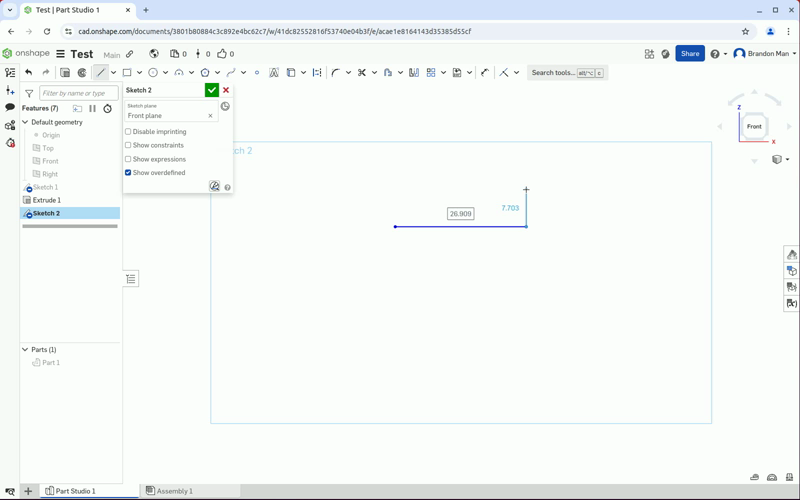
mouse_move(556, 189)
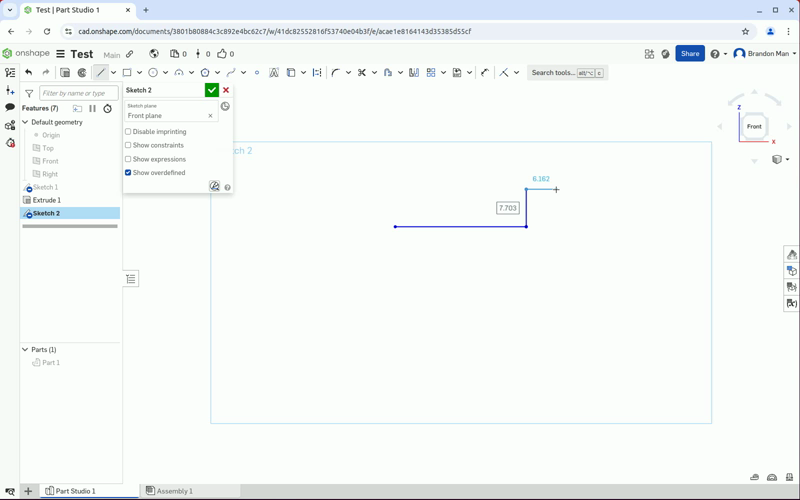
mouse_move(489, 189)
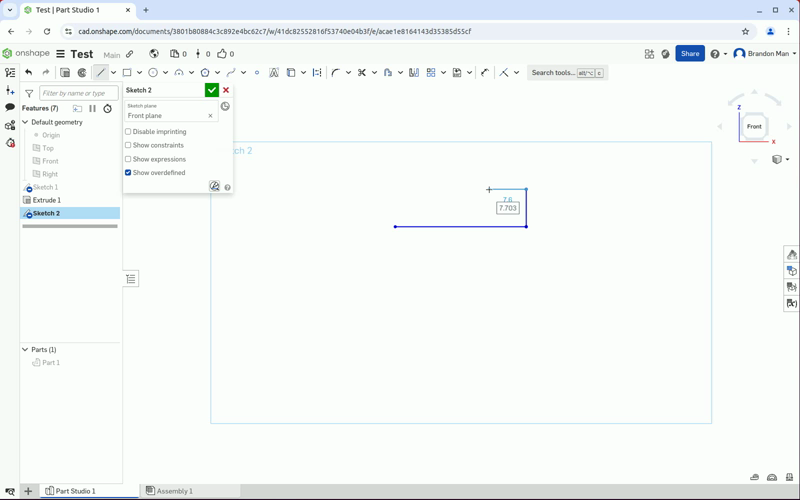
click(489, 189)
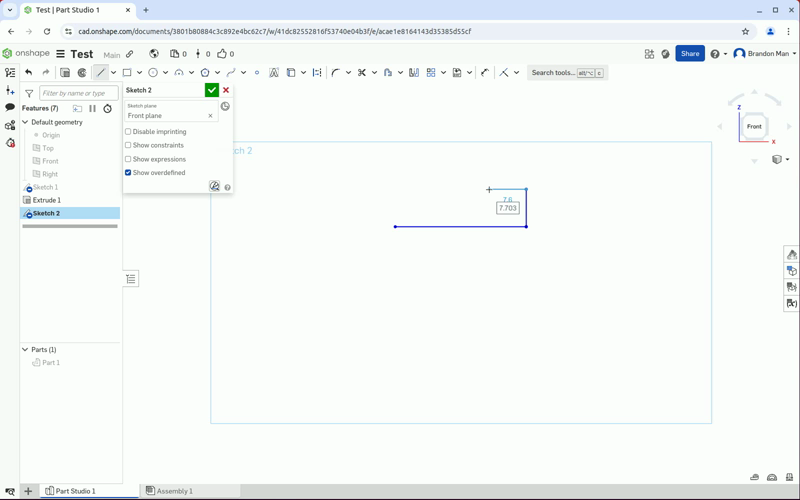
key_up(shift)
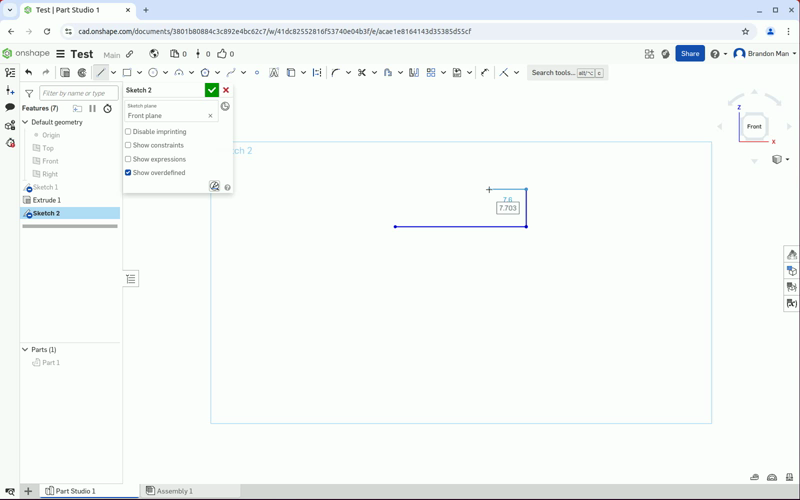
key_down(shift)
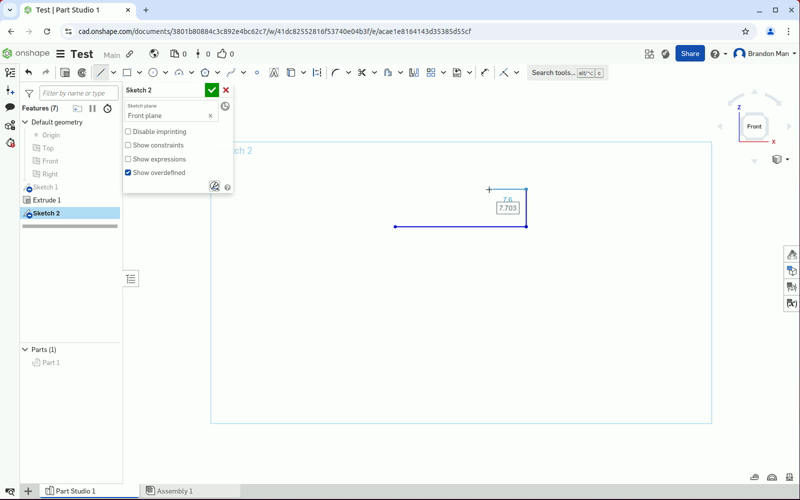
mouse_move(519, 189)
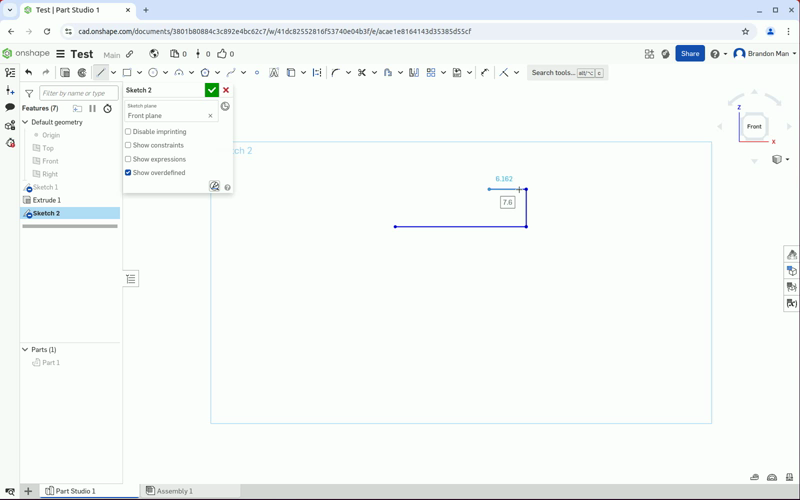
mouse_move(489, 207)
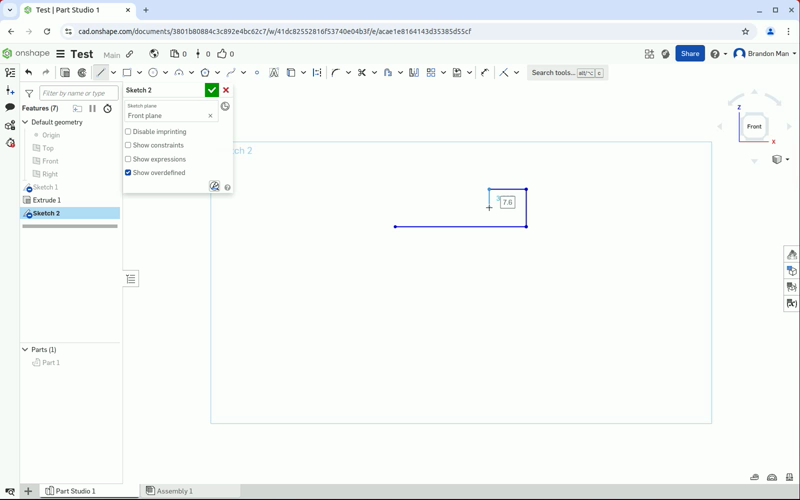
click(489, 207)
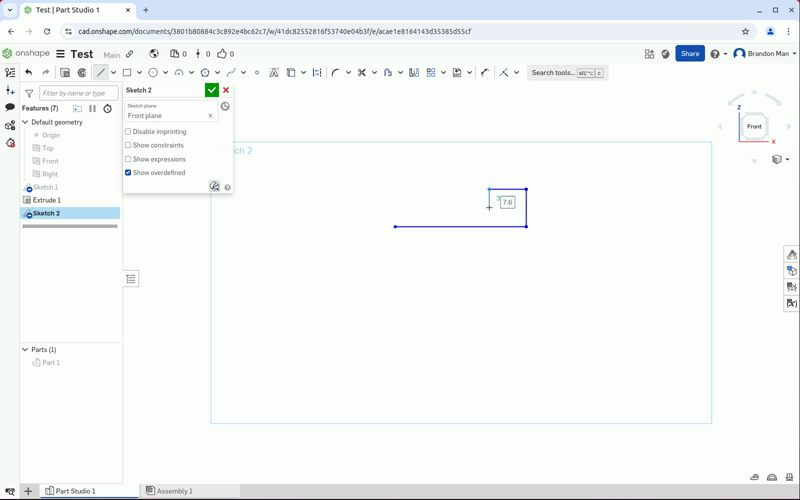
key_up(shift)
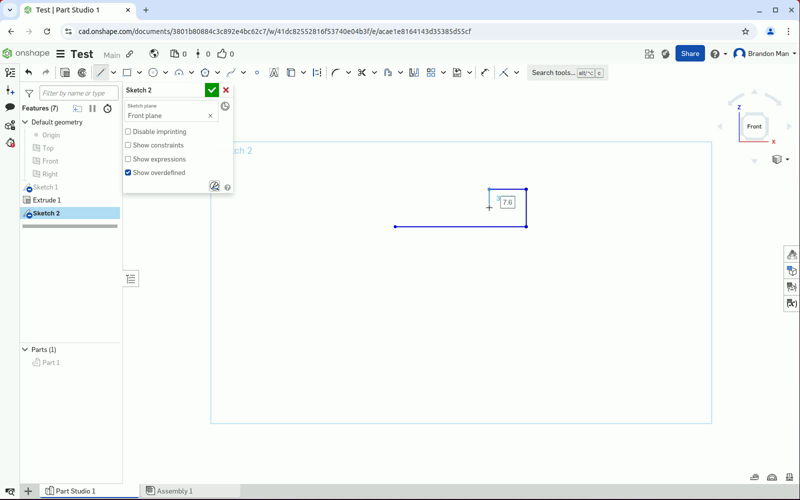
key_down(shift)
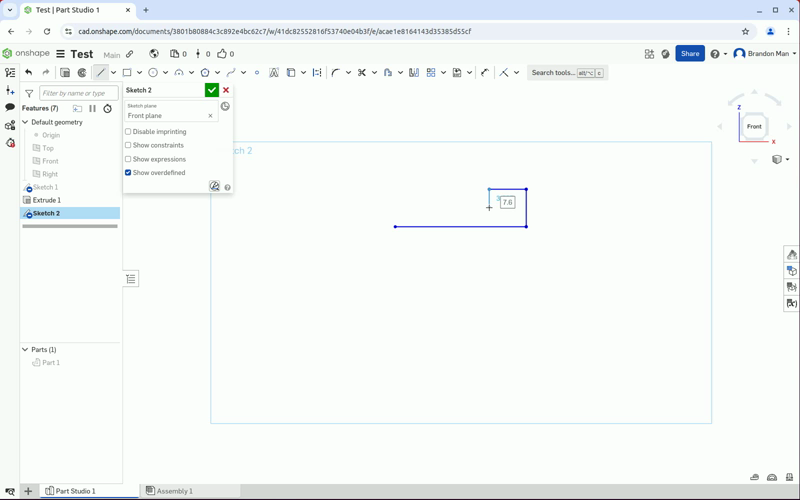
mouse_move(519, 207)
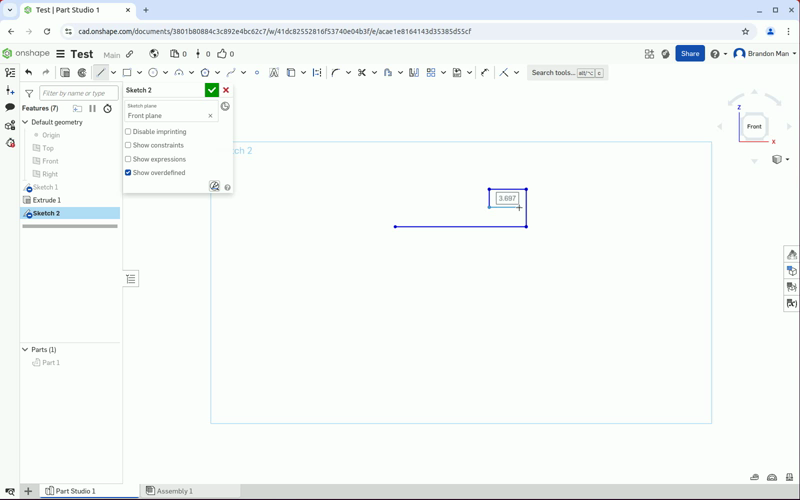
mouse_move(461, 207)
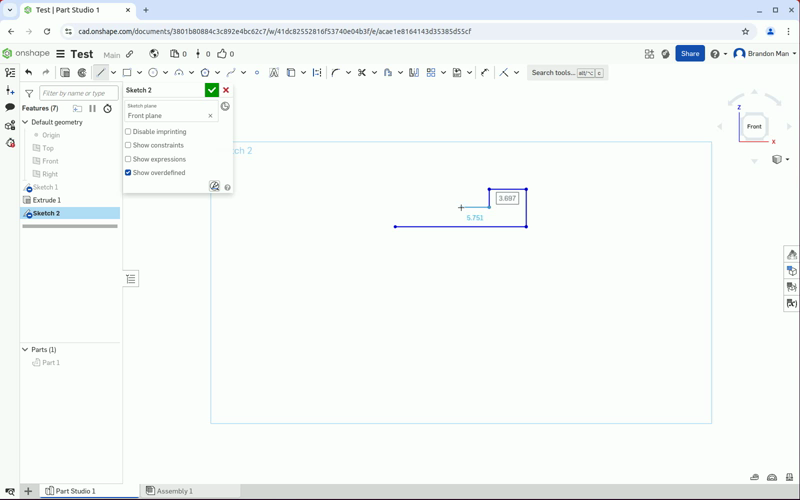
click(461, 207)
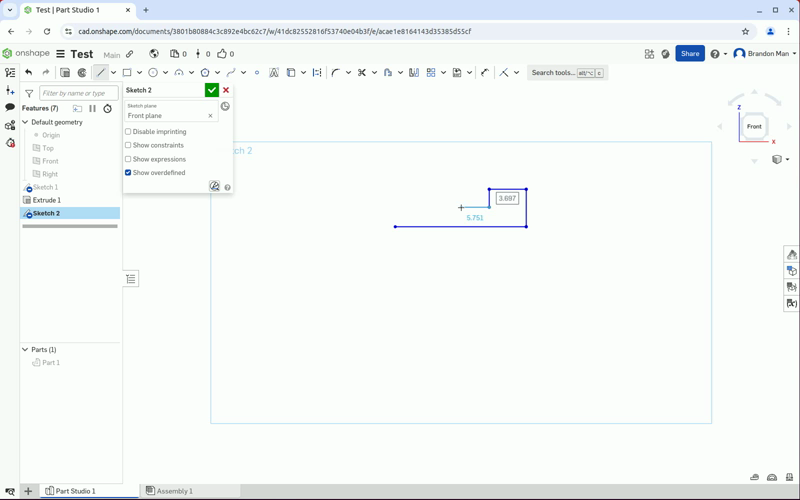
key_up(shift)
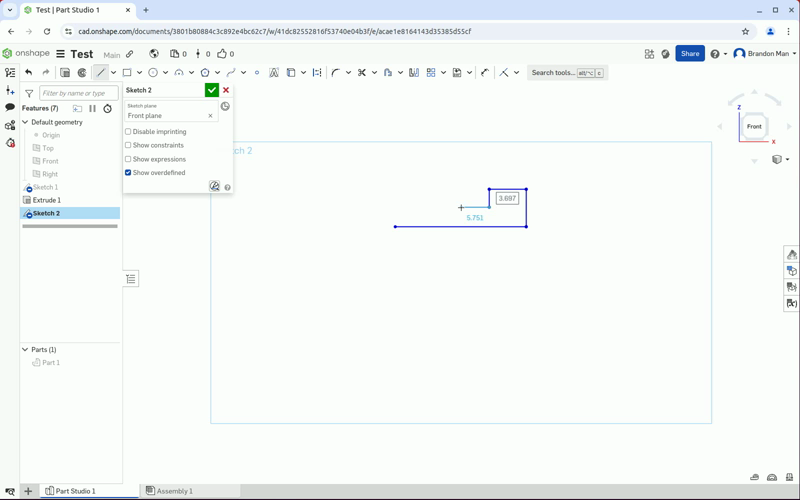
key_down(shift)
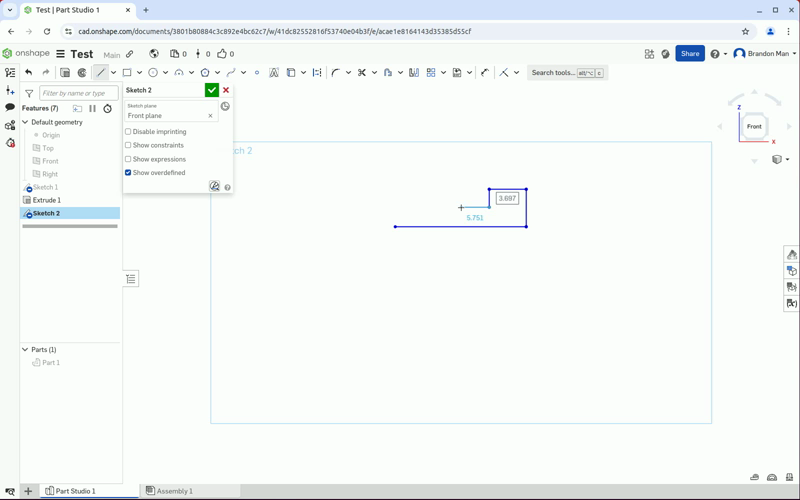
mouse_move(491, 207)
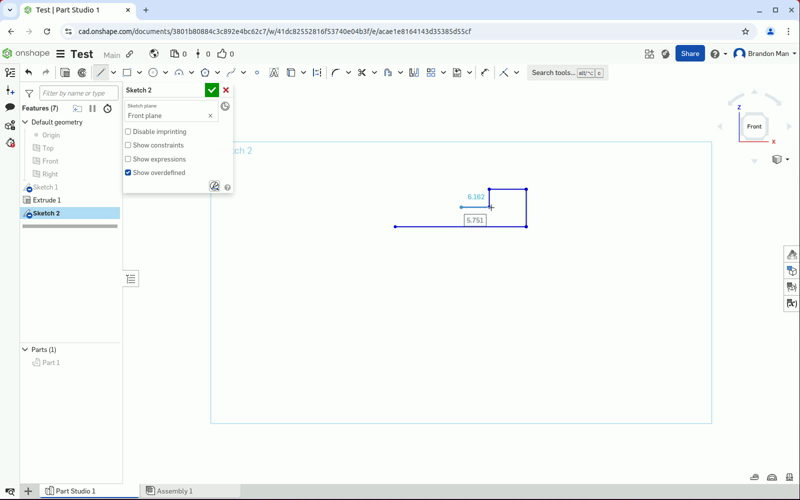
mouse_move(432, 207)
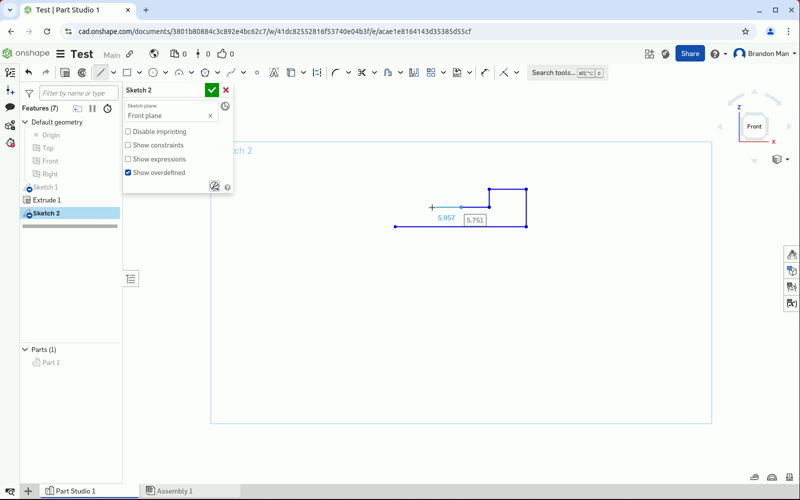
click(432, 207)
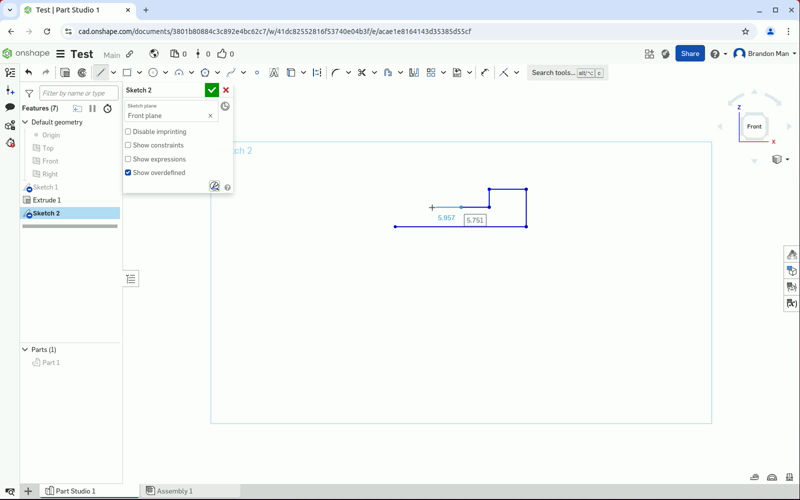
key_up(shift)
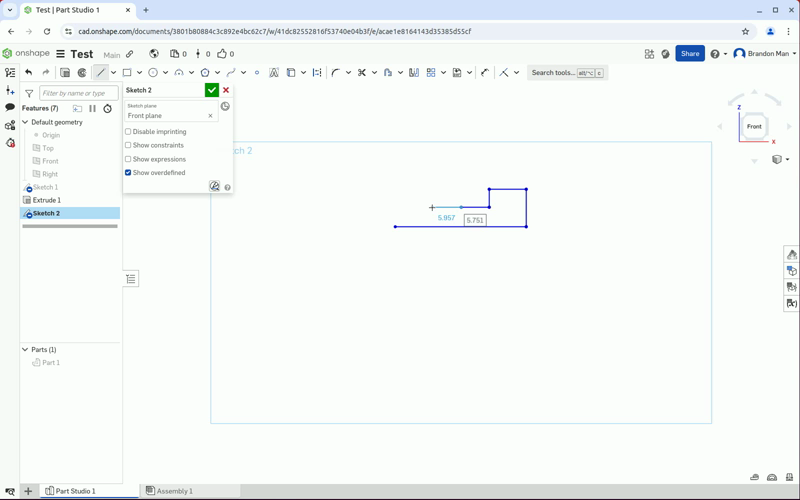
key_down(shift)
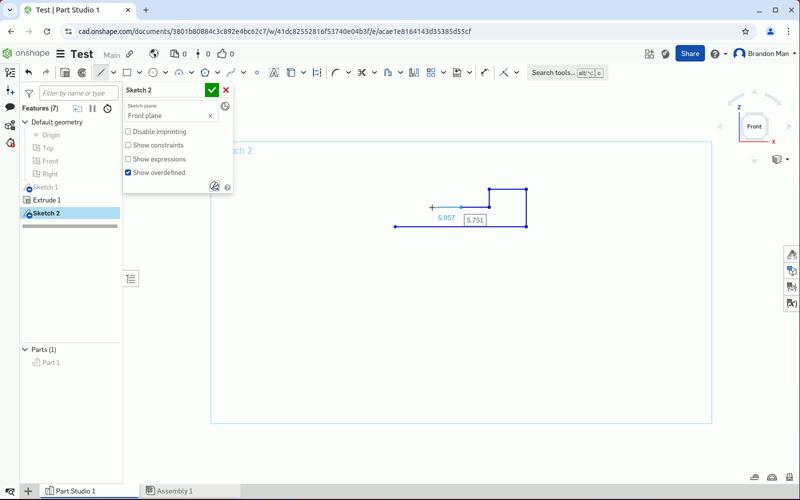
mouse_move(462, 207)
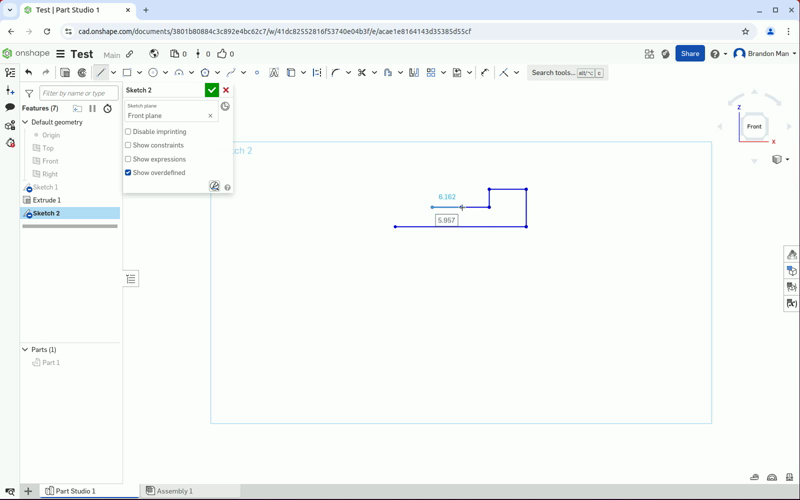
mouse_move(432, 189)
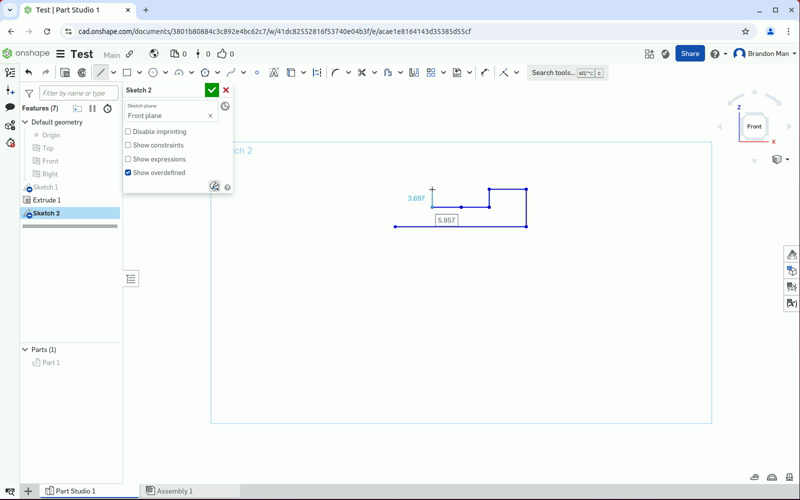
click(432, 189)
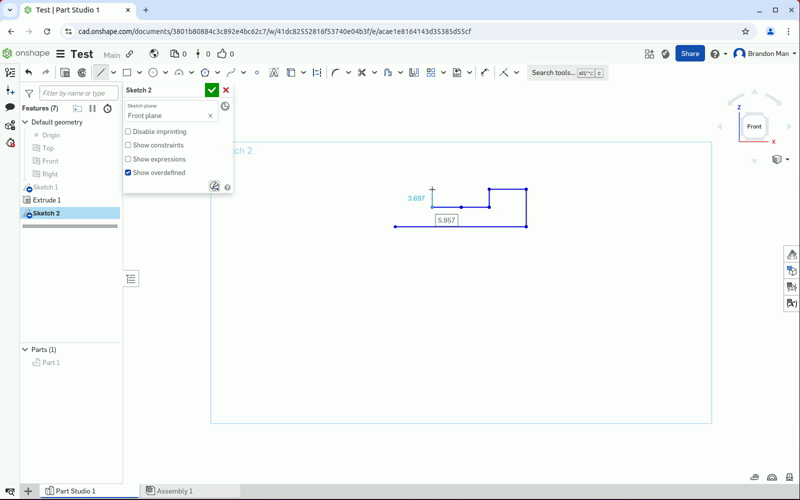
key_up(shift)
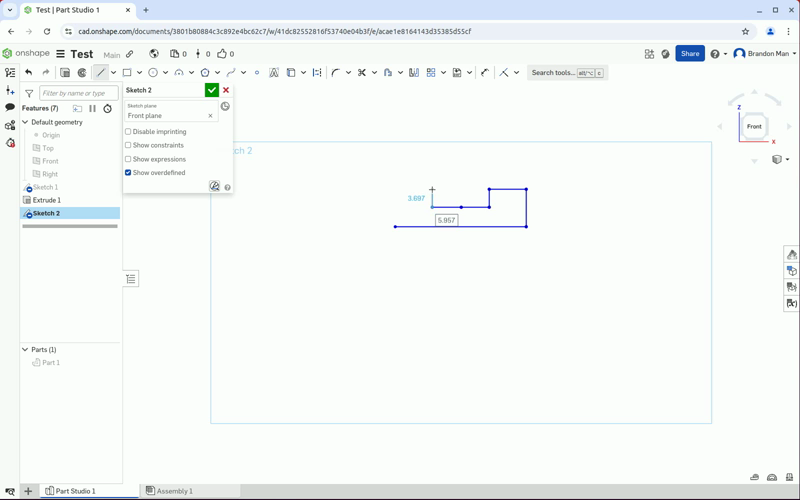
key_down(shift)
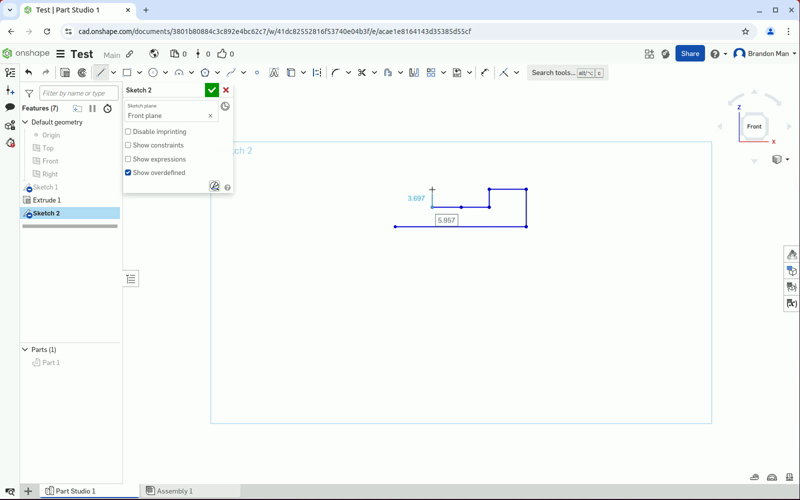
mouse_move(462, 189)
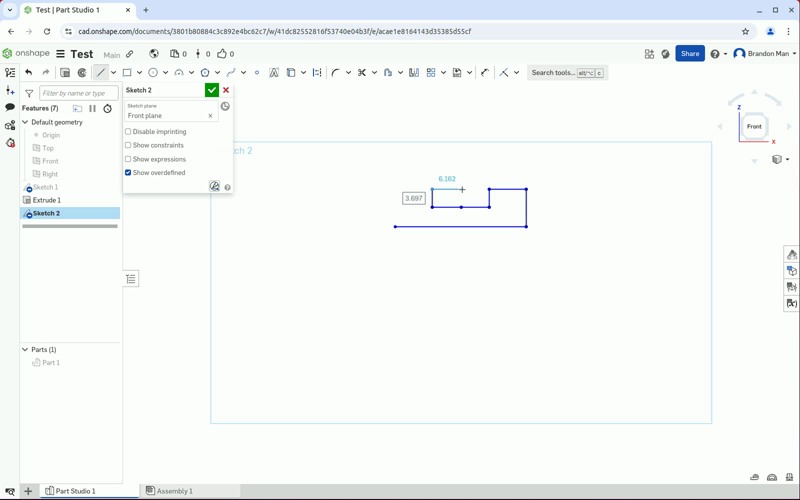
mouse_move(395, 189)
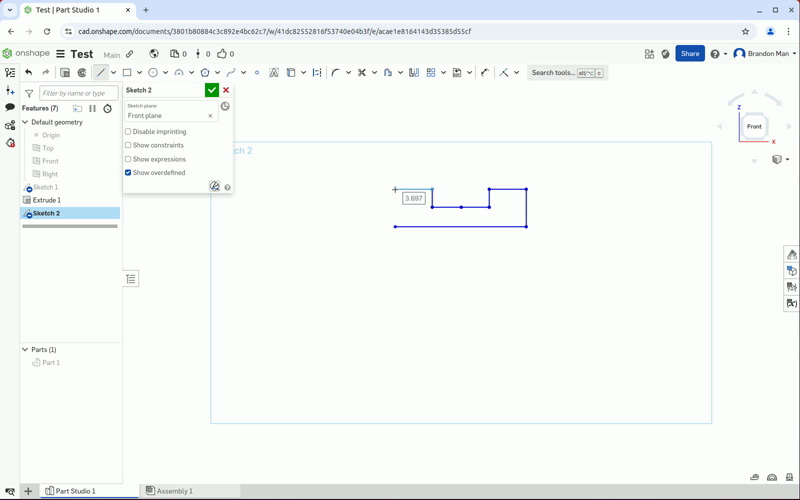
click(395, 189)
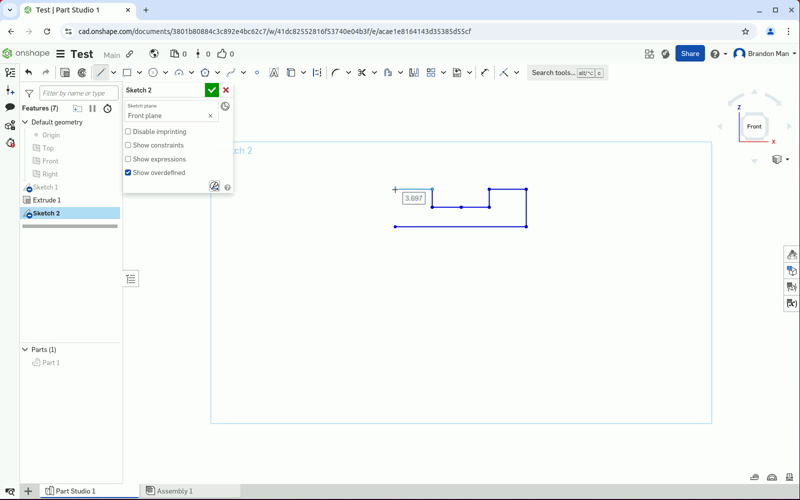
key_up(shift)
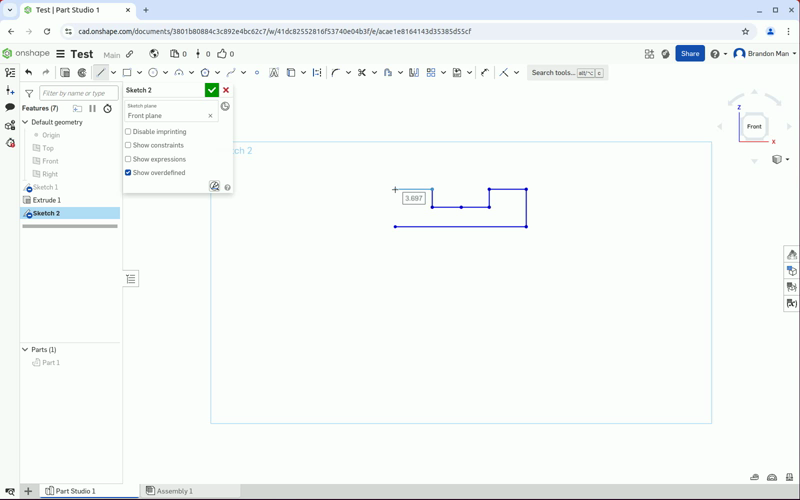
mouse_move(425, 189)
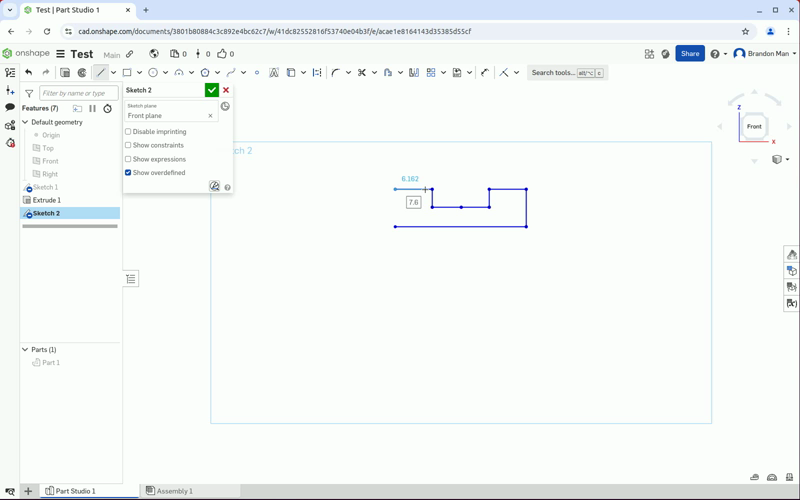
key_down(shift)
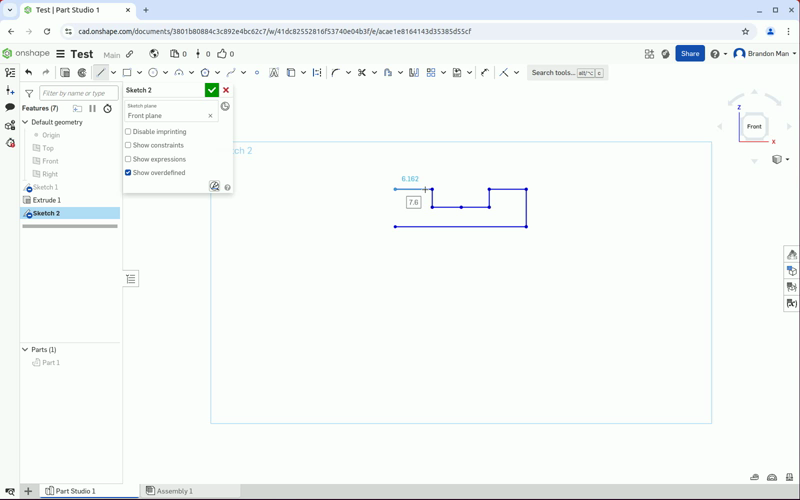
mouse_move(395, 226)
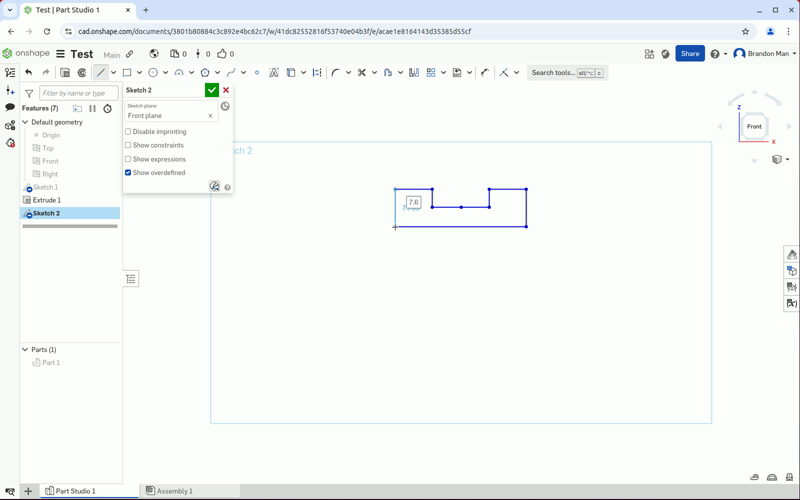
key_up(shift)
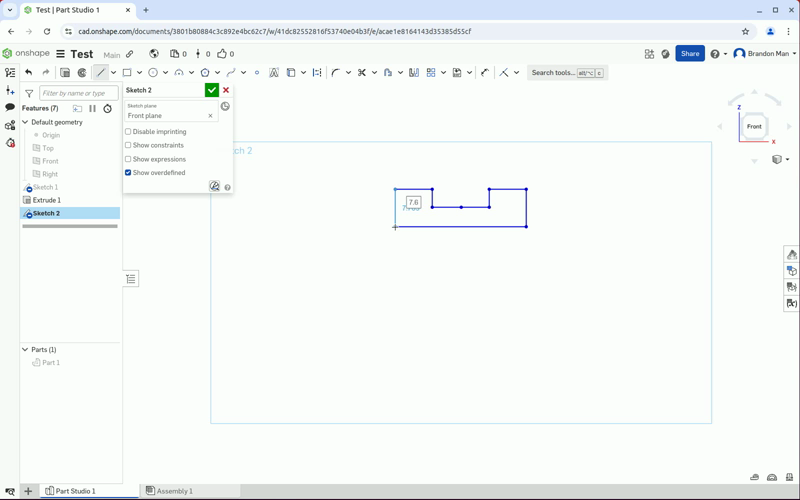
click(395, 226)
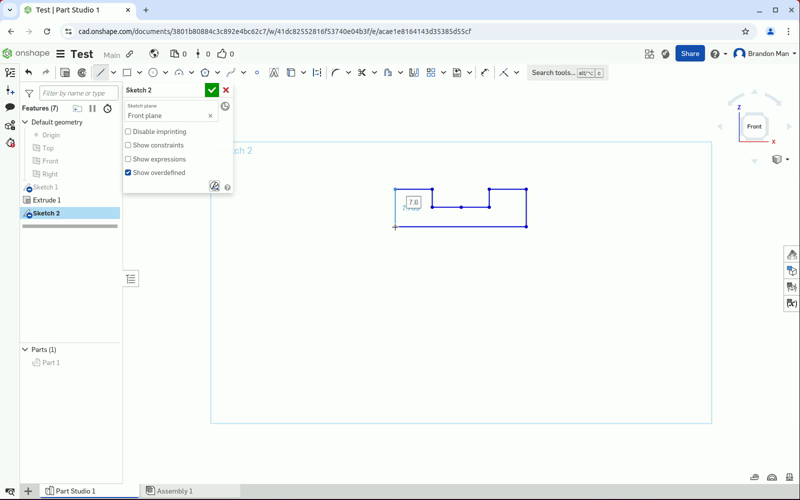
key(esc)
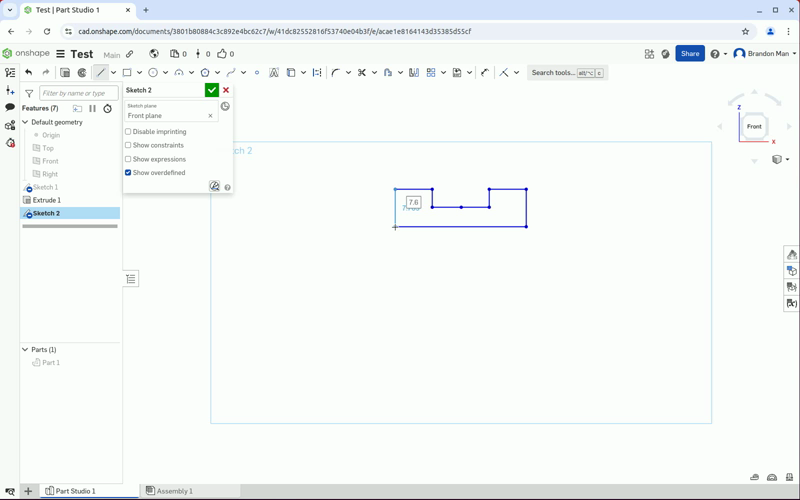
mouse_move(409, 203)
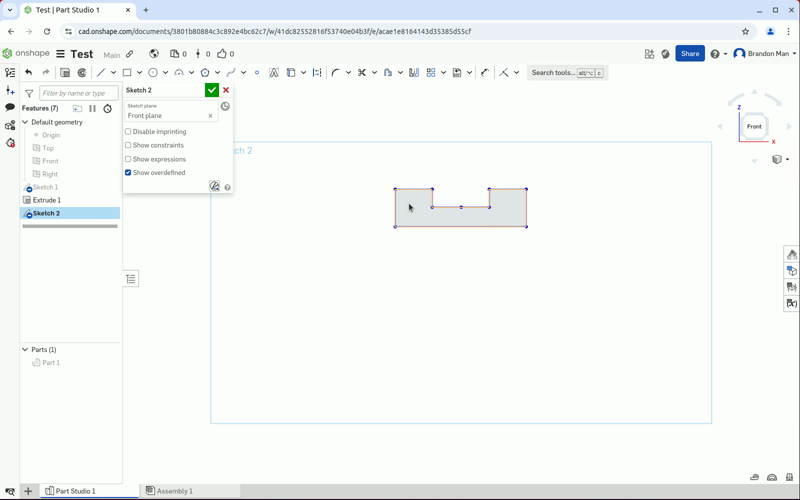
click(409, 203)
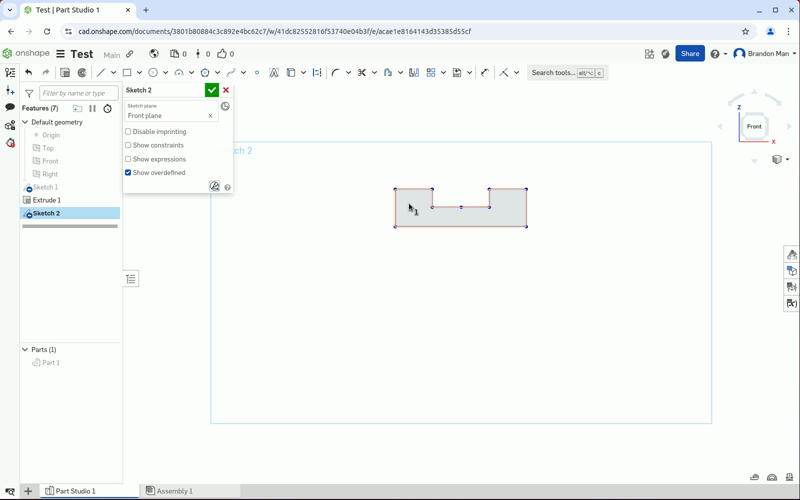
mouse_move(73, 352)
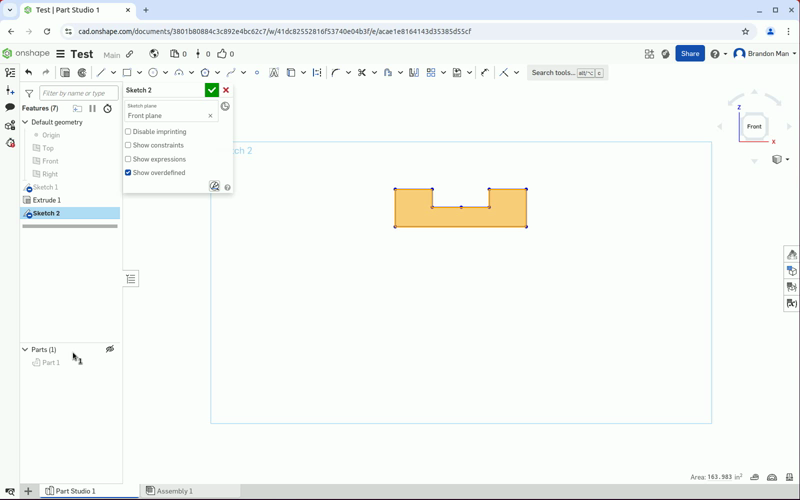
key(shift+y)
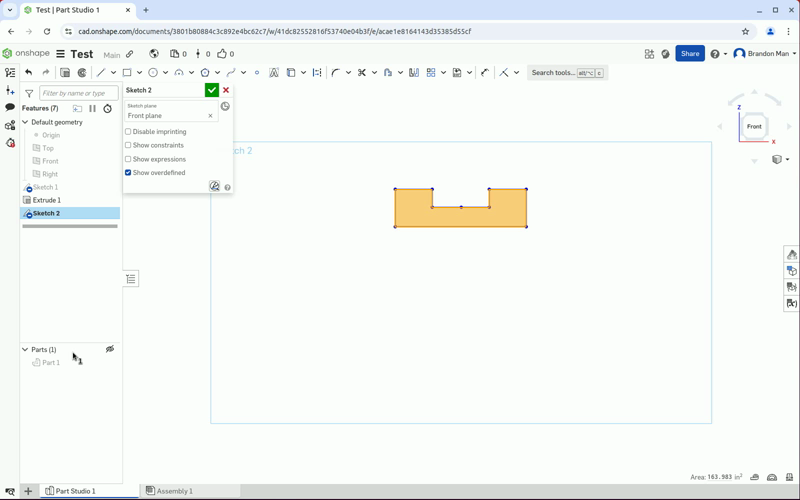
key(shift+e)
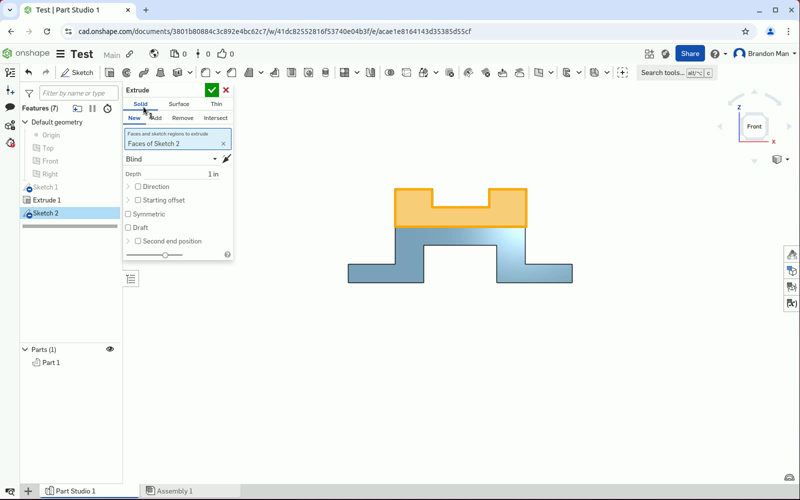
mouse_move(143, 106)
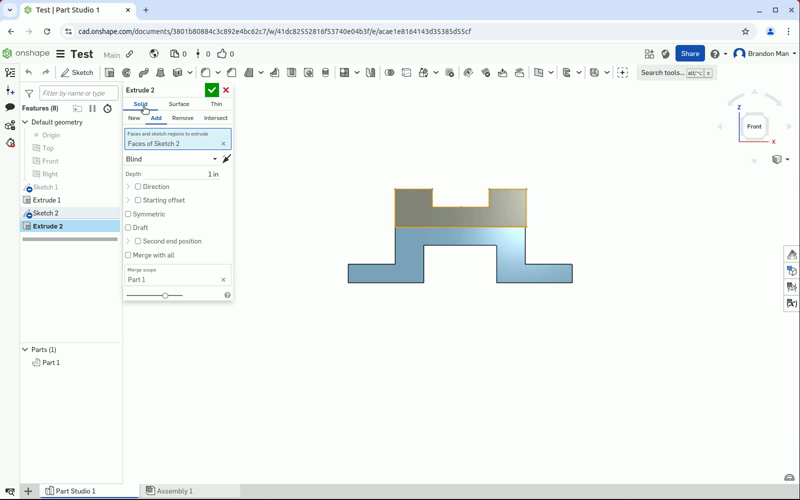
click(143, 106)
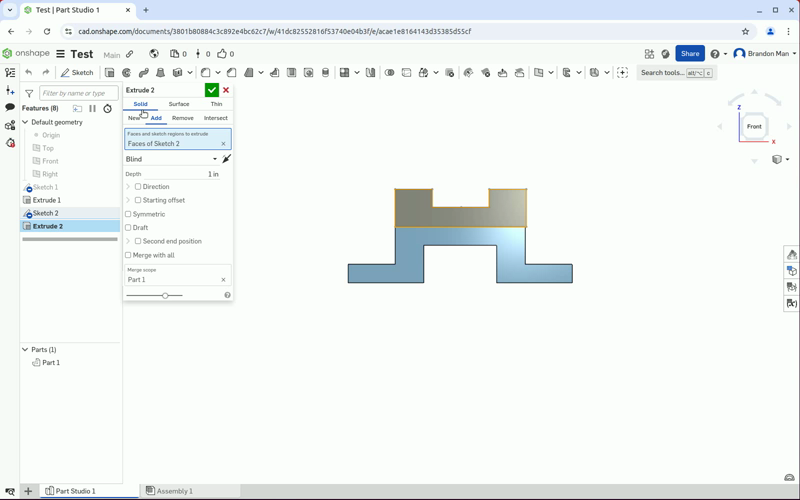
mouse_move(137, 120)
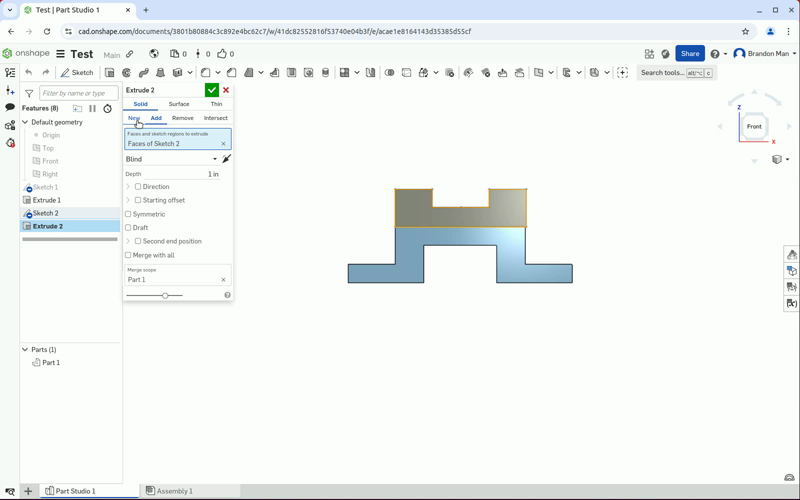
click(137, 120)
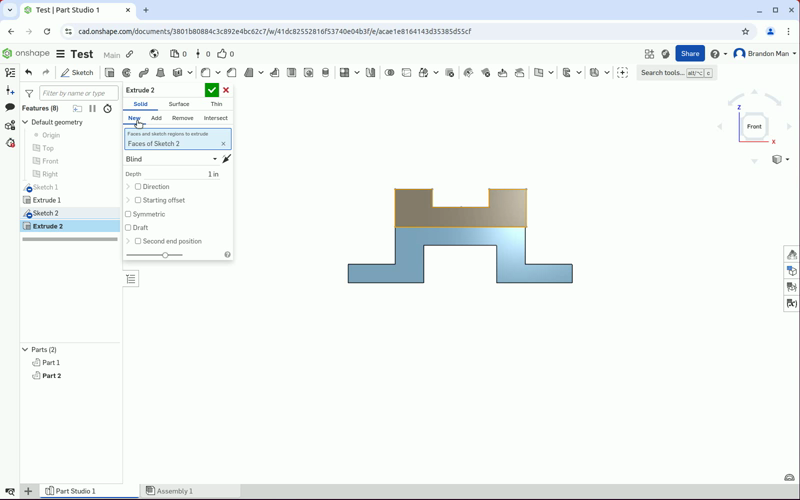
key(tab, 4)
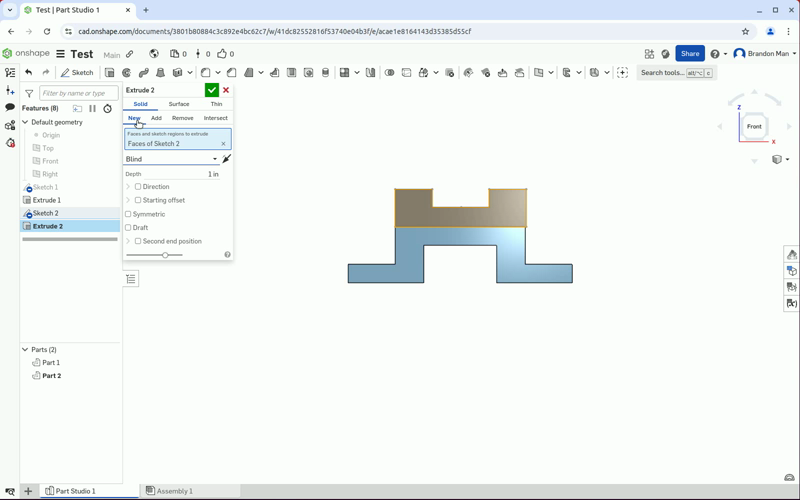
text(19.256)
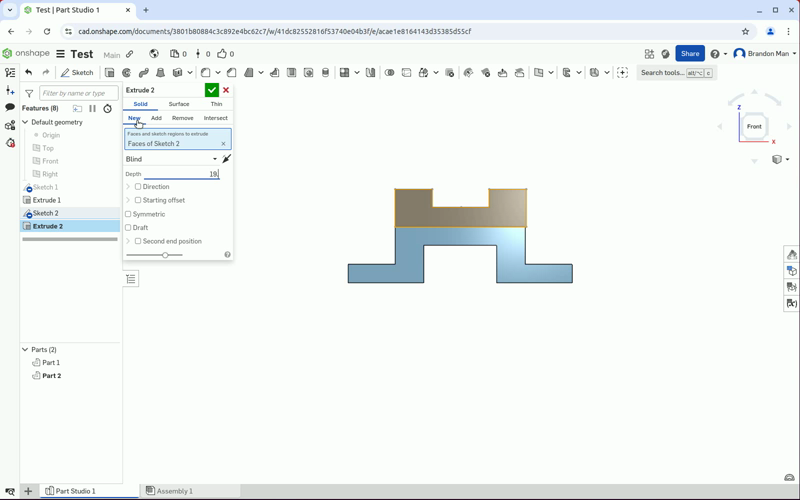
key(tab, 3)
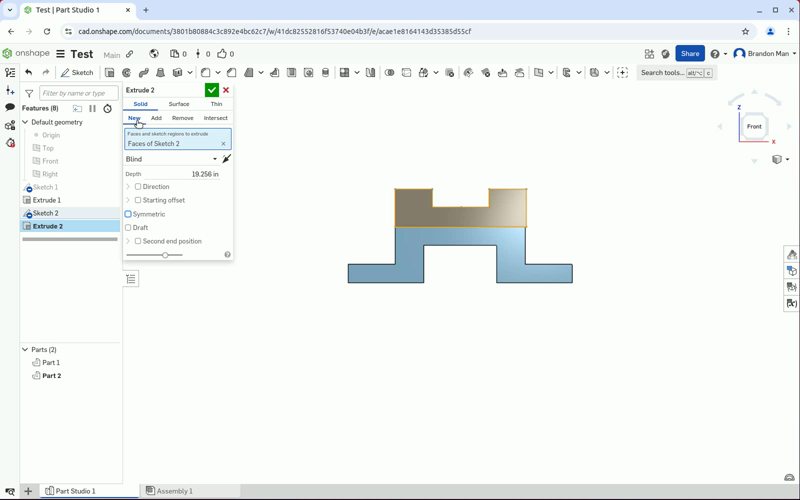
key(space)
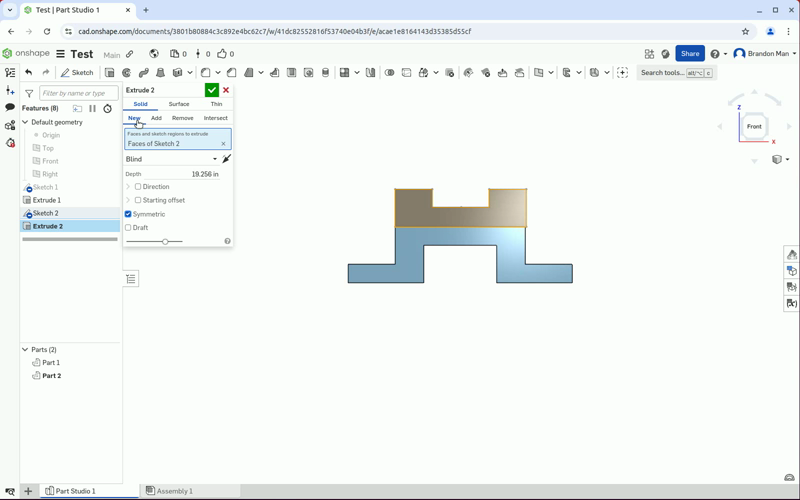
key(enter)
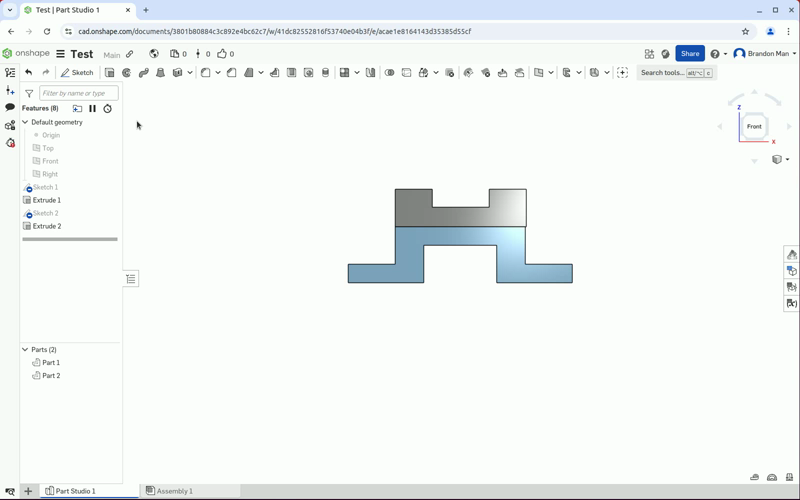
key(shift+h)
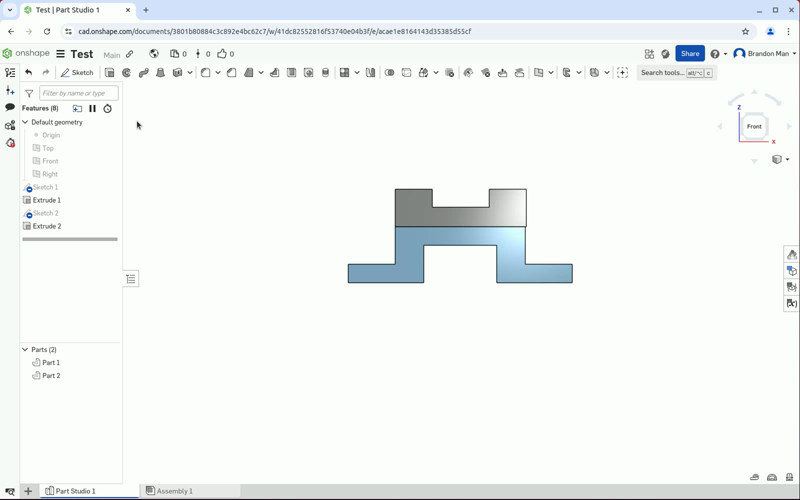
key(shift+h)
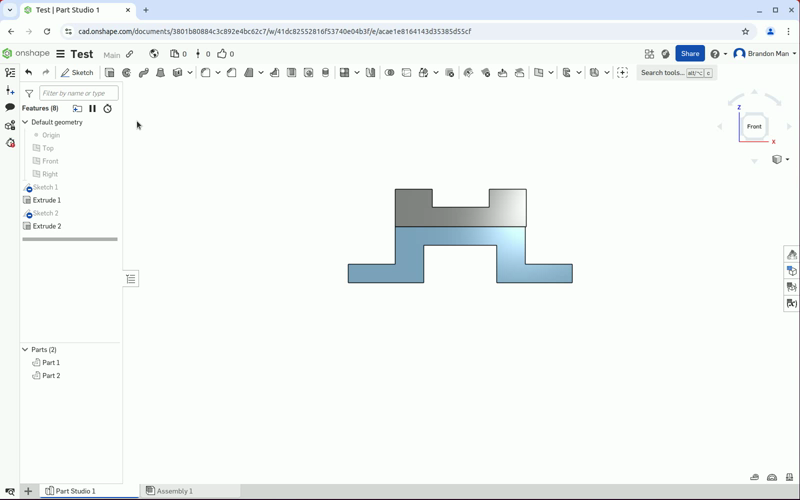
mouse_move(73, 189)
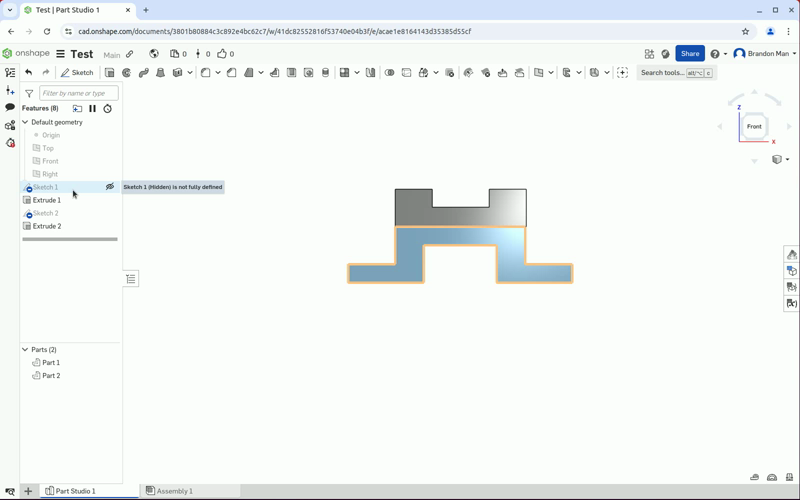
click(73, 189)
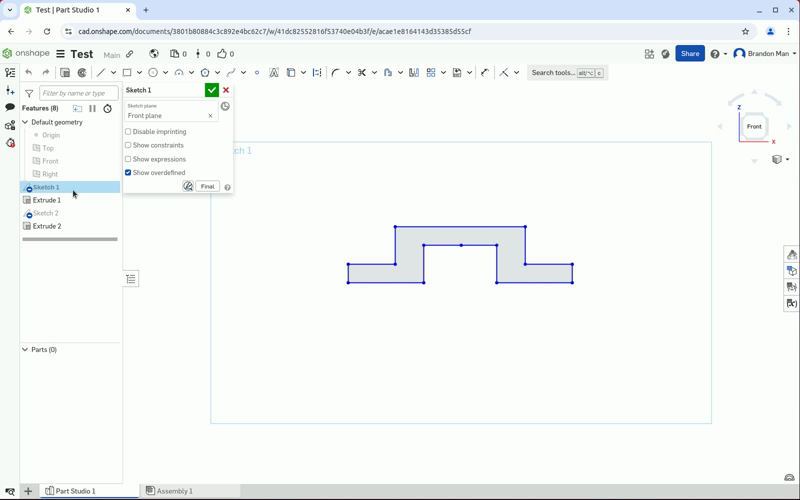
mouse_move(229, 92)
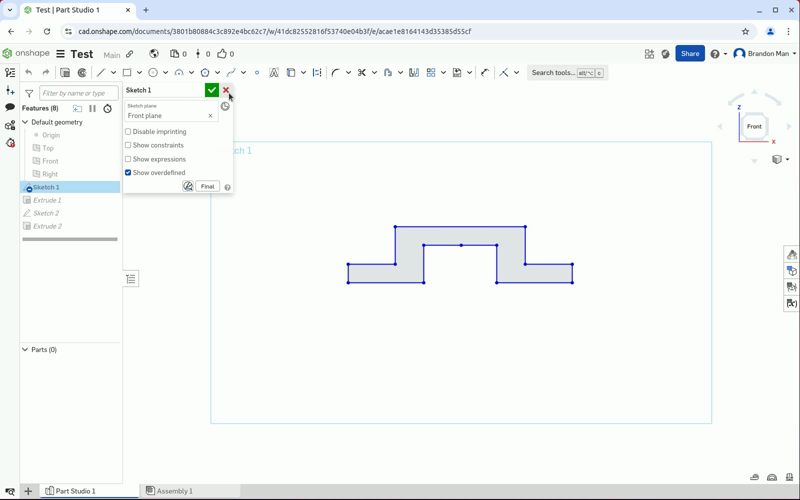
click(229, 92)
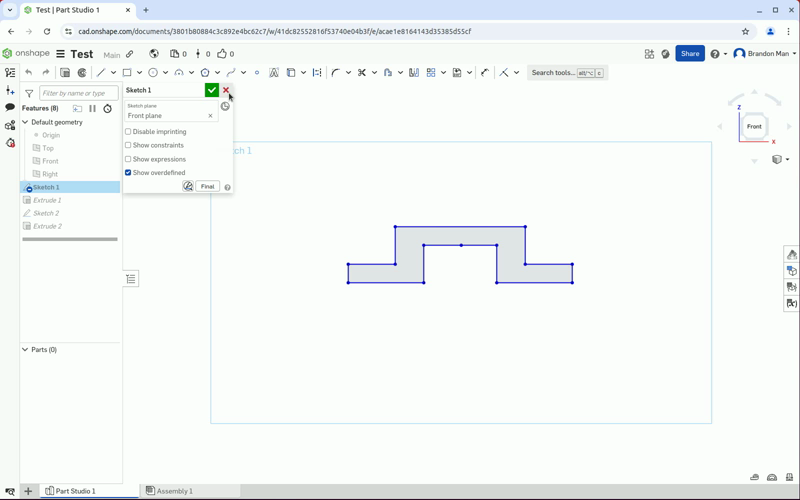
key(shift+s)
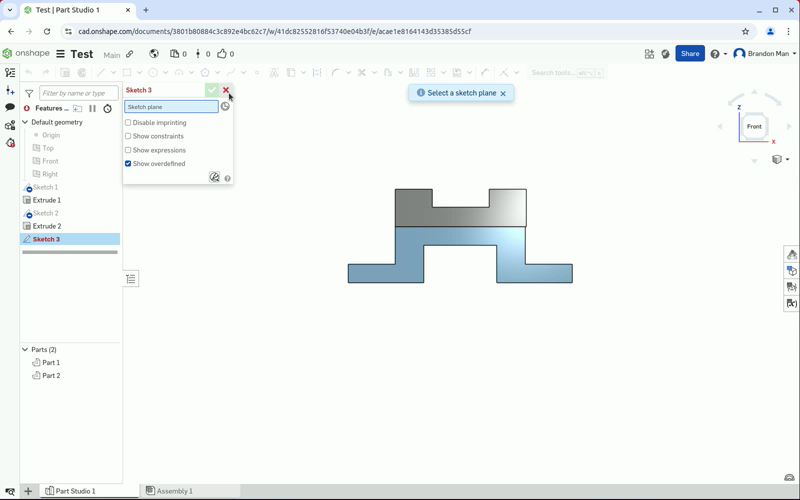
mouse_move(73, 163)
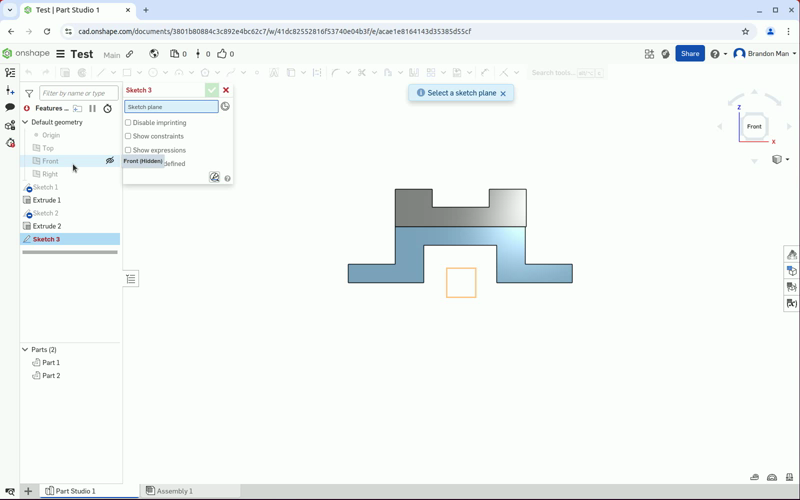
click(73, 163)
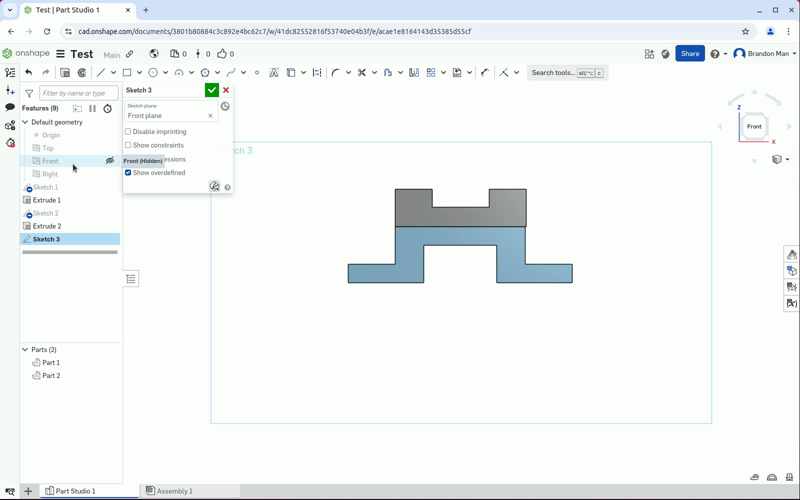
mouse_move(73, 352)
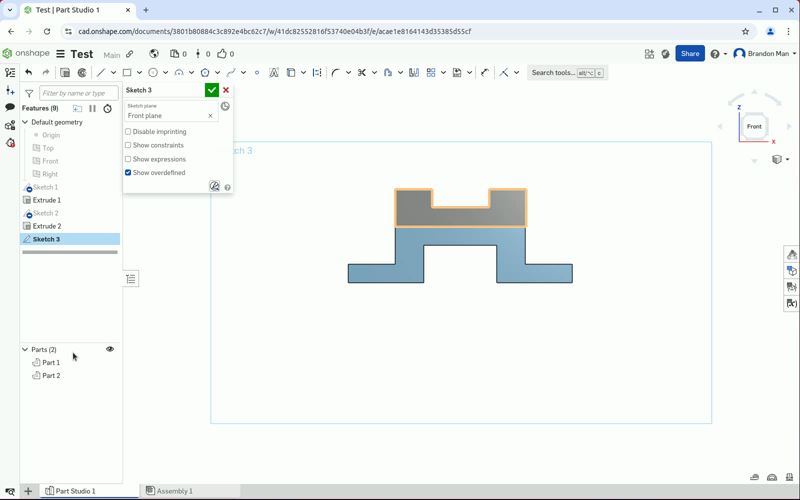
key(y)
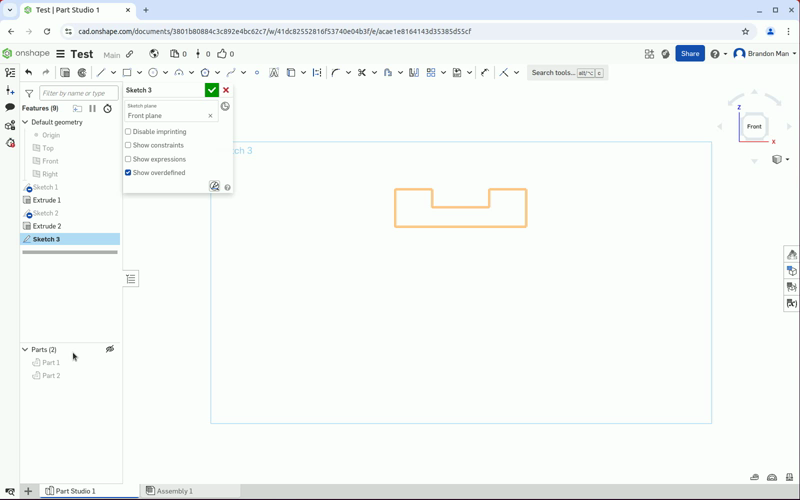
key(l)
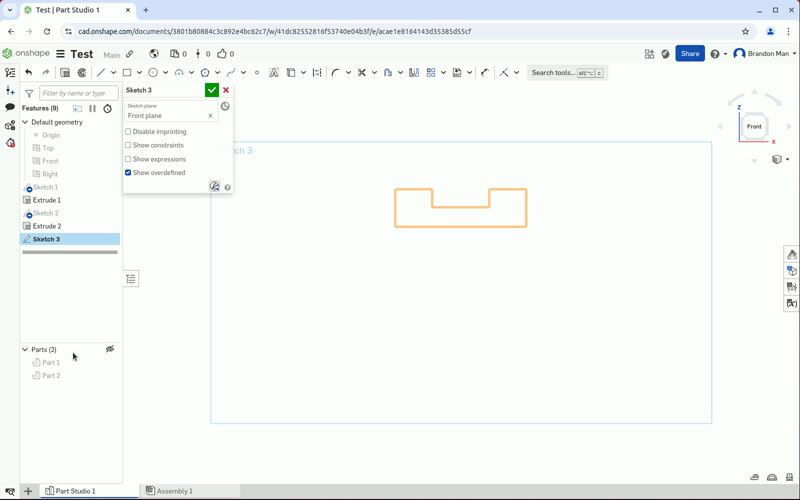
key_down(shift)
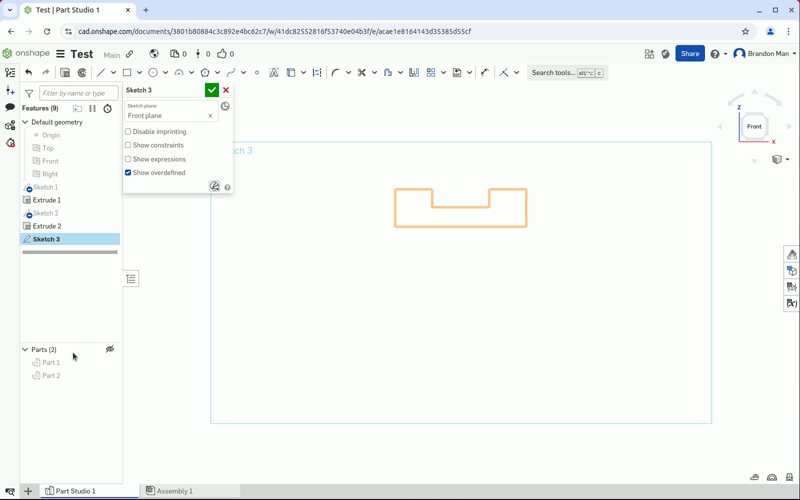
mouse_move(395, 226)
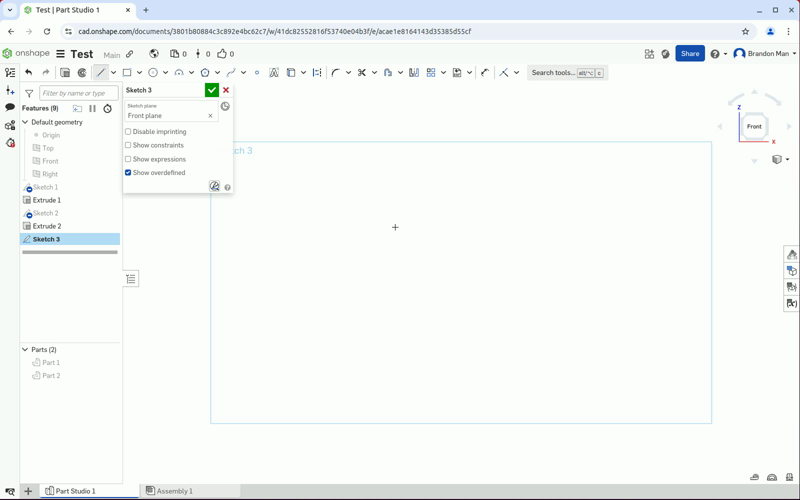
click(395, 226)
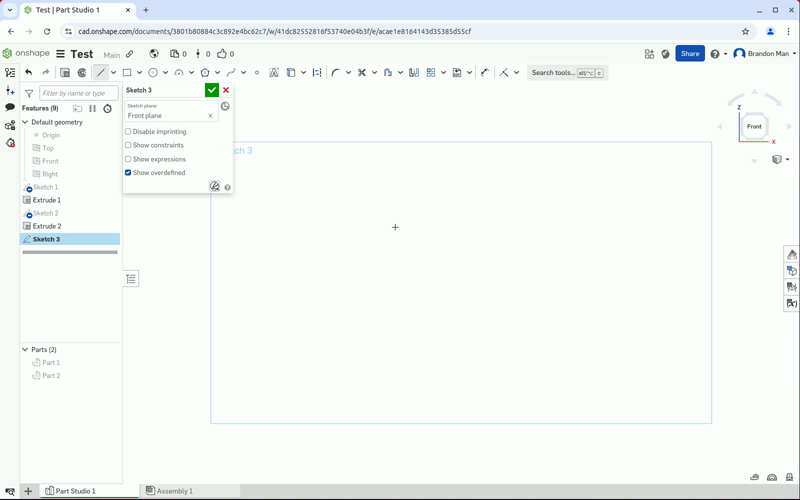
key_up(shift)
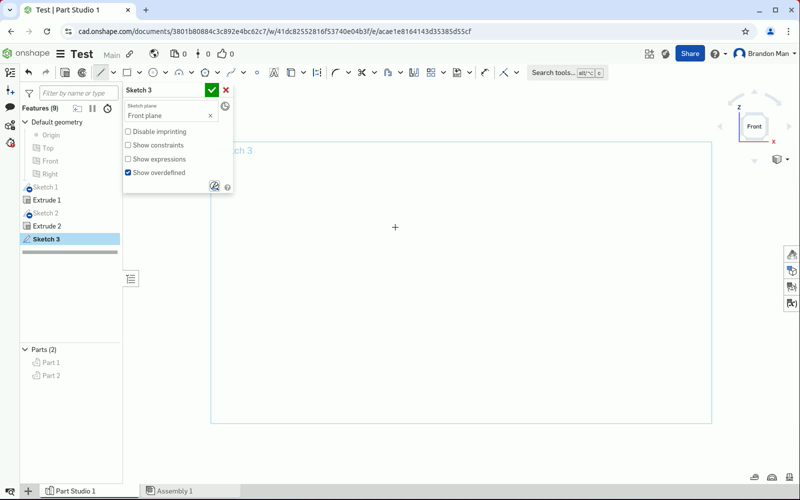
key_down(shift)
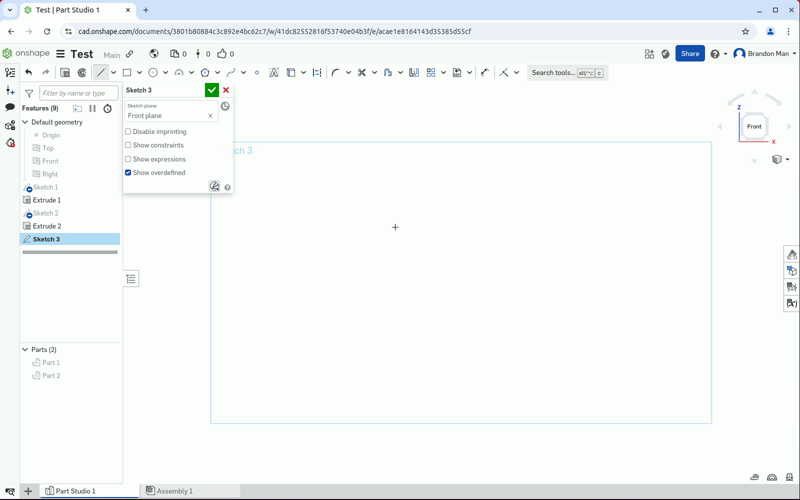
mouse_move(526, 226)
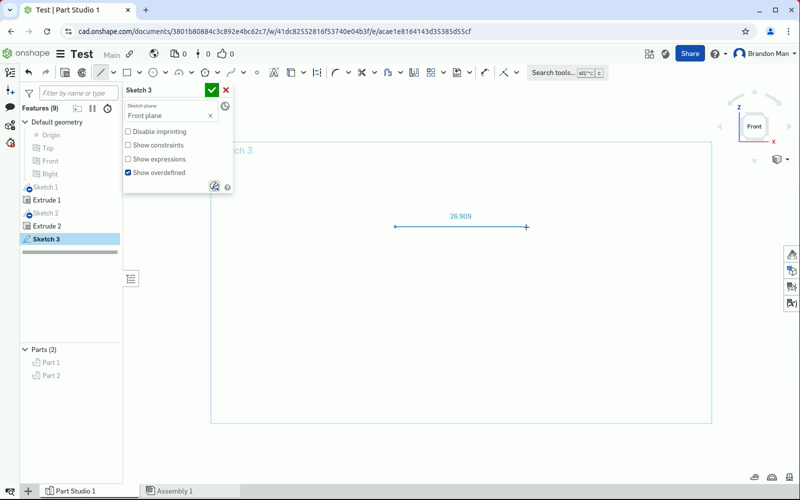
click(526, 226)
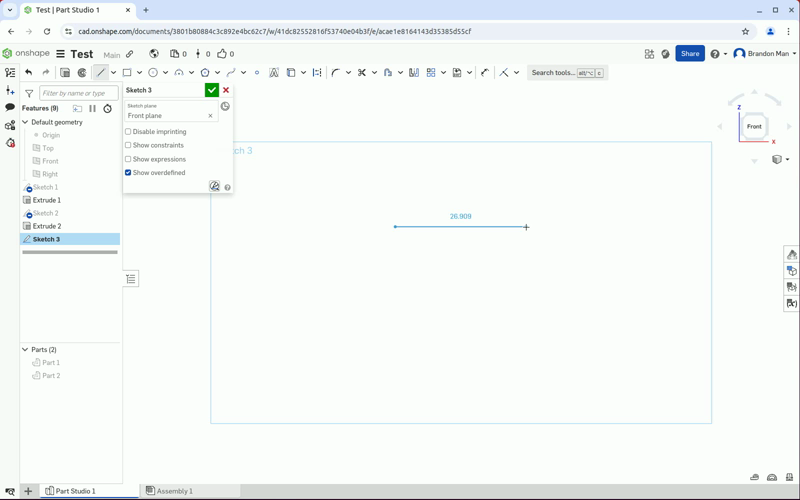
key_up(shift)
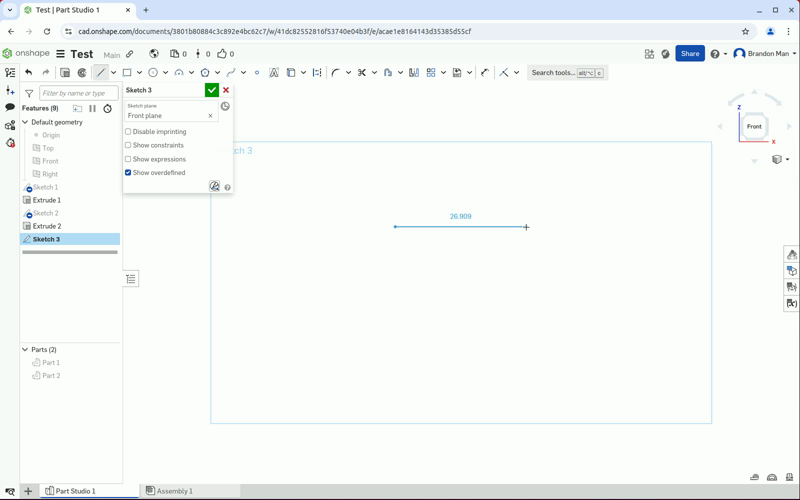
key_down(shift)
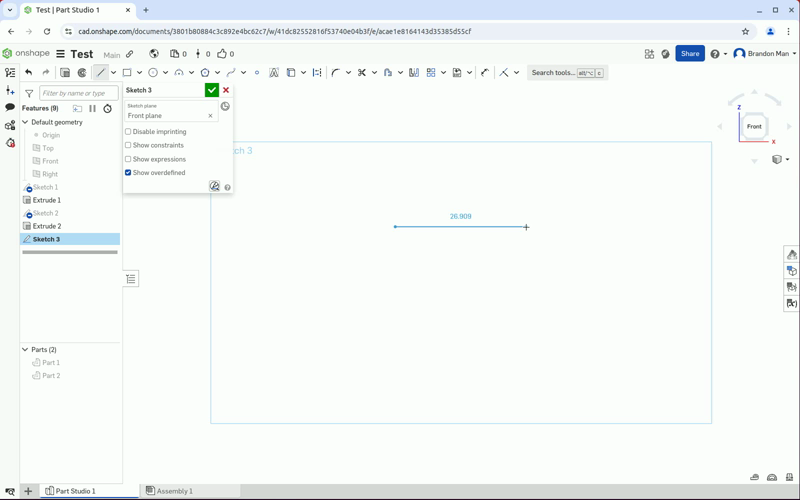
mouse_move(556, 226)
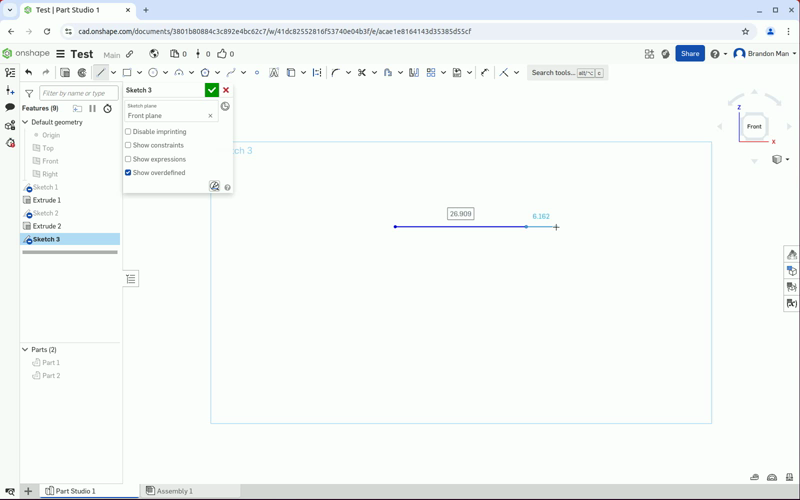
mouse_move(526, 189)
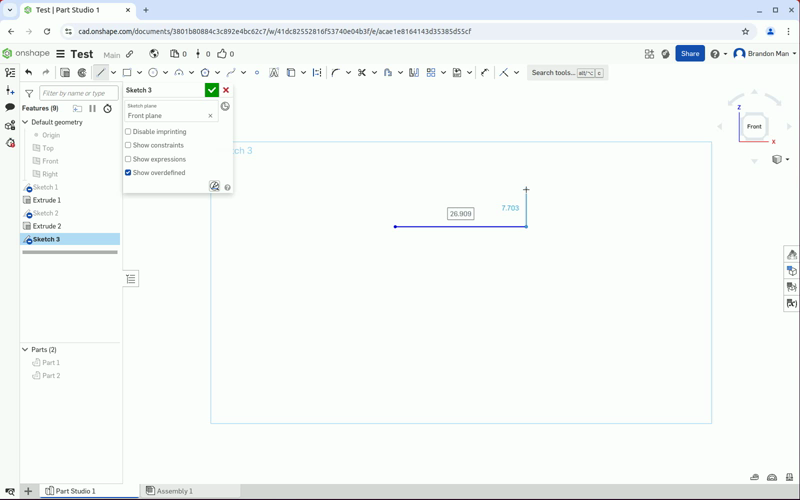
click(526, 189)
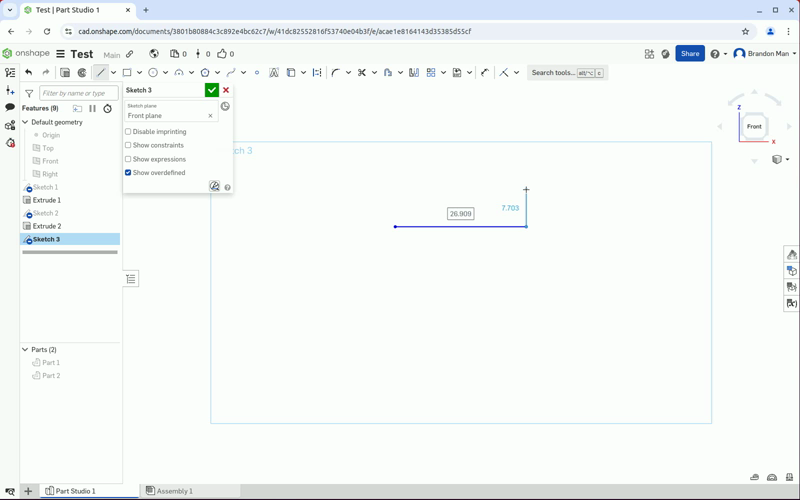
key_up(shift)
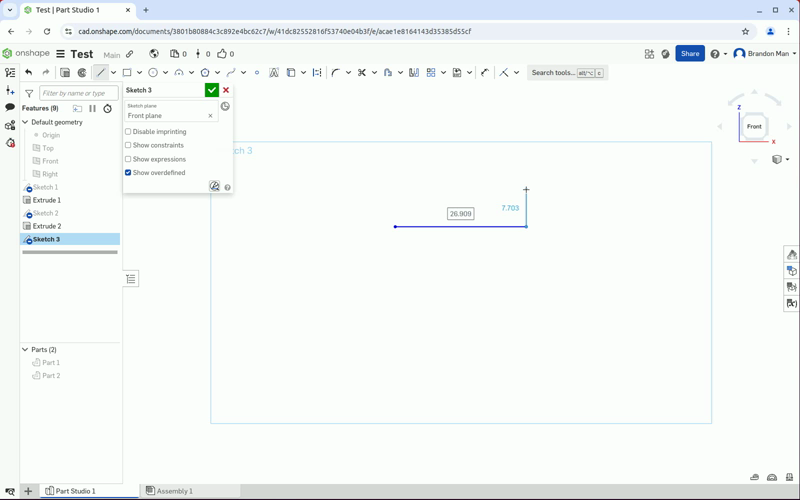
key_down(shift)
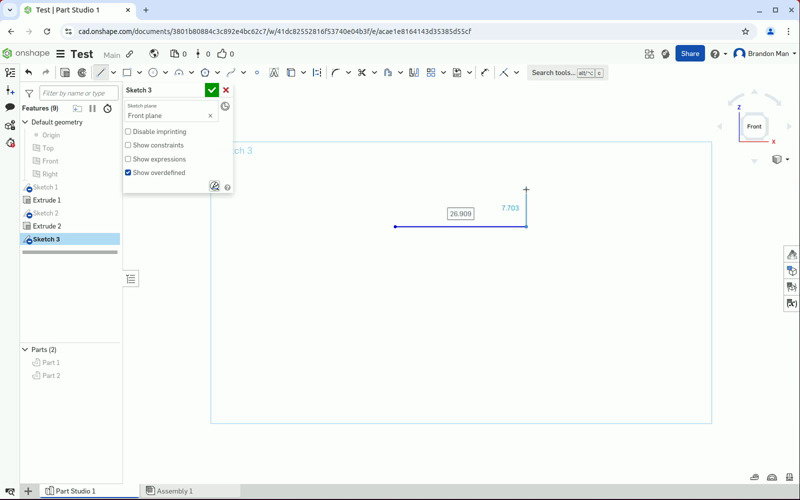
mouse_move(556, 189)
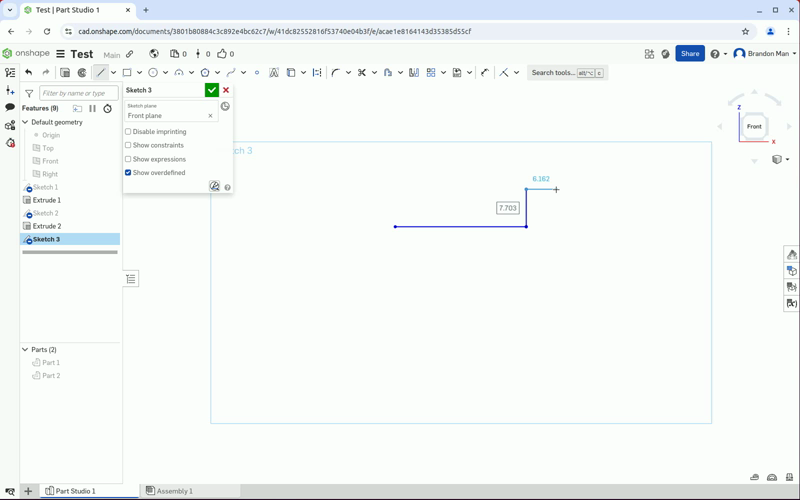
mouse_move(489, 189)
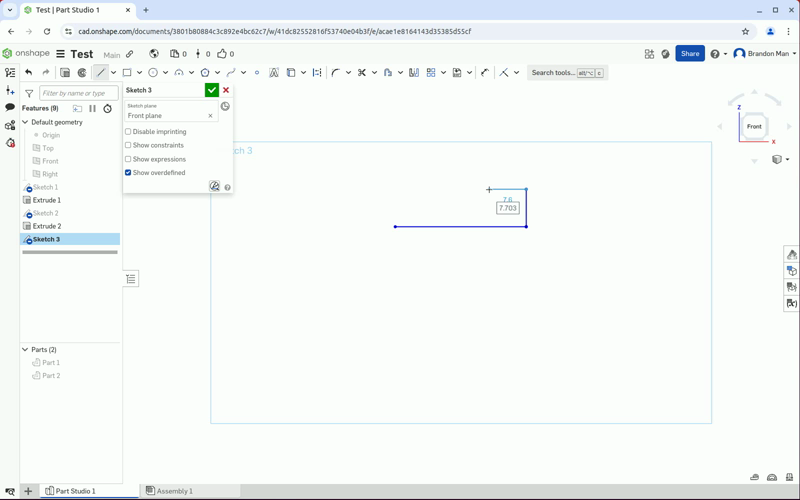
click(489, 189)
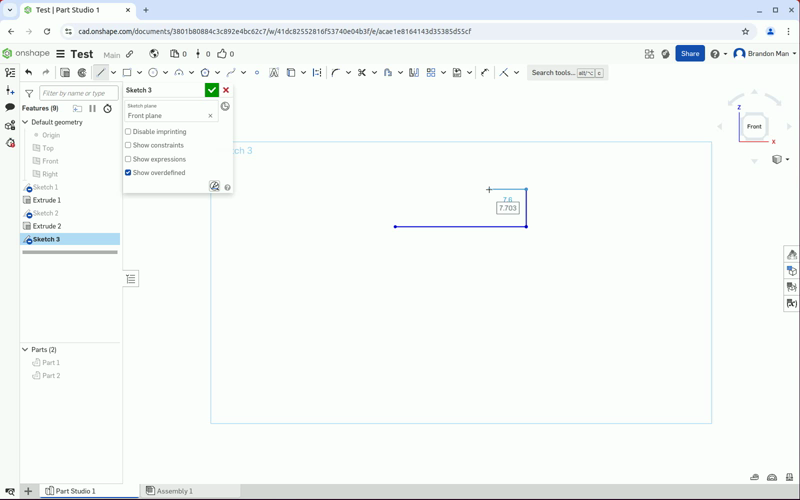
key_up(shift)
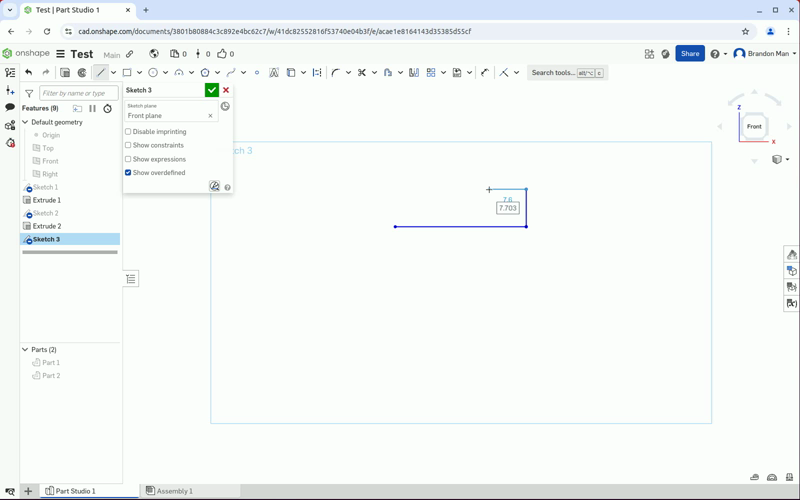
key_down(shift)
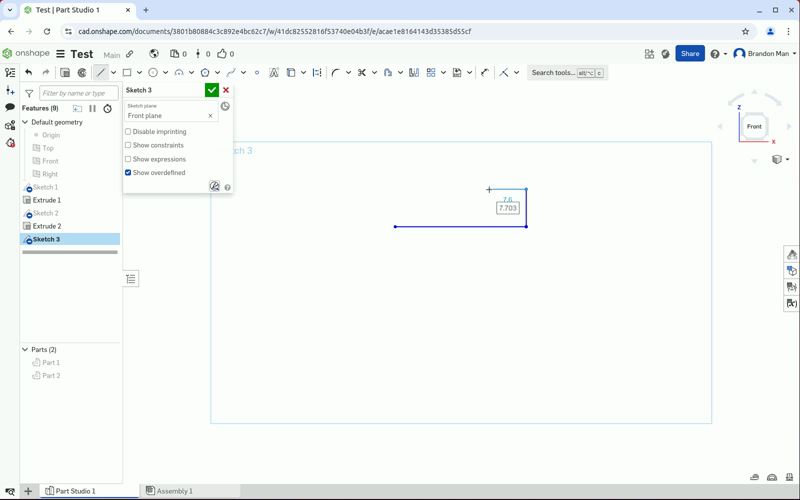
mouse_move(519, 189)
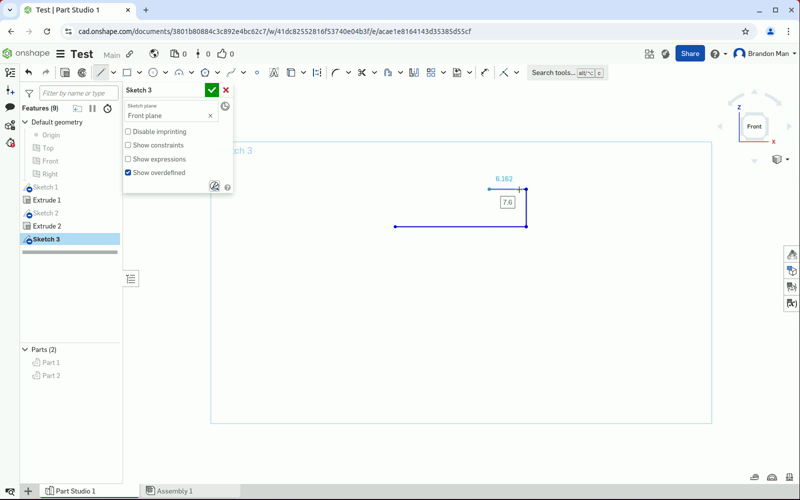
mouse_move(489, 207)
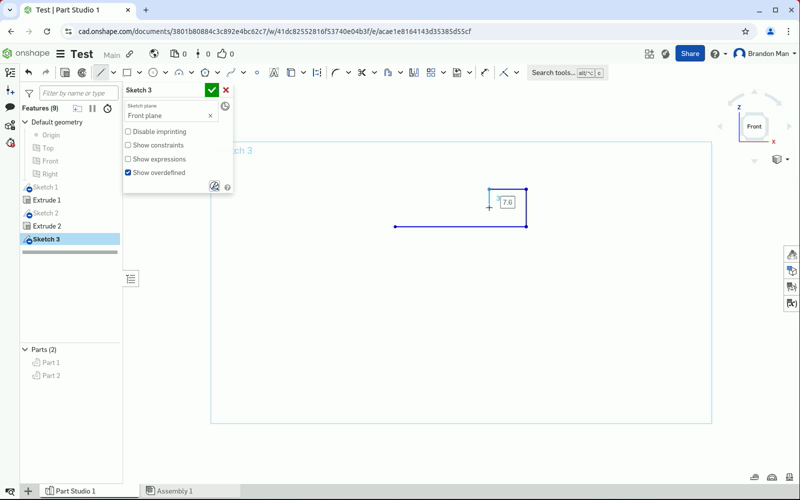
click(489, 207)
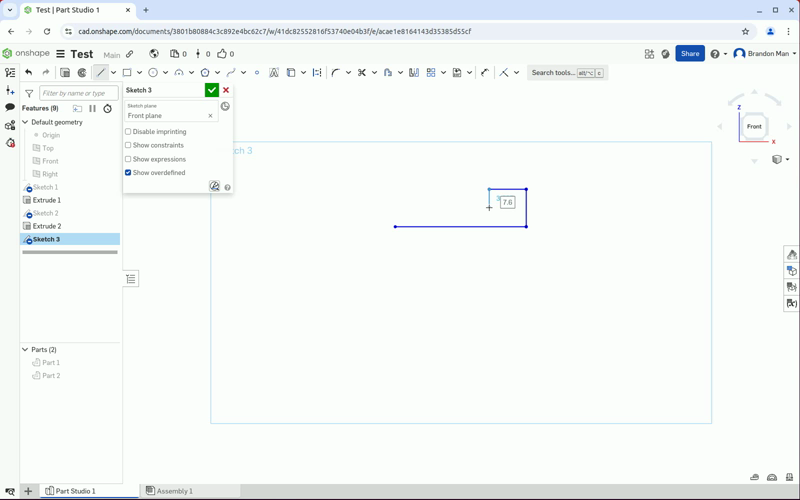
key_up(shift)
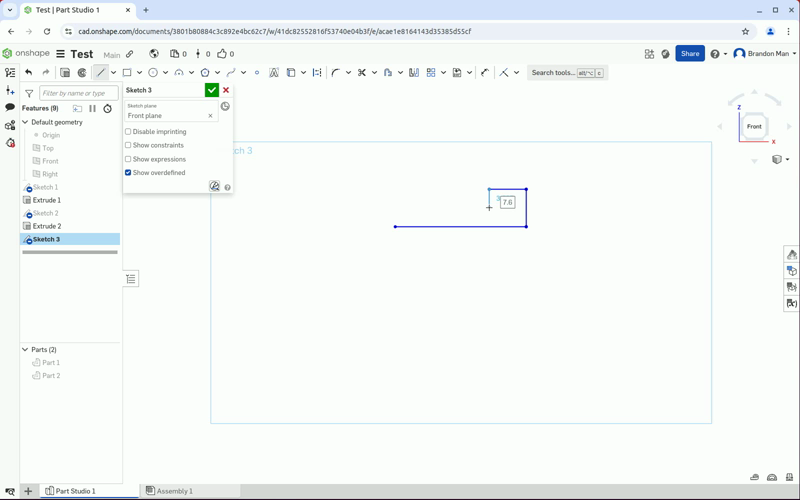
key_down(shift)
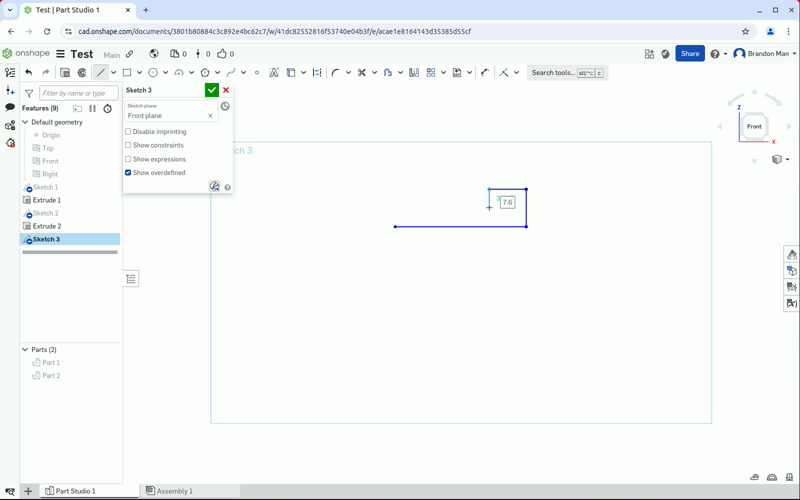
mouse_move(519, 207)
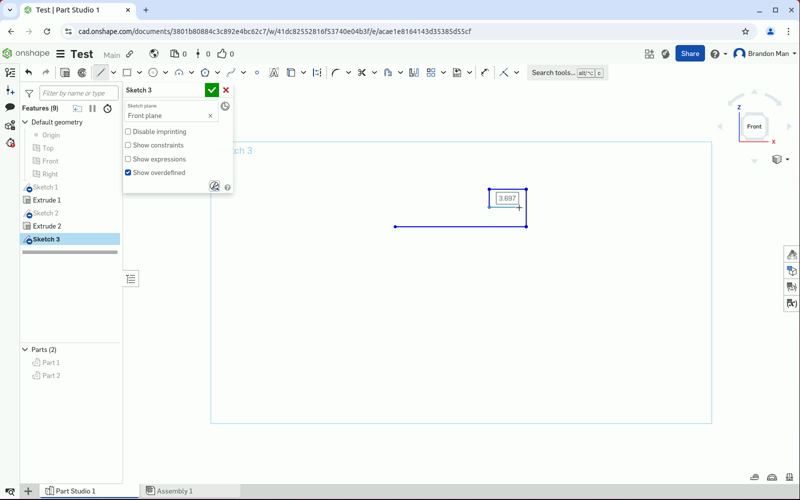
mouse_move(461, 207)
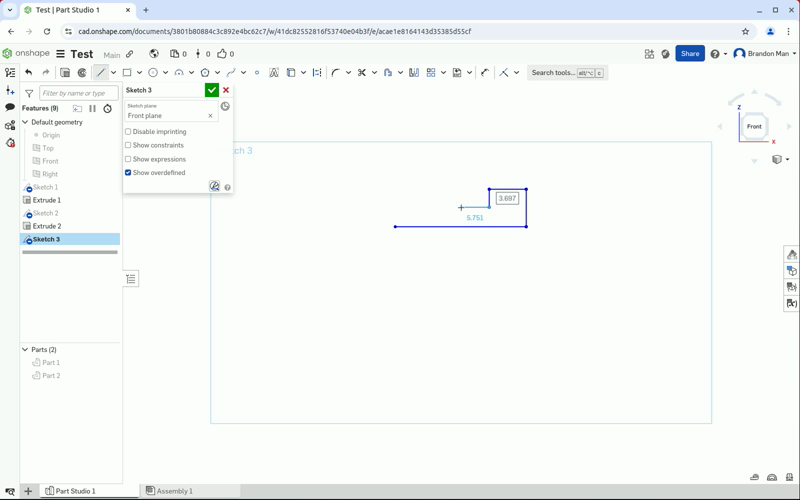
click(461, 207)
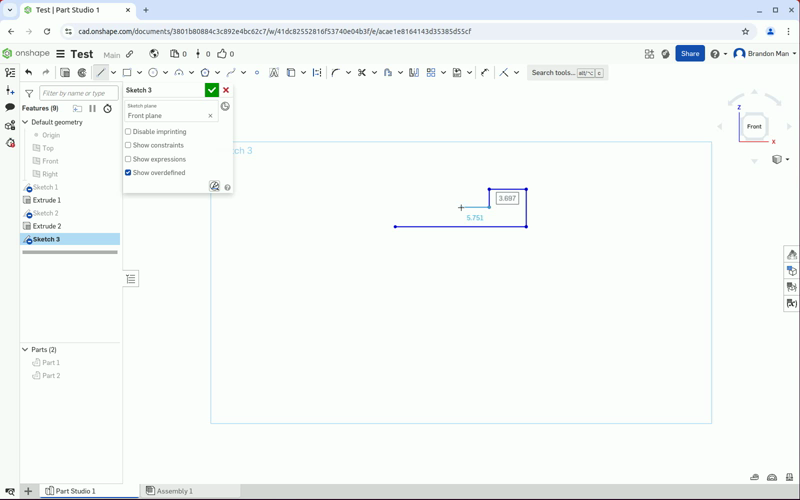
key_up(shift)
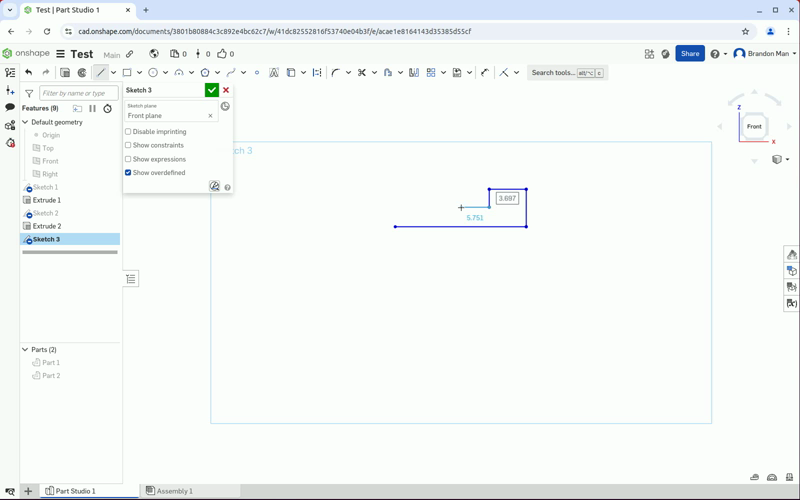
key_down(shift)
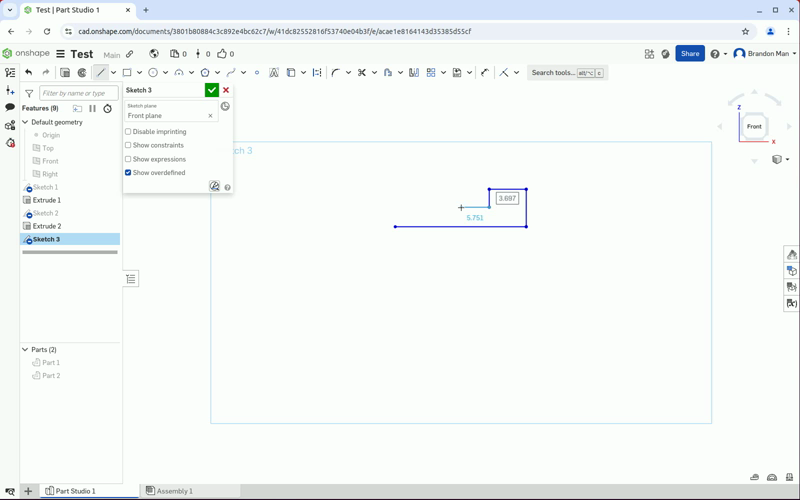
mouse_move(491, 207)
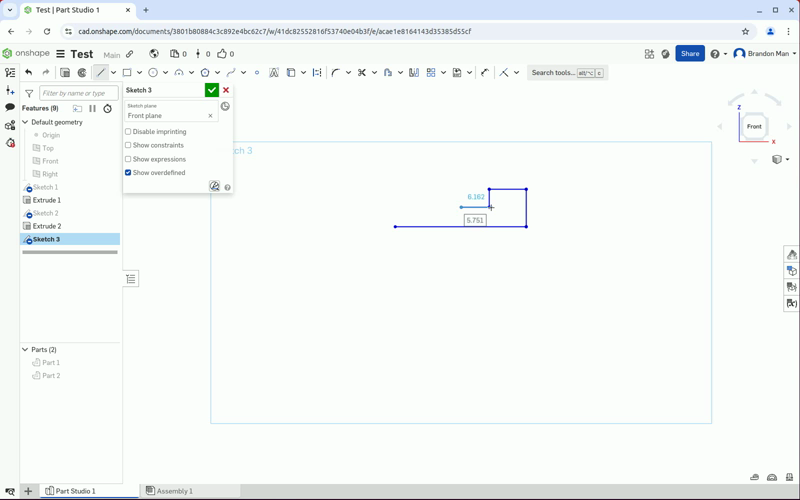
mouse_move(432, 207)
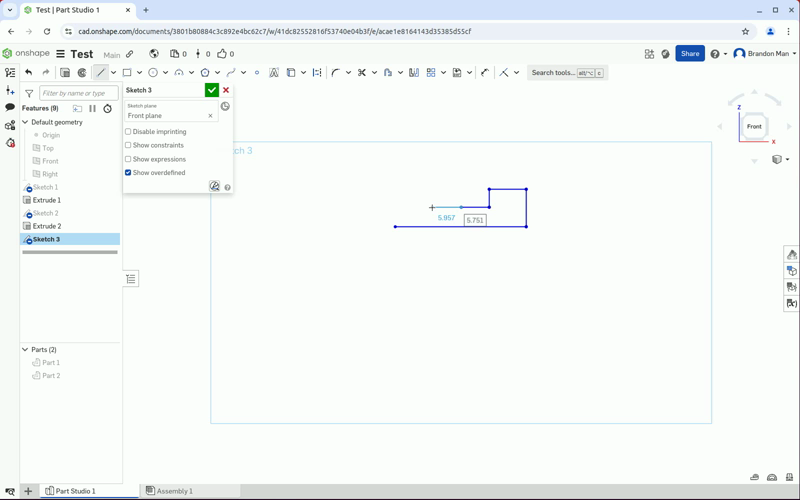
click(432, 207)
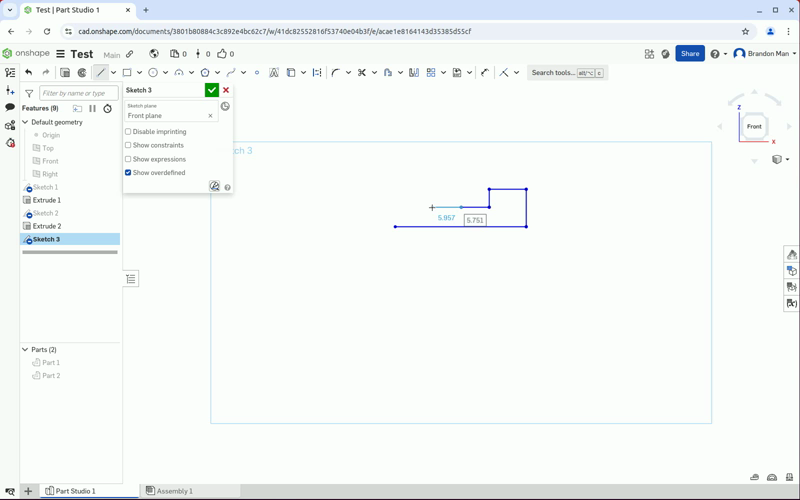
key_up(shift)
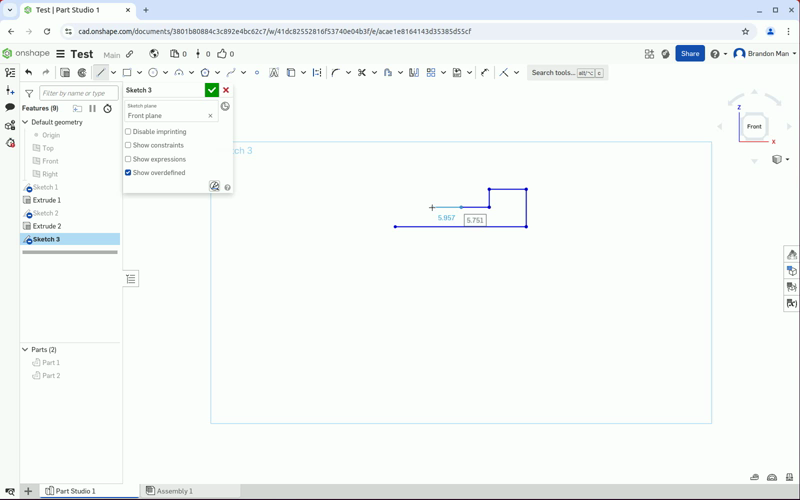
key_down(shift)
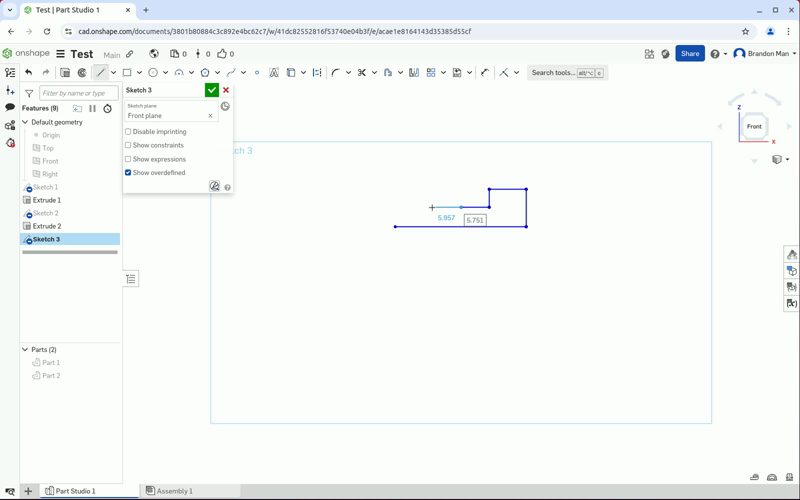
mouse_move(462, 207)
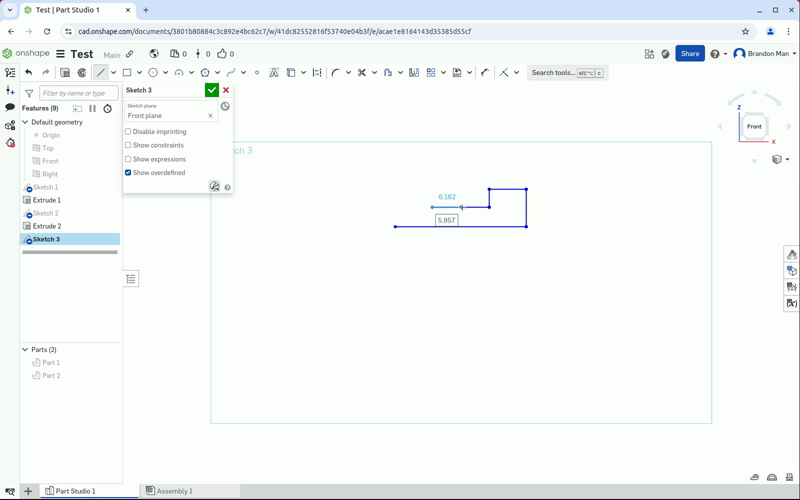
mouse_move(432, 189)
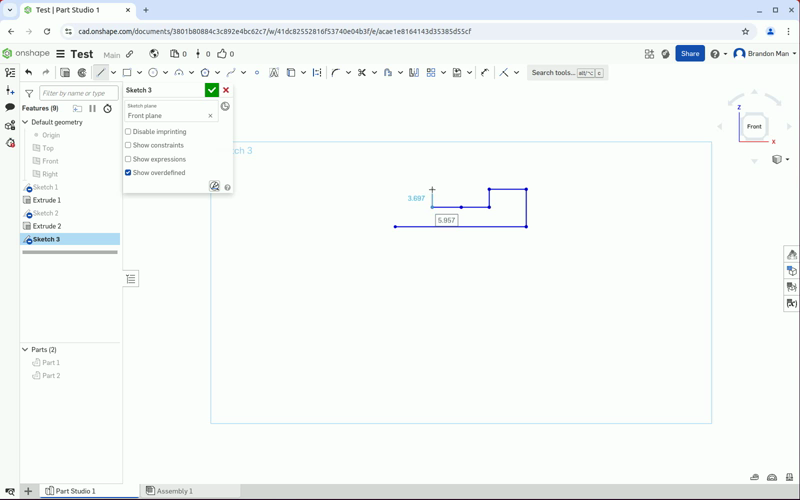
click(432, 189)
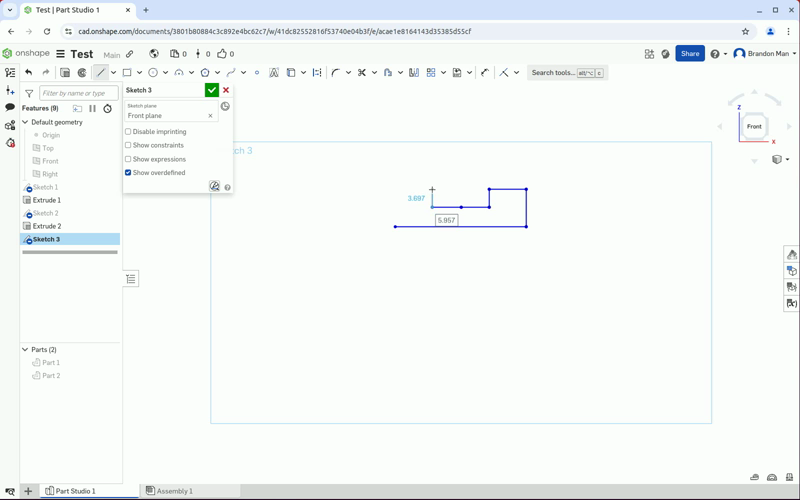
key_up(shift)
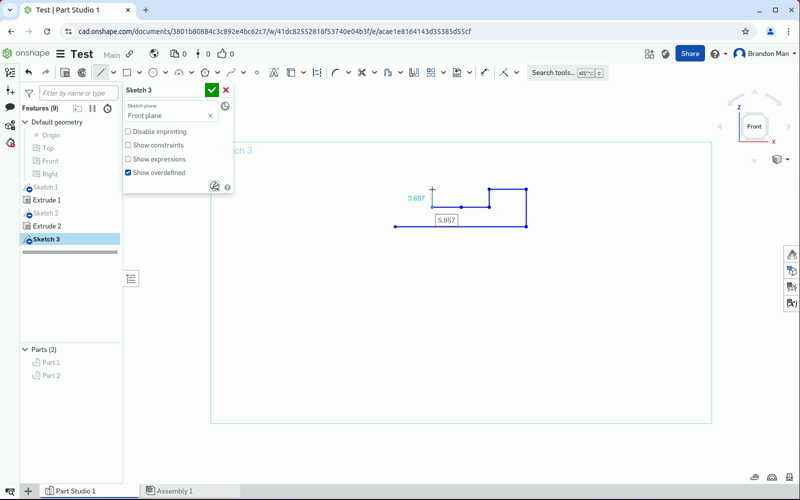
key_down(shift)
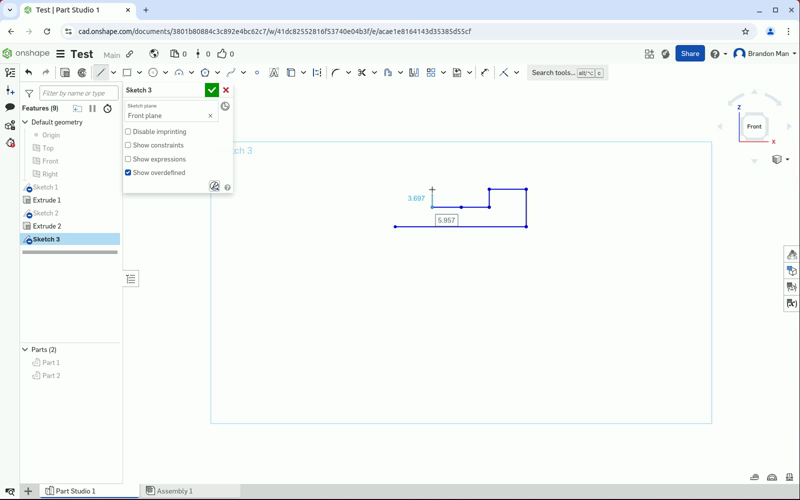
mouse_move(462, 189)
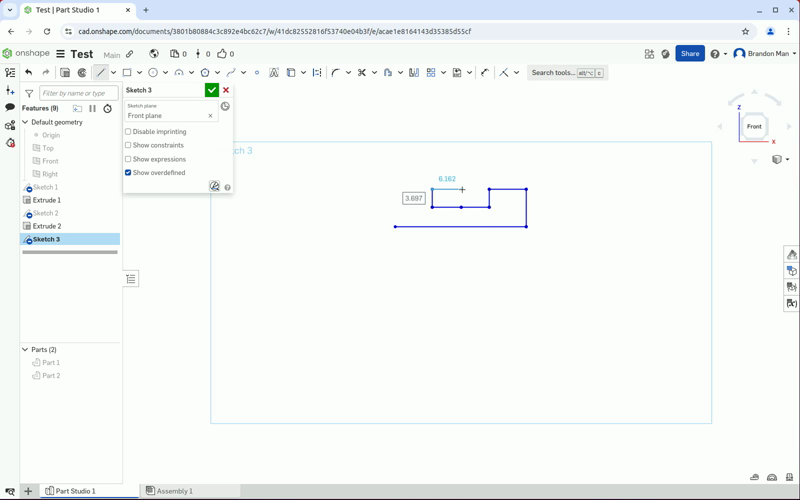
mouse_move(395, 189)
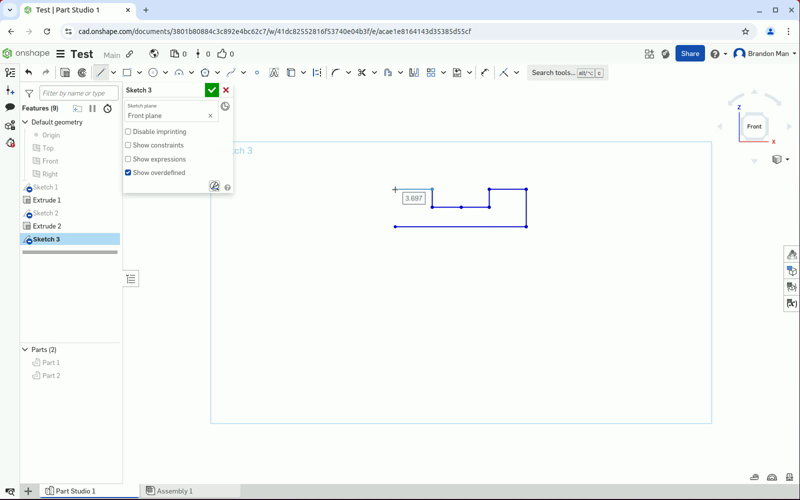
click(395, 189)
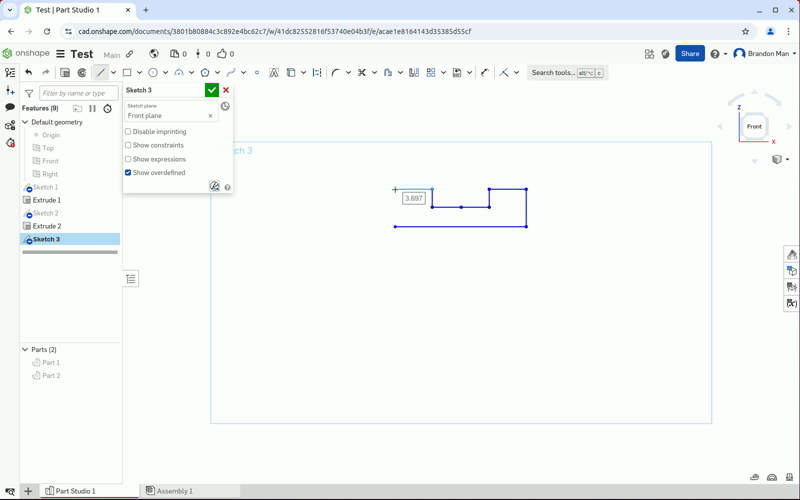
key_up(shift)
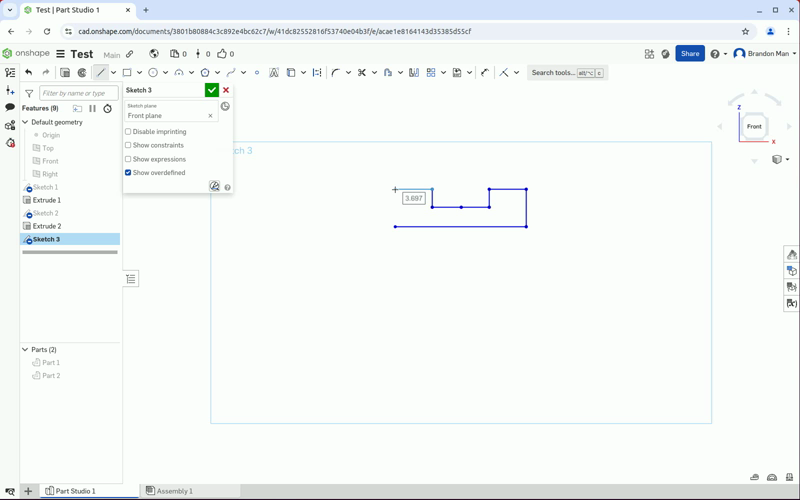
mouse_move(425, 189)
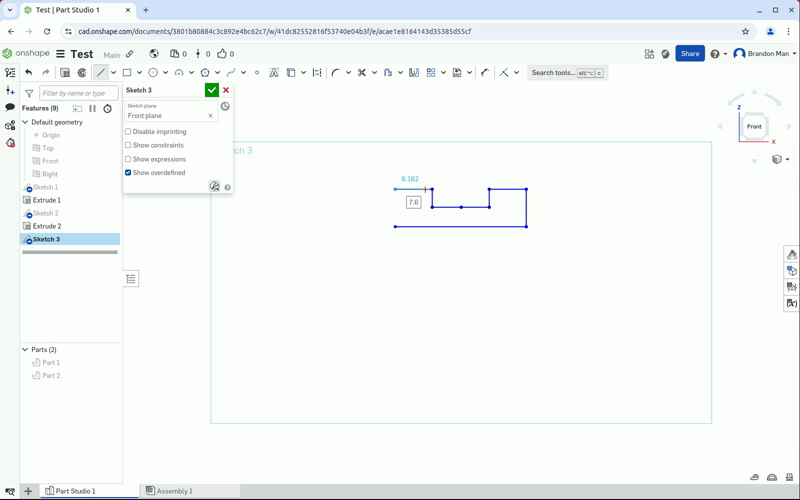
key_down(shift)
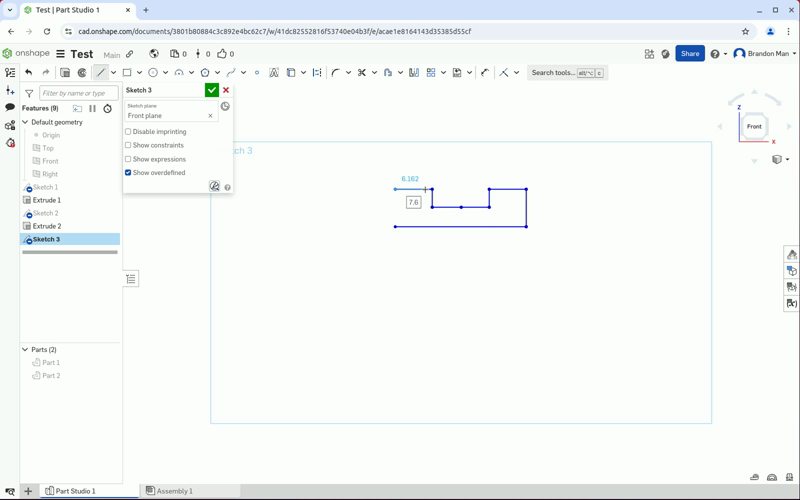
mouse_move(395, 226)
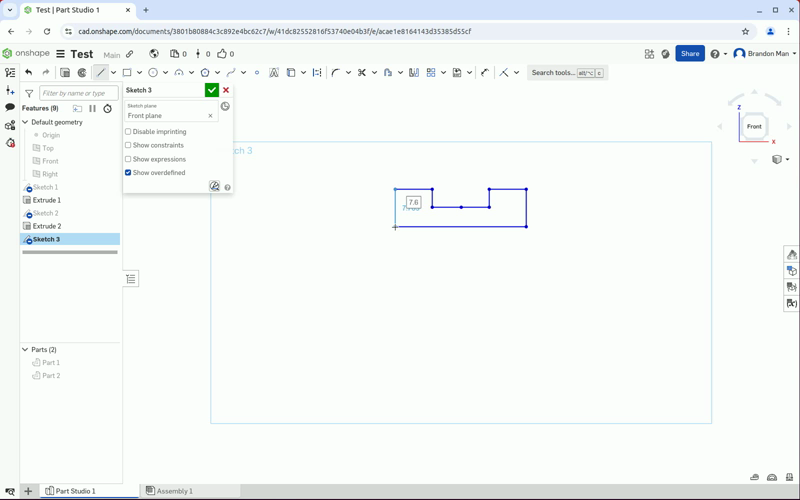
key_up(shift)
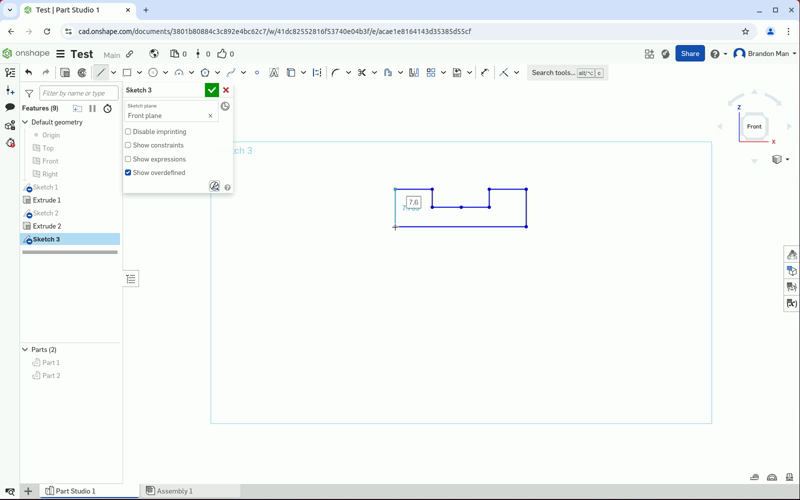
click(395, 226)
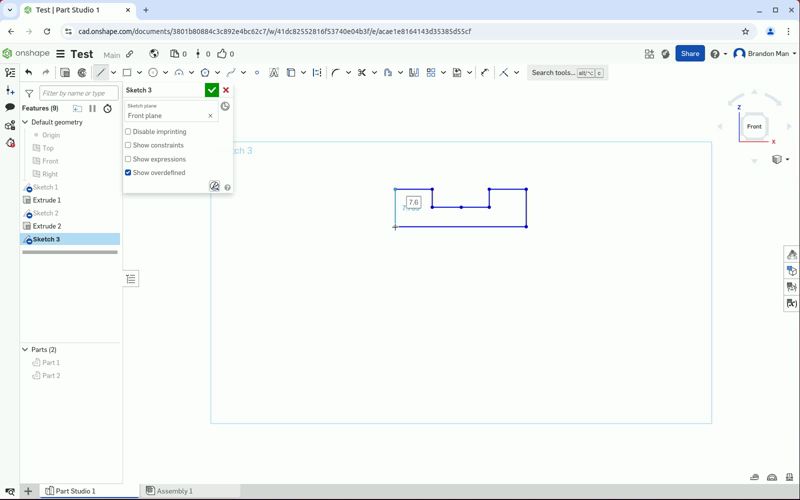
key(esc)
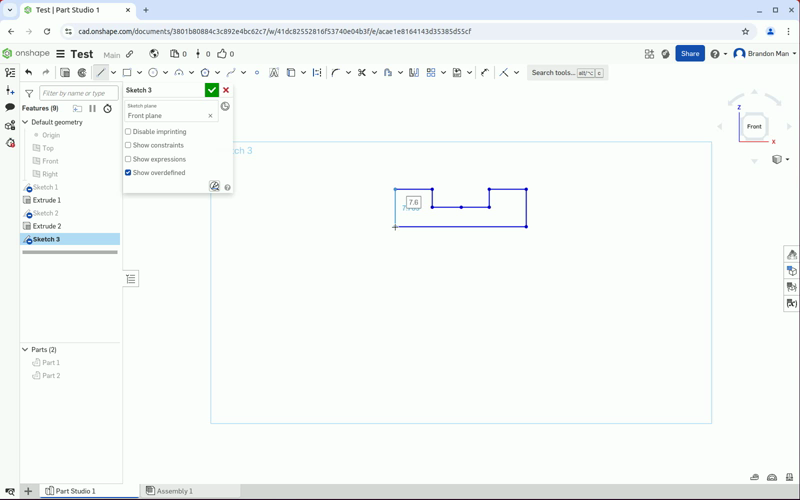
mouse_move(445, 219)
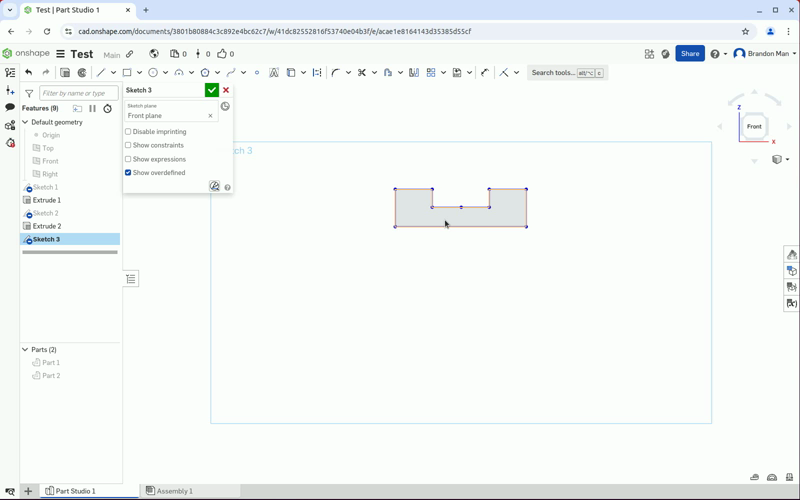
click(445, 219)
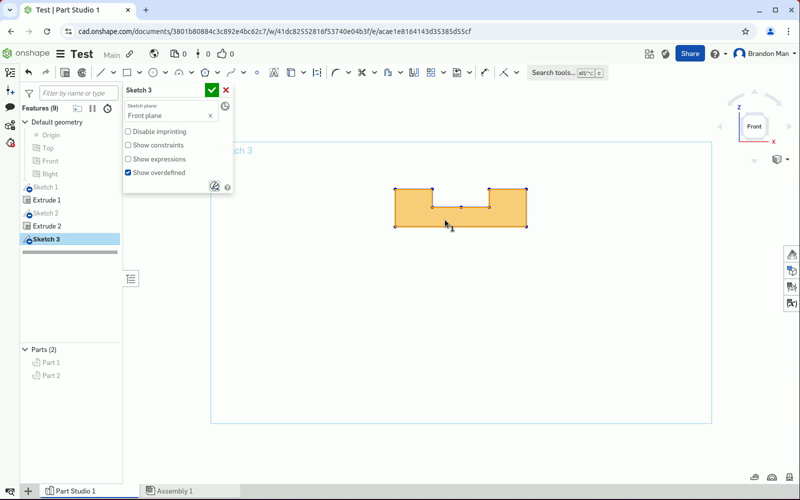
mouse_move(73, 352)
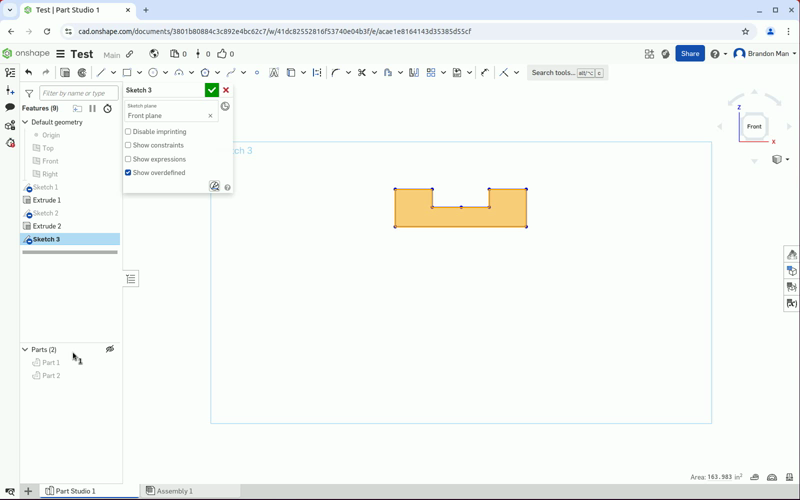
key(shift+y)
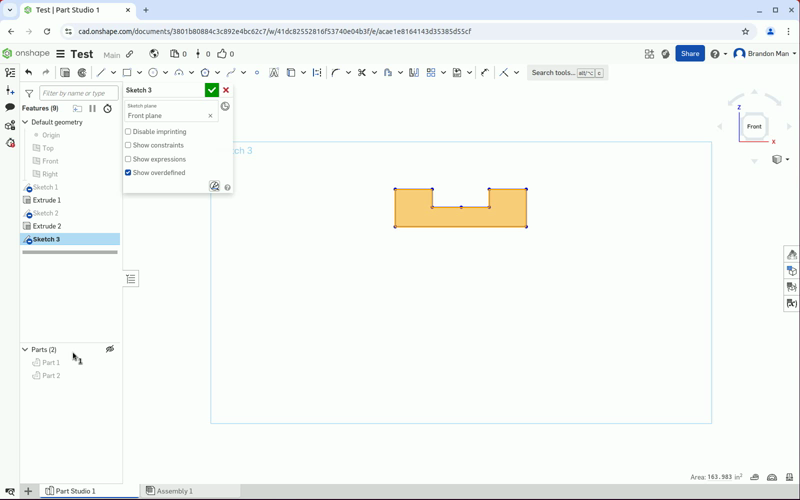
key(shift+e)
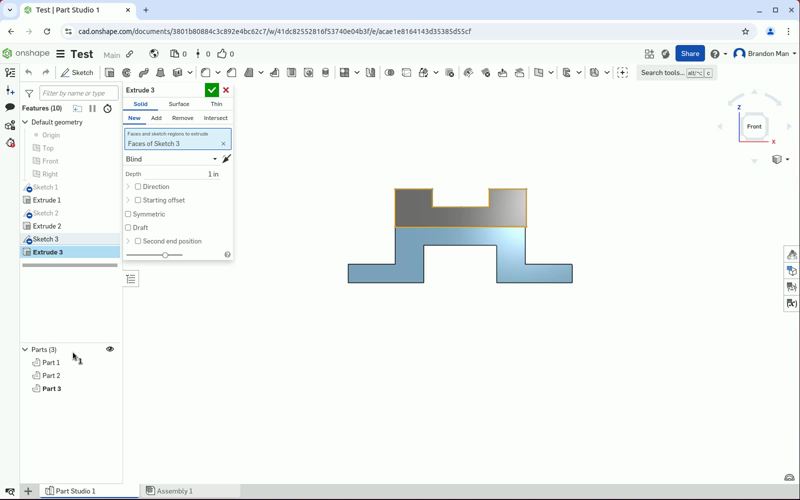
mouse_move(143, 106)
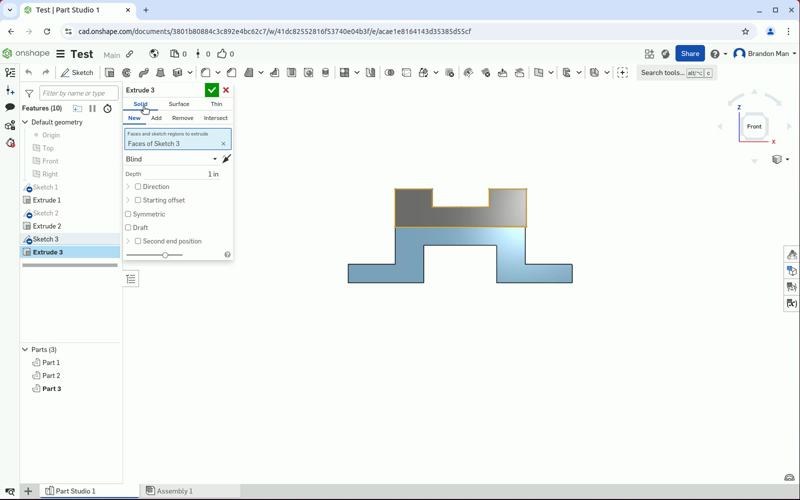
click(143, 106)
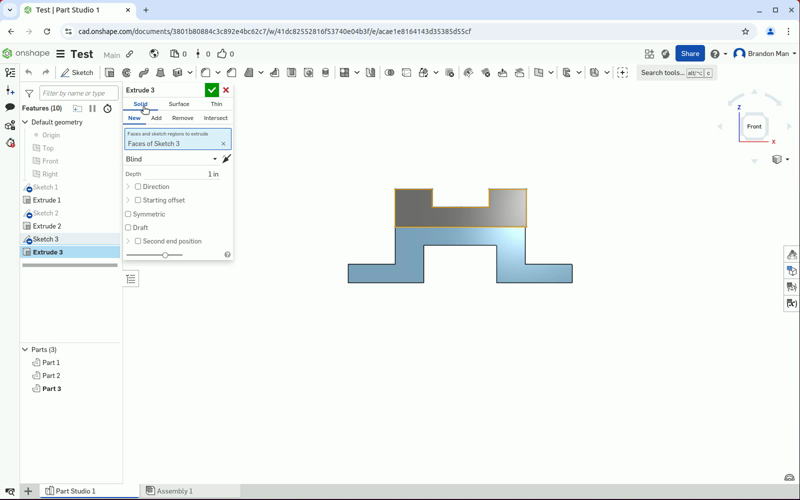
mouse_move(186, 120)
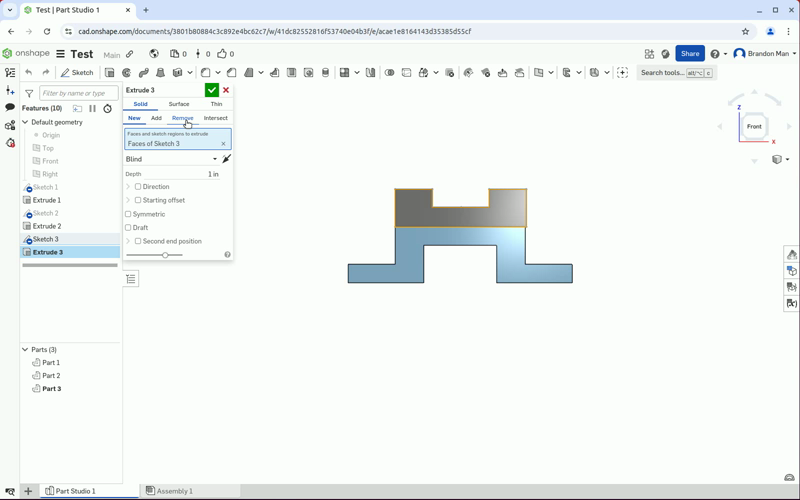
click(186, 120)
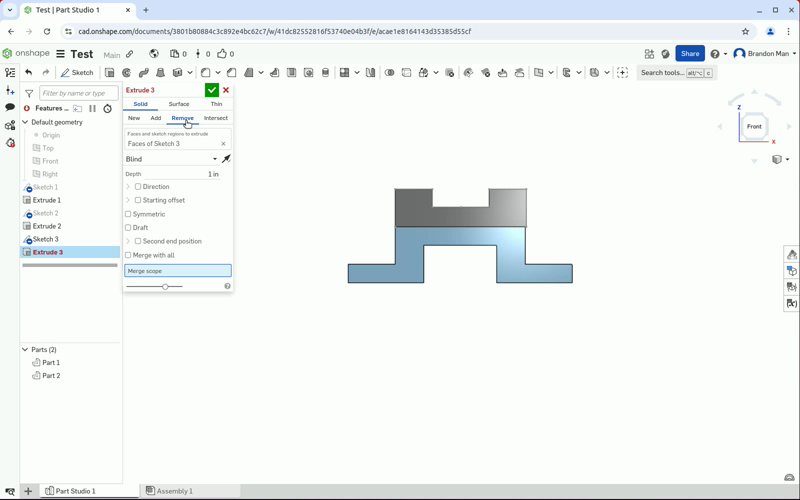
key(tab, 4)
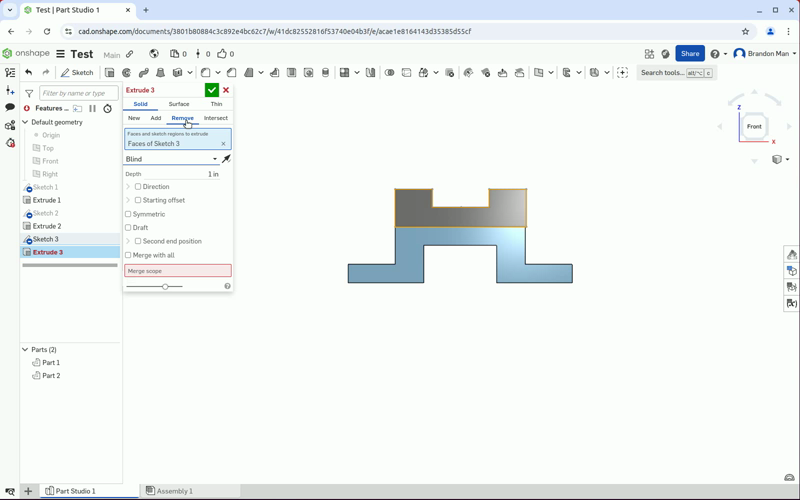
text(11.554)
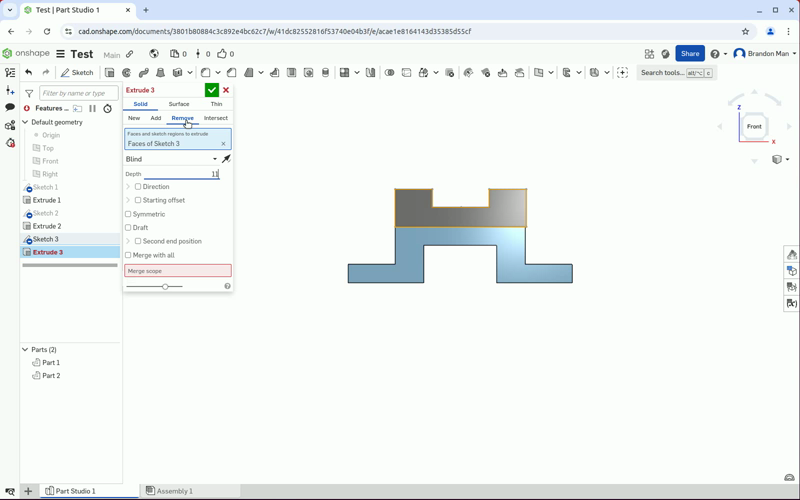
key(tab, 3)
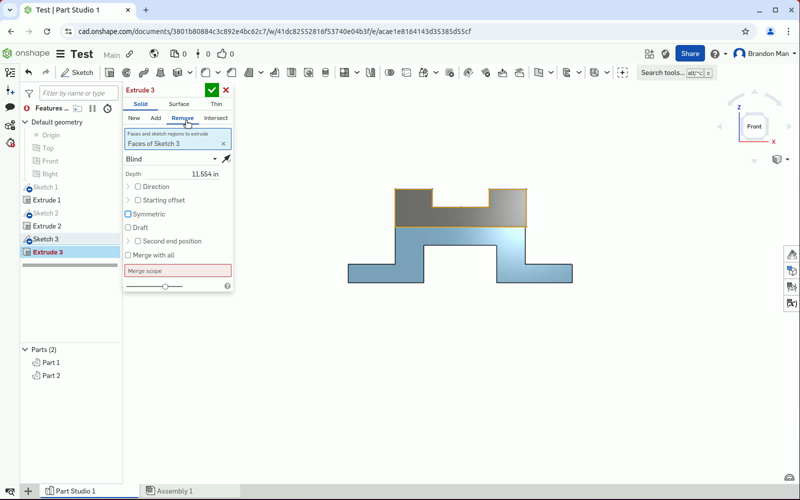
key(space)
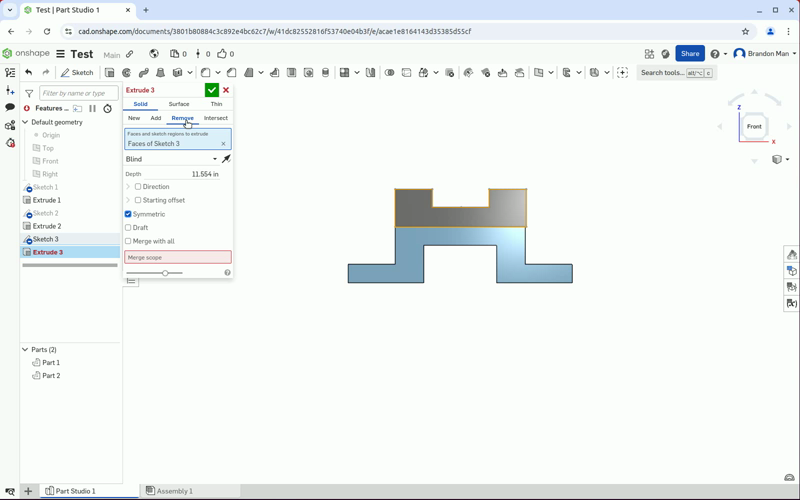
key(tab, 2)
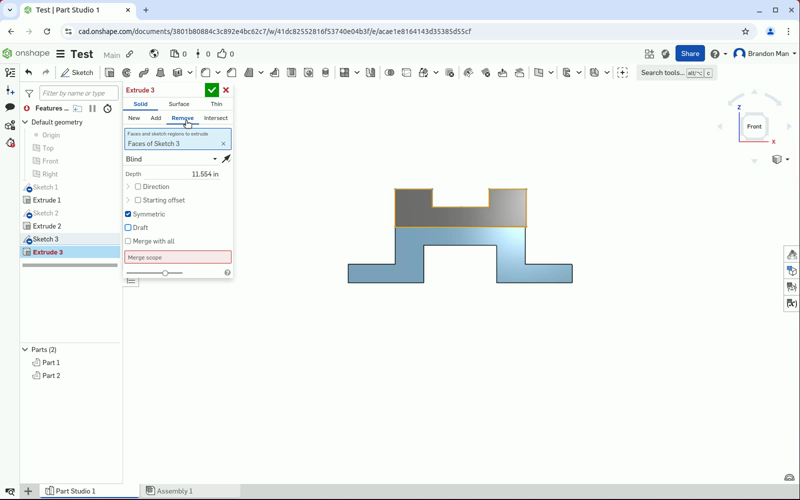
key(space)
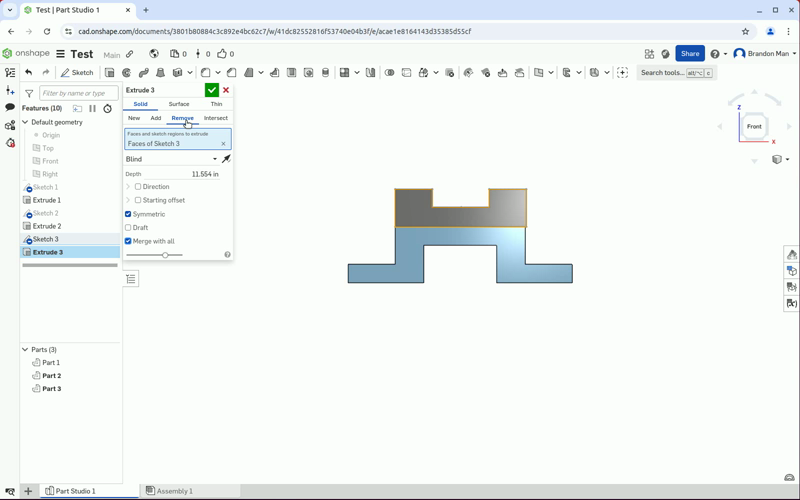
key(enter)
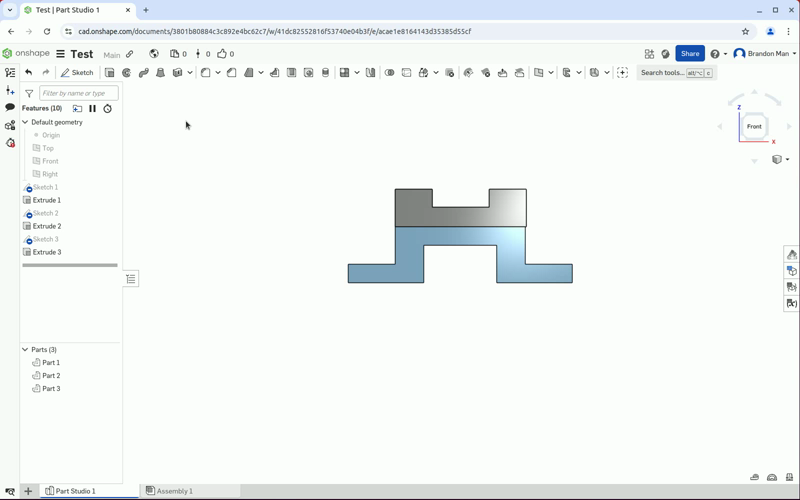
key(shift+h)
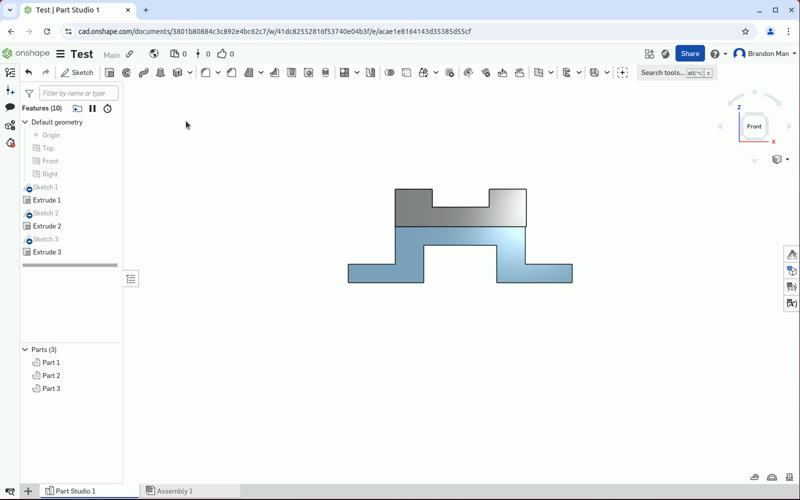
key(shift+h)
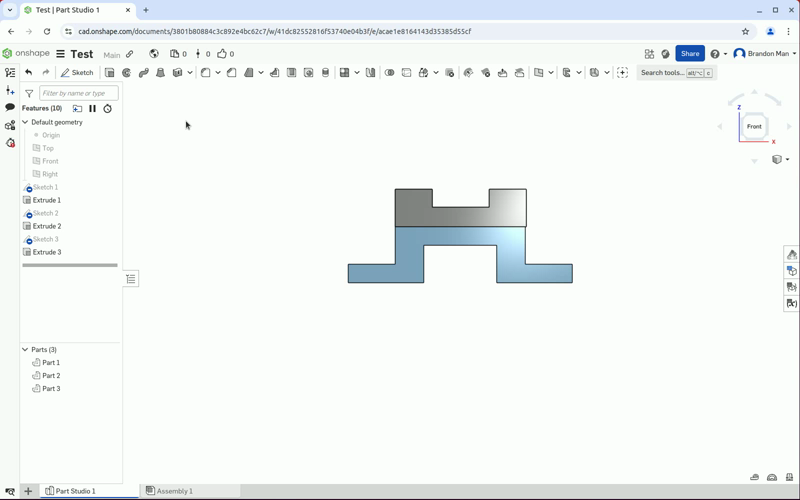
key(shift+7)
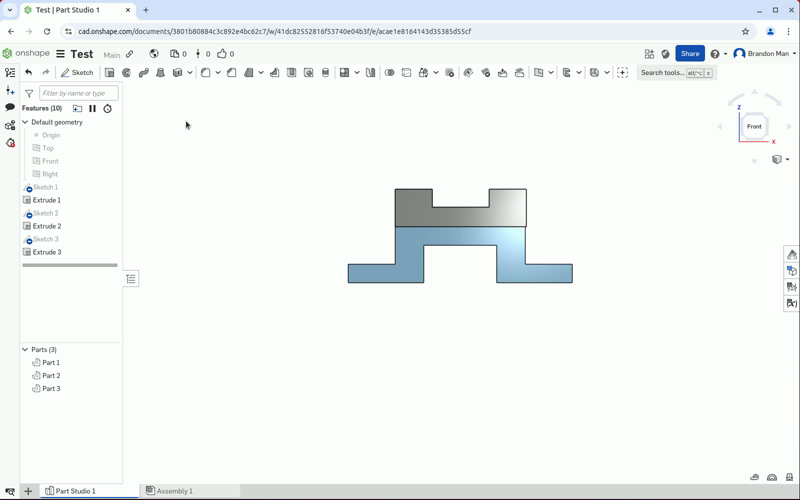
key(left, 2)
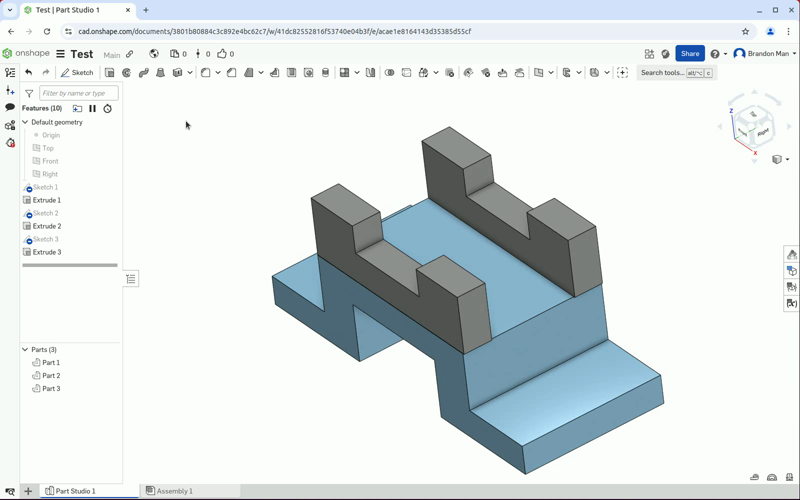
key(down, 2)
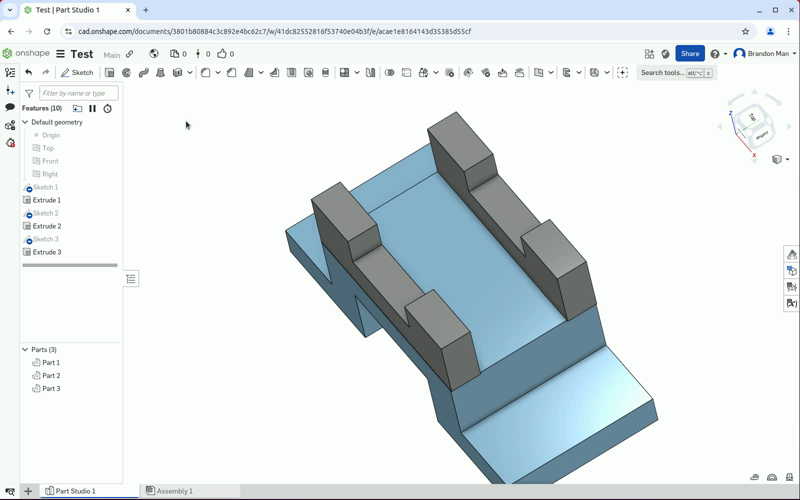
key(up, 2)
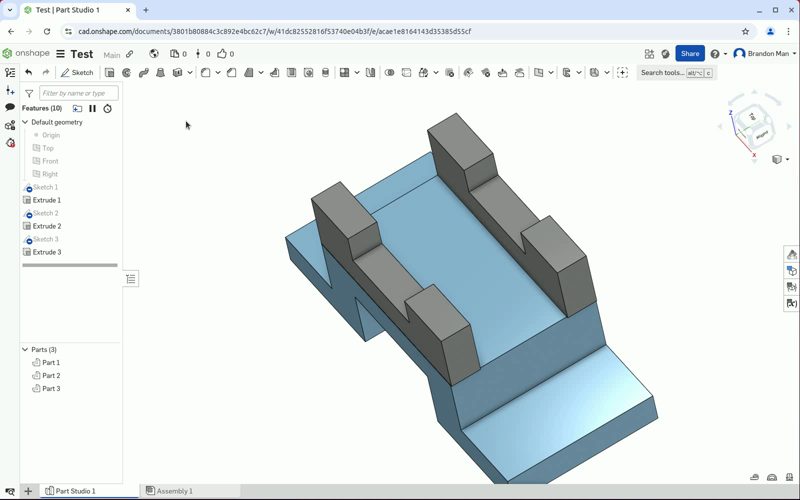
key(right, 2)
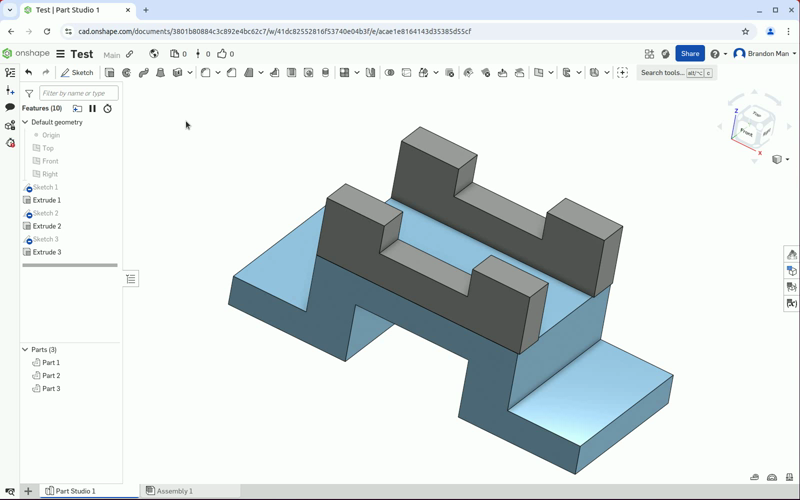
mouse_move(73, 189)
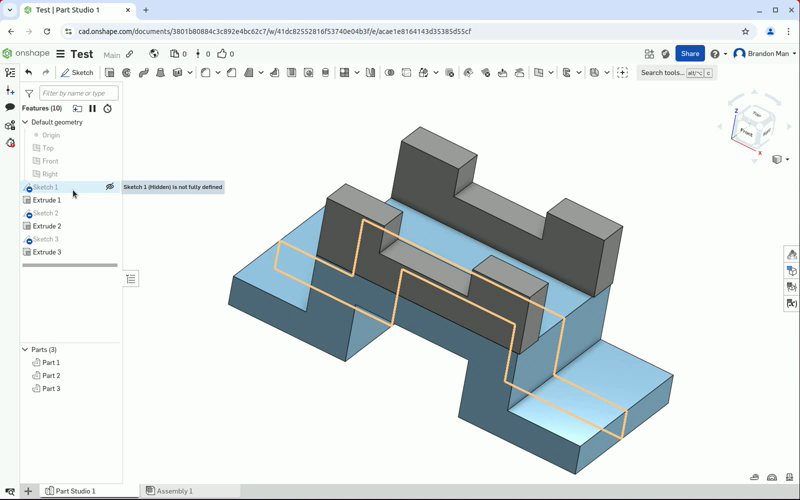
click(73, 189)